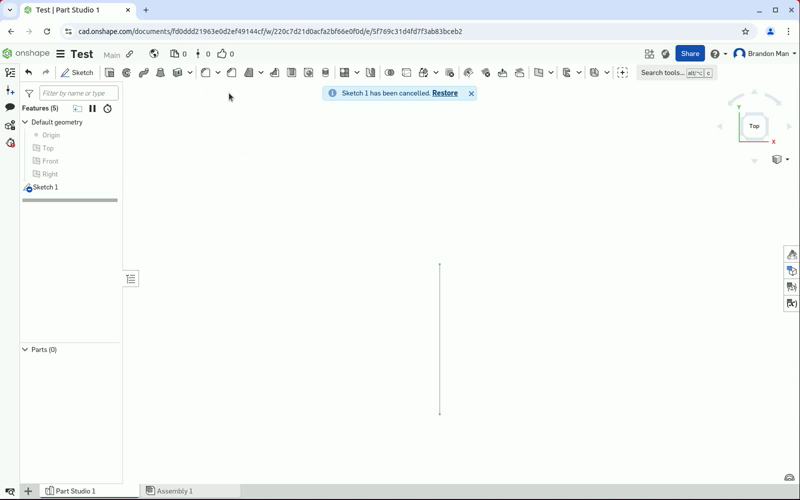
key(shift+h)
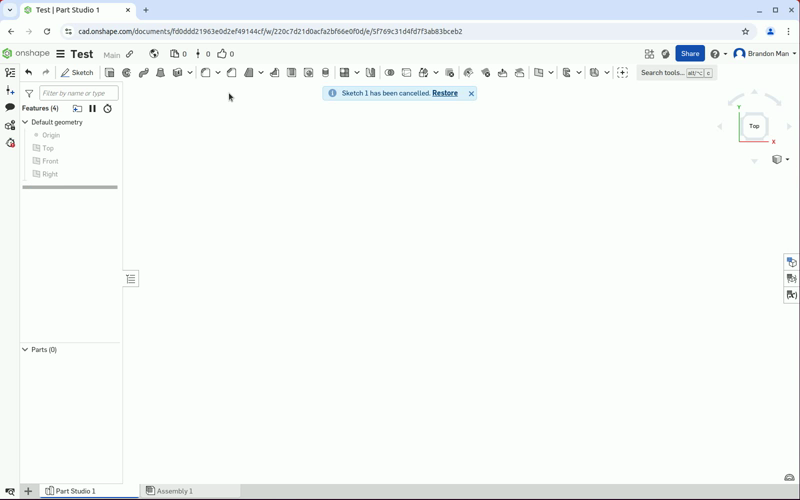
mouse_move(73, 352)
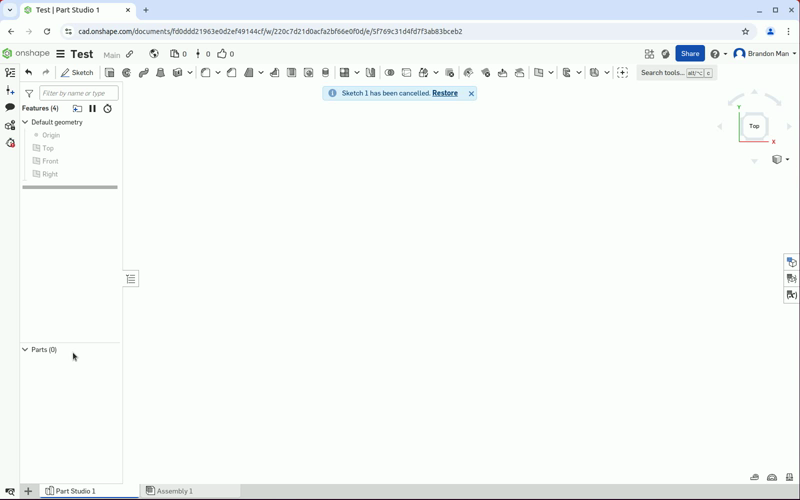
key(y)
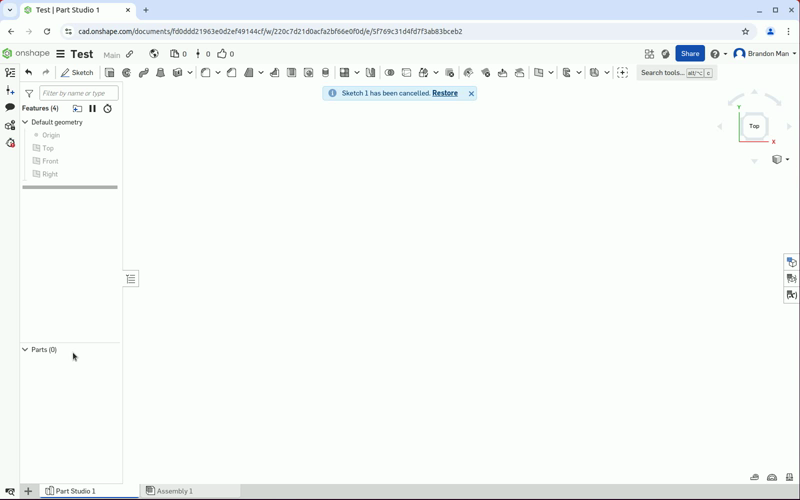
key(shift+p)
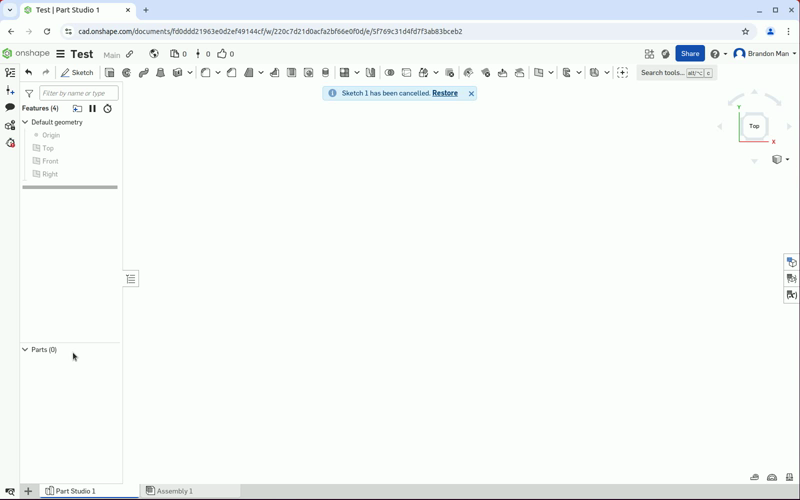
key(space)
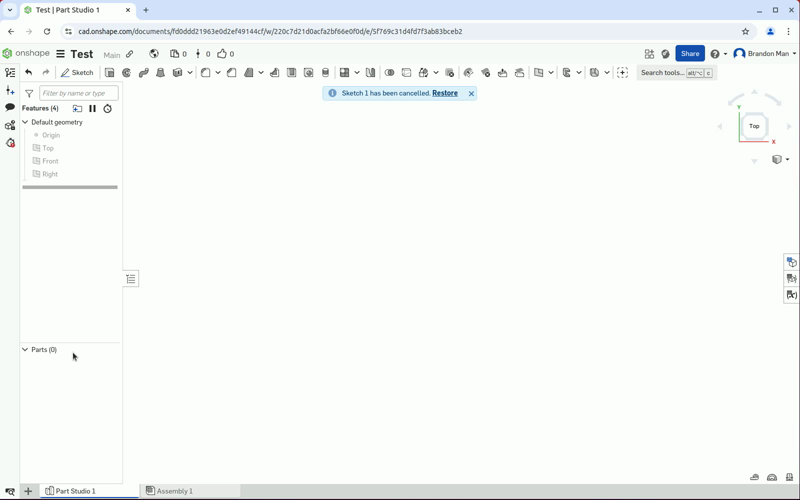
key_down(shift)
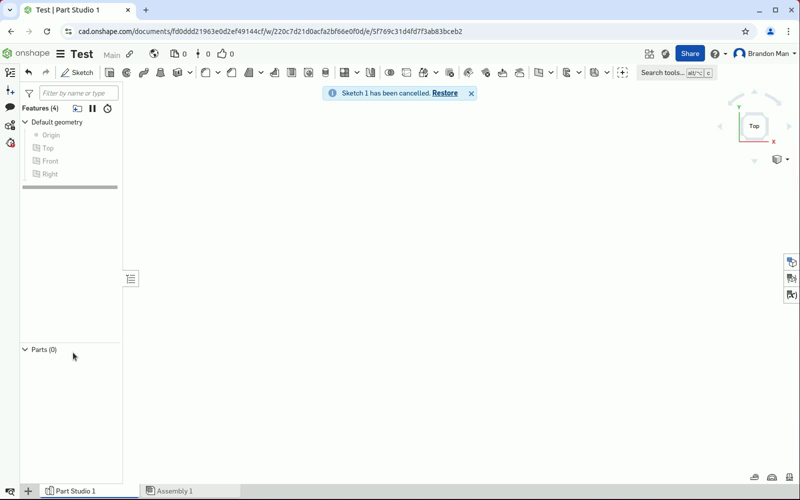
key(up)
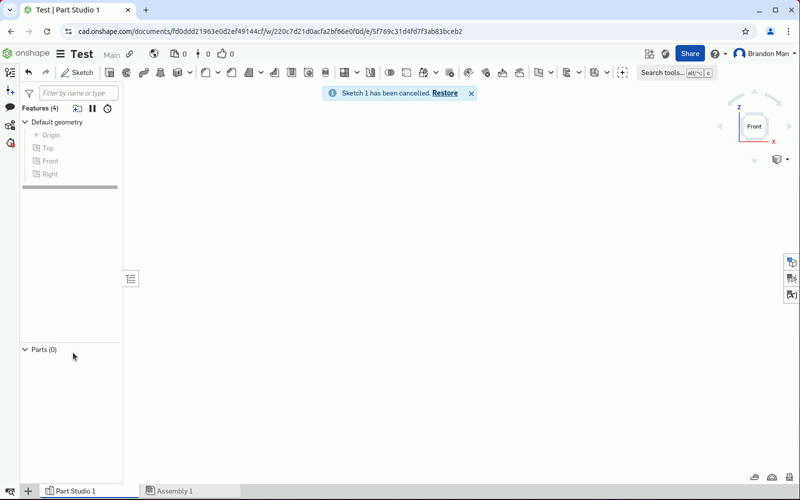
key_up(shift)
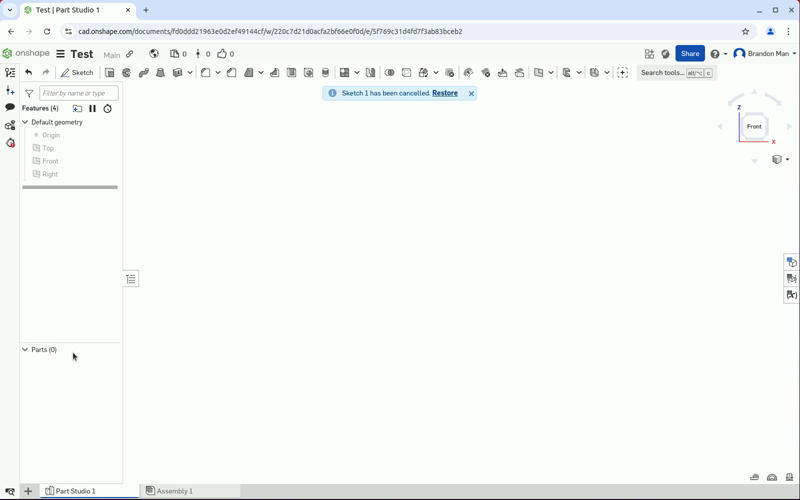
mouse_move(73, 352)
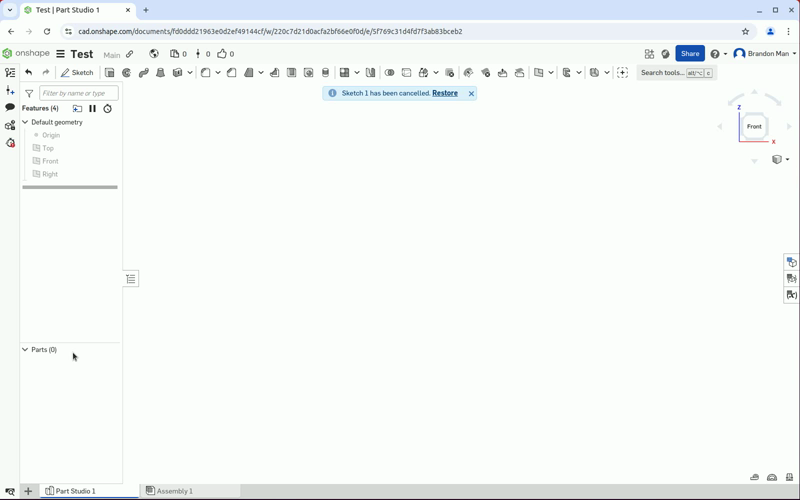
key(shift+y)
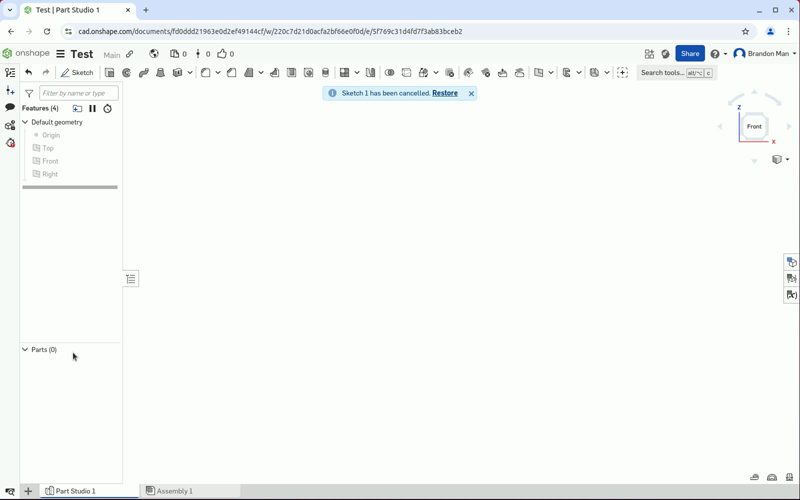
key(shift+s)
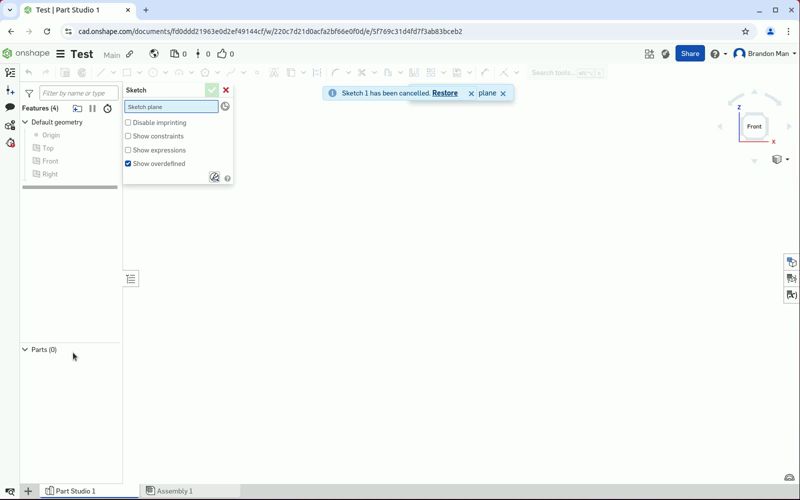
mouse_move(73, 163)
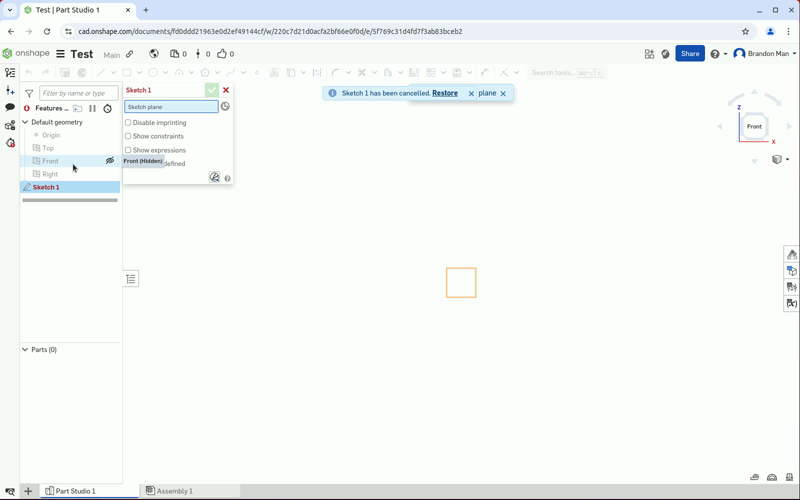
click(73, 163)
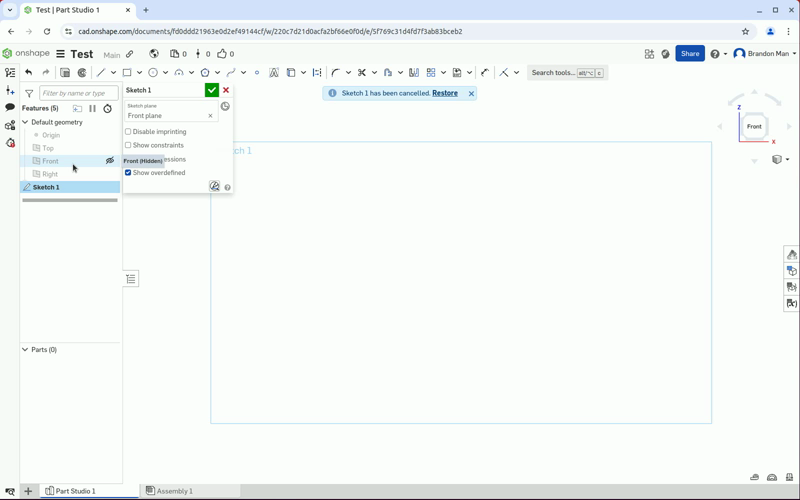
mouse_move(73, 352)
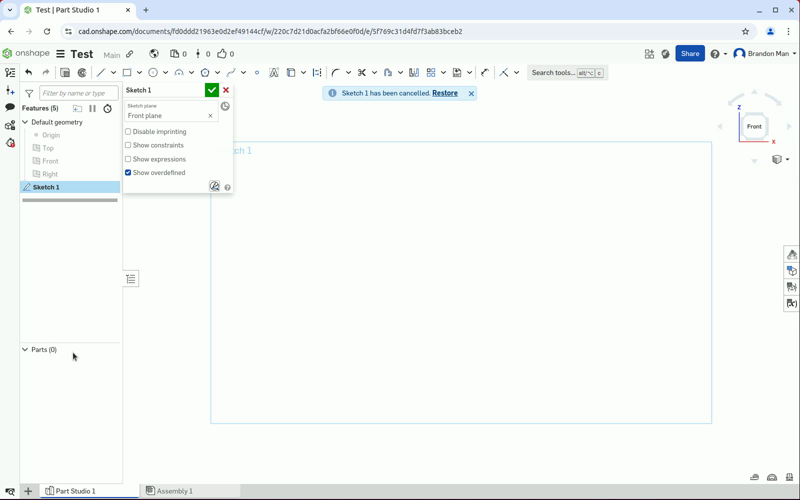
key(y)
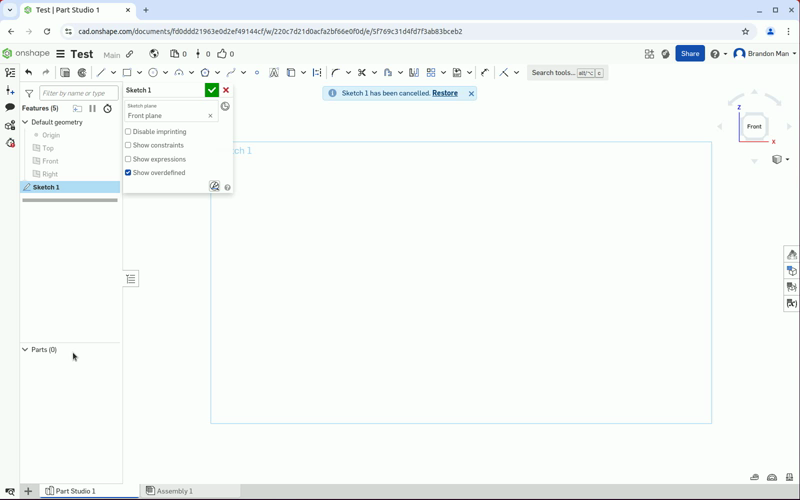
key(l)
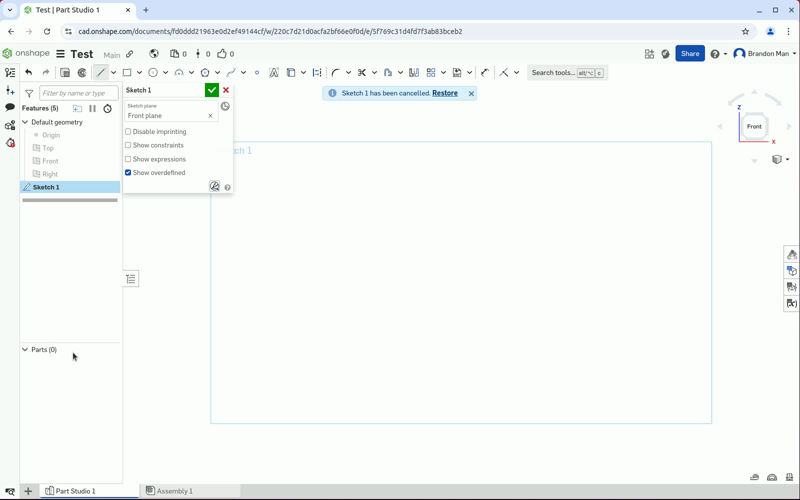
key_down(shift)
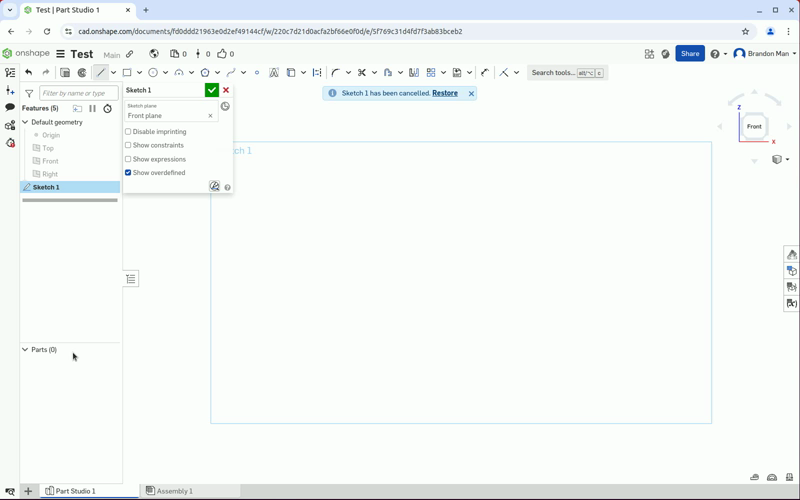
mouse_move(348, 282)
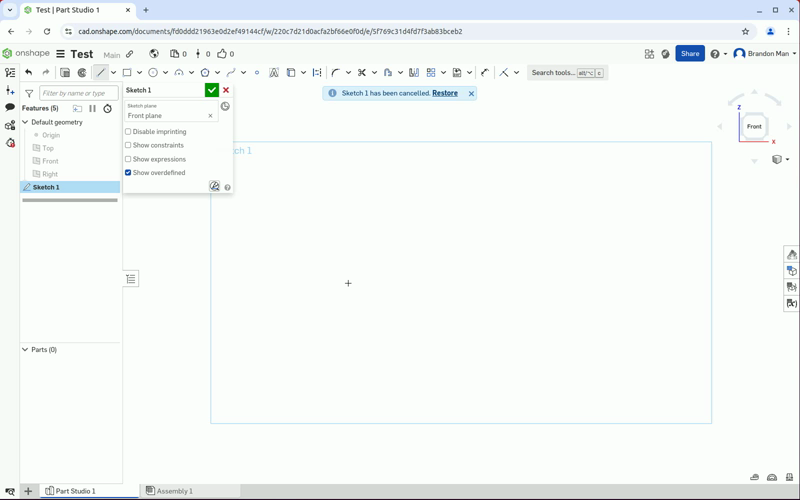
click(348, 282)
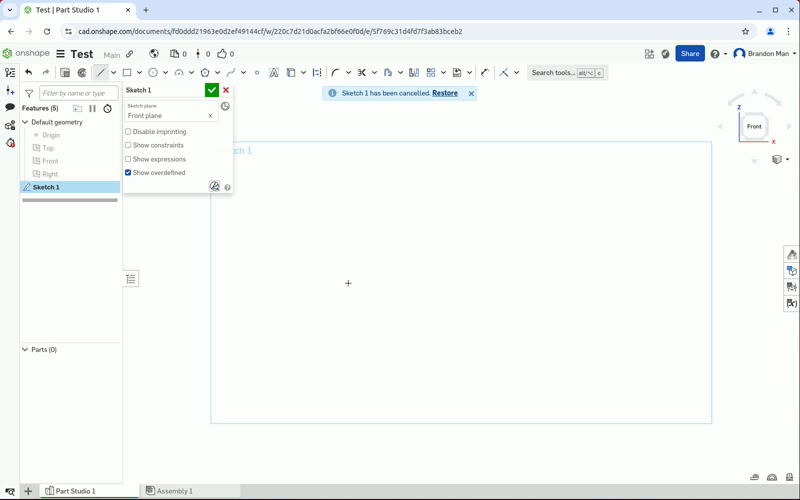
key_up(shift)
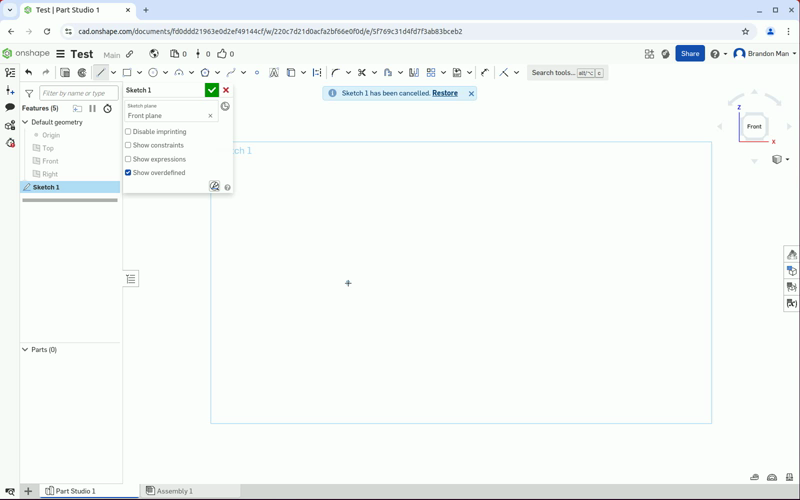
key_down(shift)
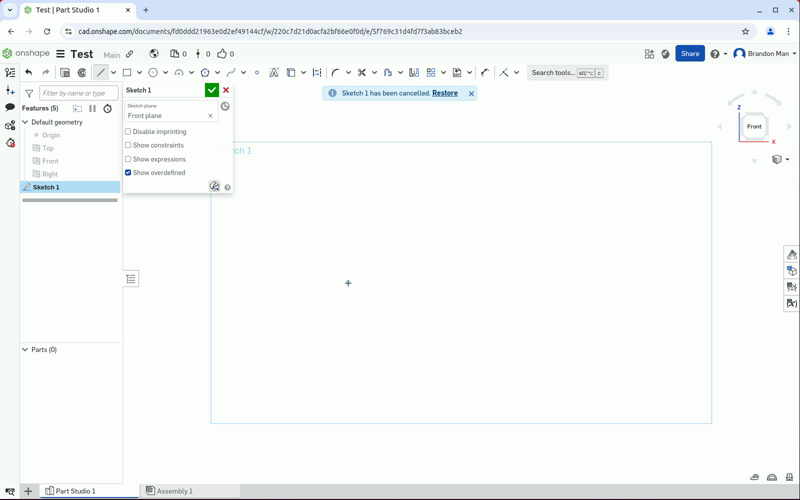
mouse_move(460, 282)
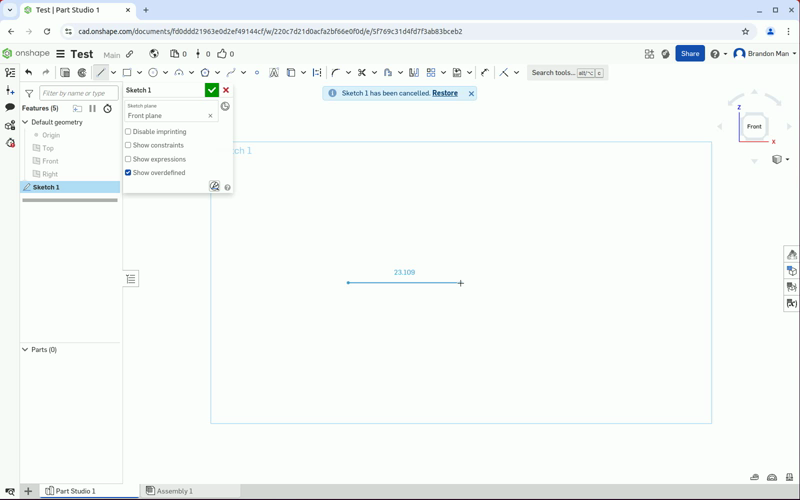
click(460, 282)
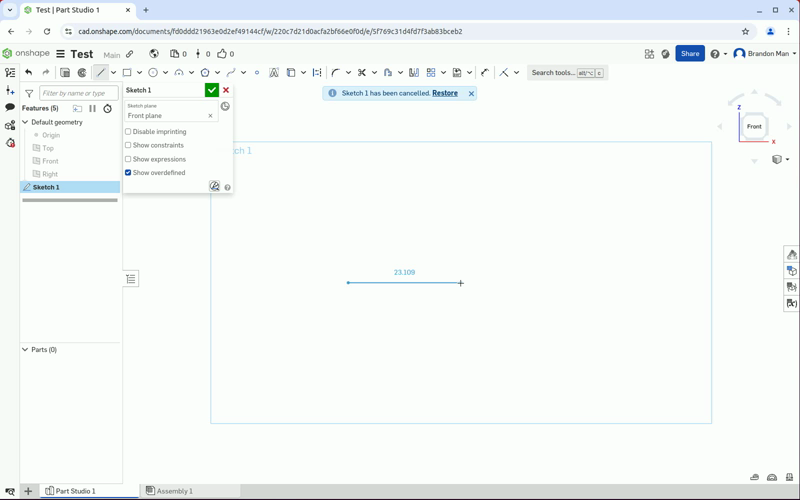
key_up(shift)
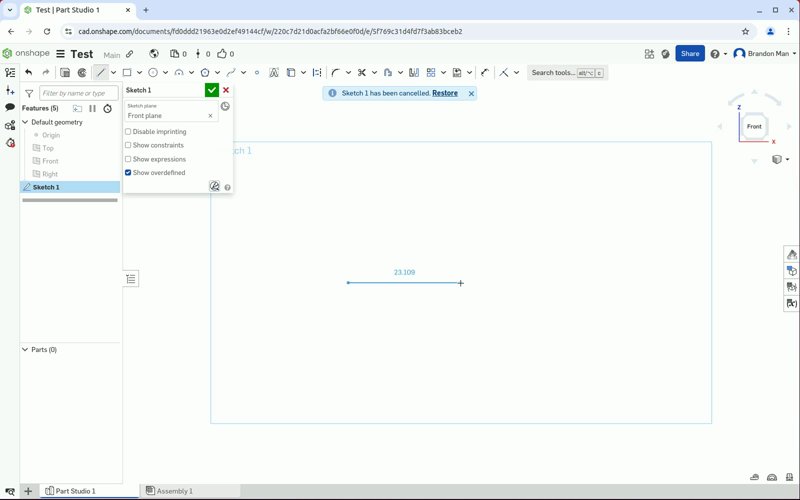
key_down(shift)
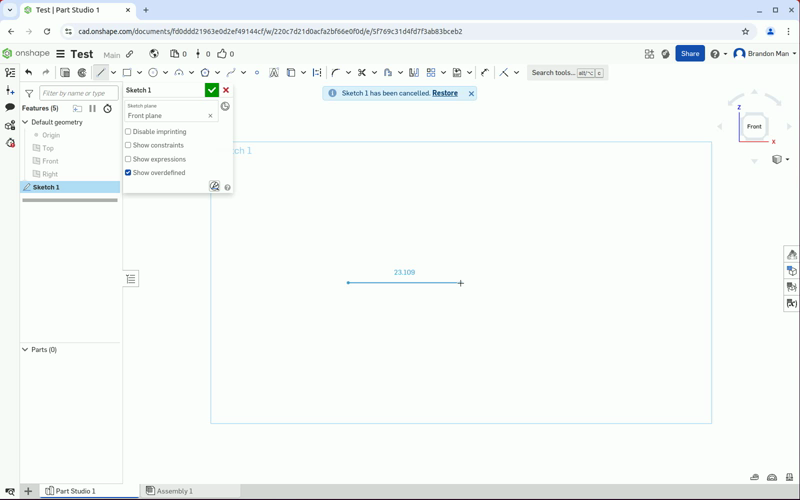
mouse_move(490, 282)
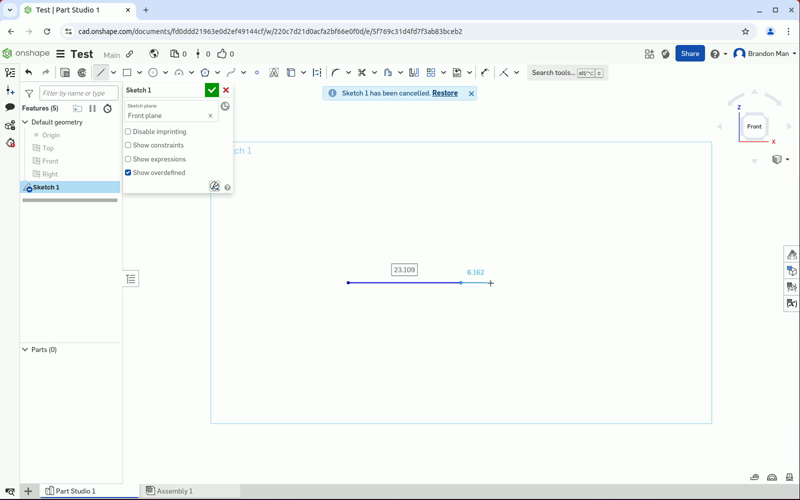
mouse_move(460, 274)
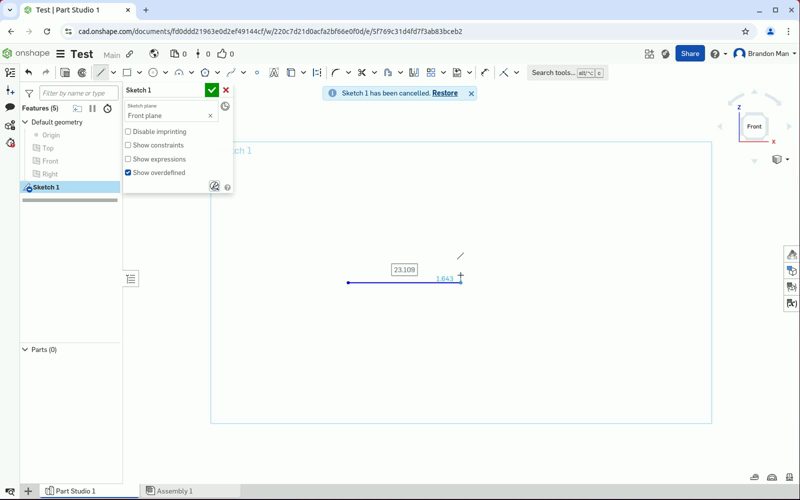
click(460, 274)
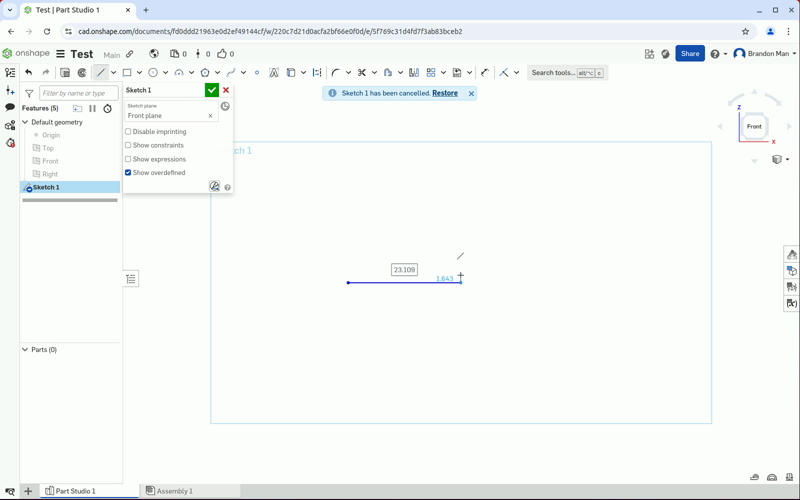
key_up(shift)
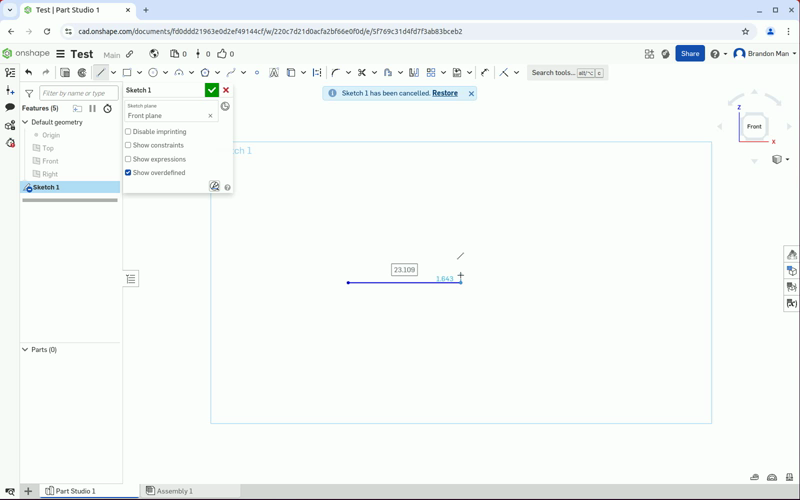
key_down(shift)
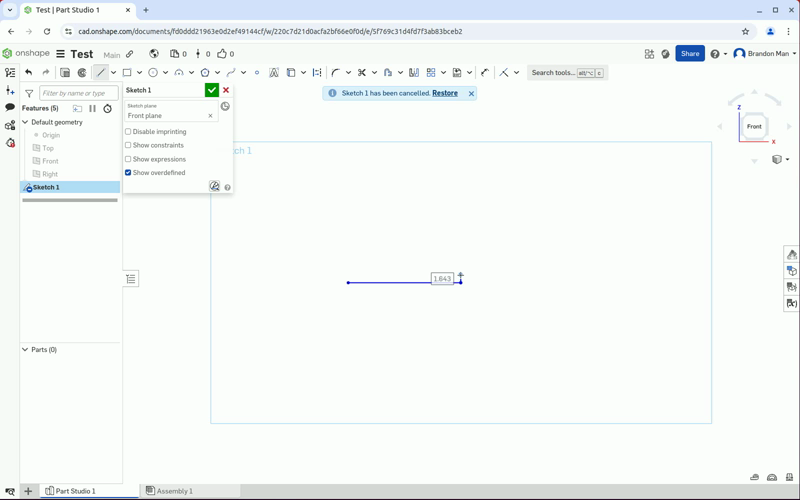
mouse_move(348, 274)
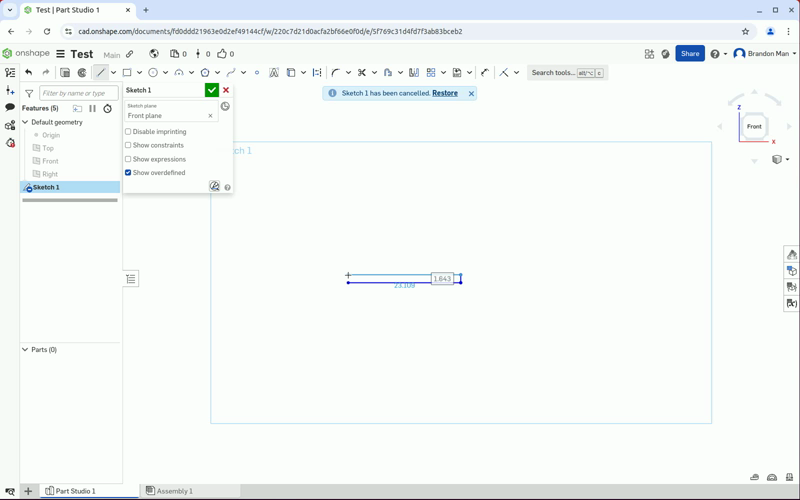
click(348, 274)
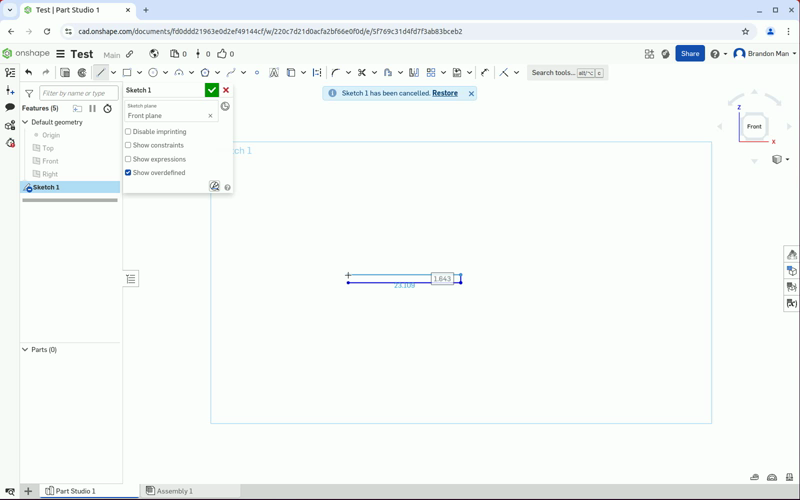
key_up(shift)
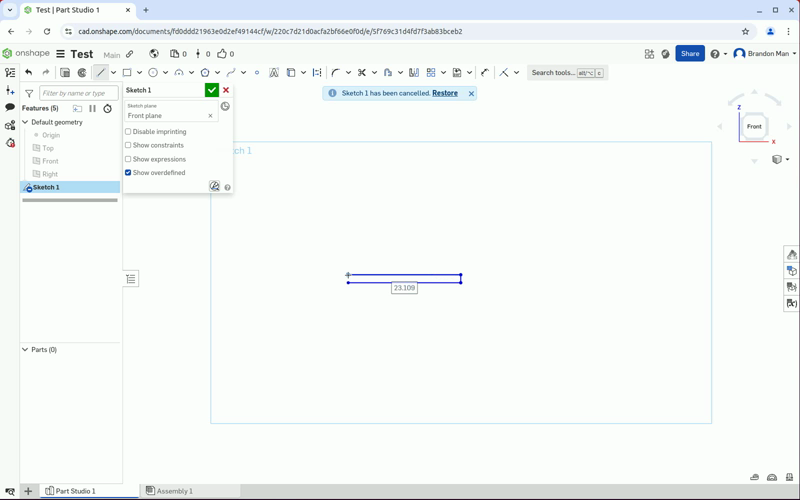
mouse_move(378, 274)
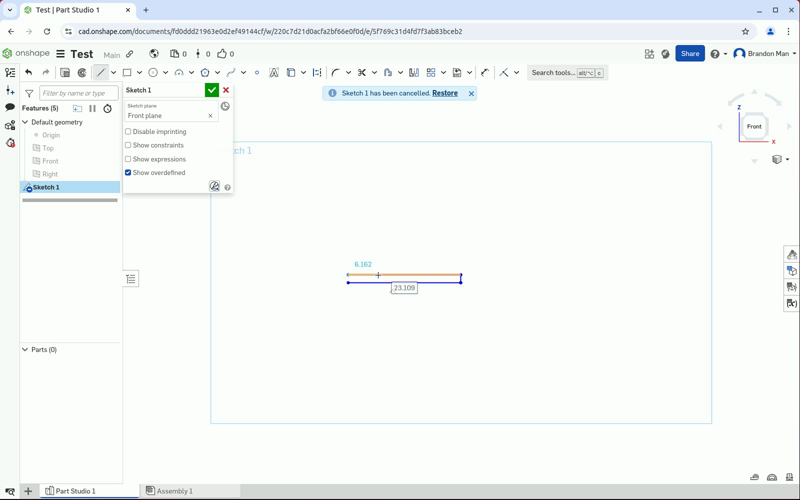
key_down(shift)
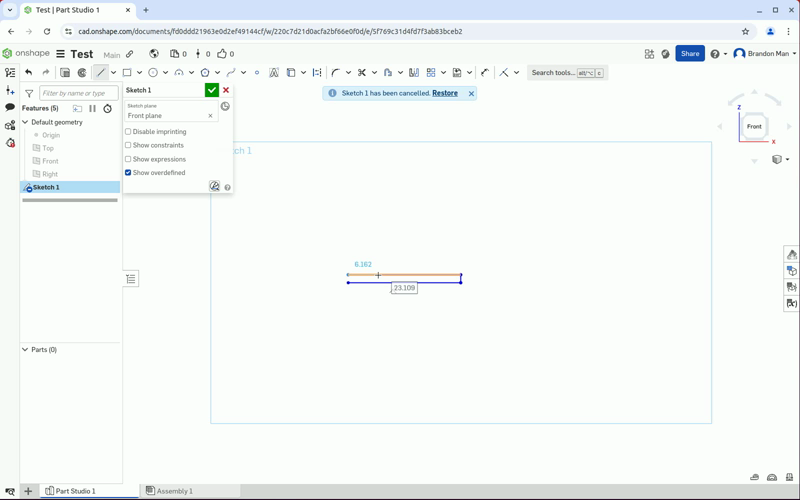
mouse_move(348, 282)
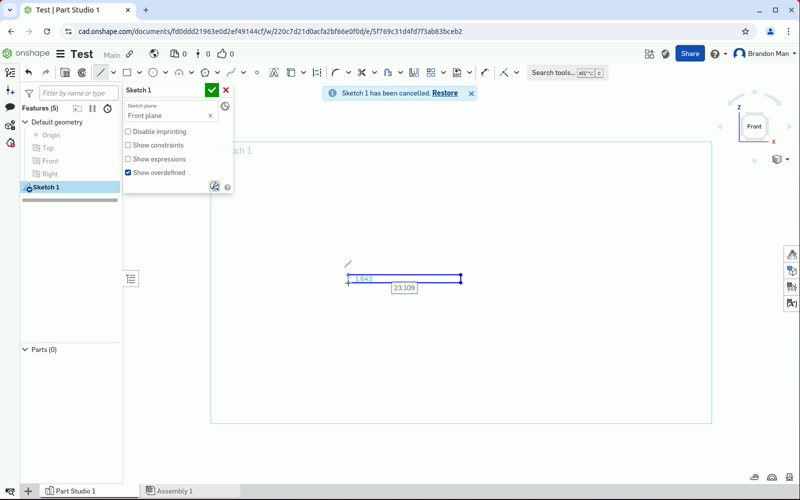
key_up(shift)
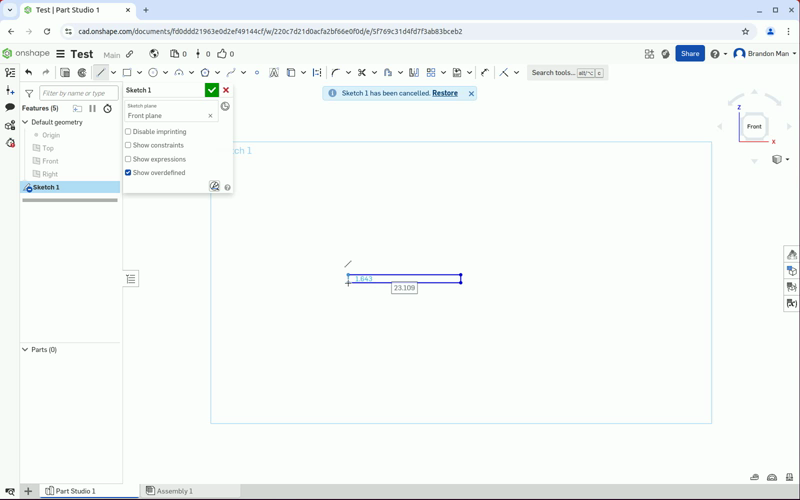
click(348, 282)
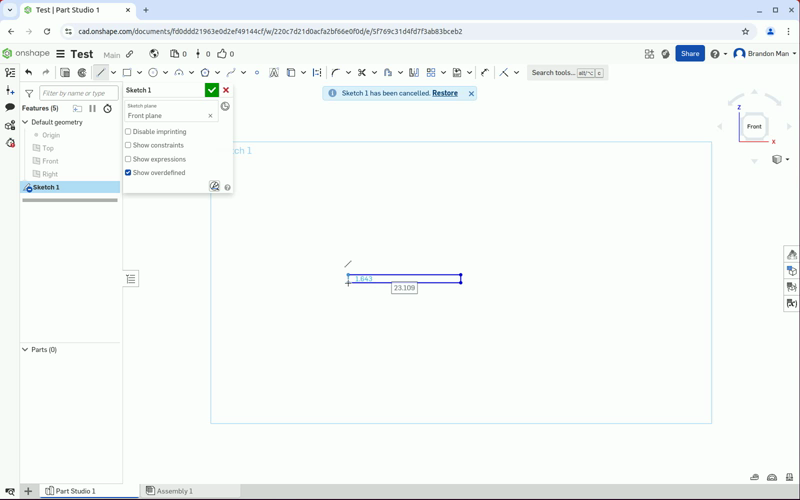
key(esc)
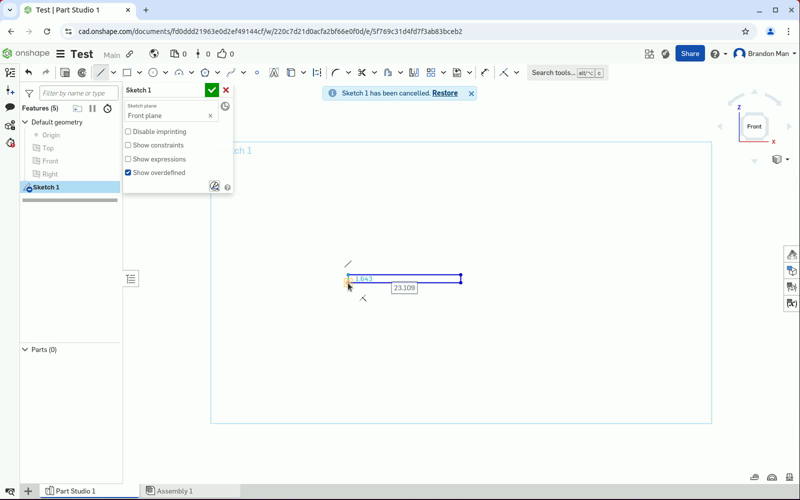
mouse_move(396, 281)
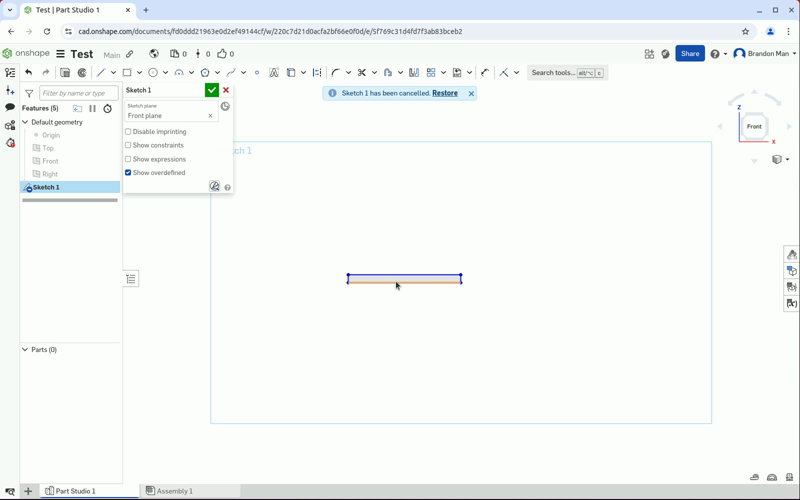
scroll(6)
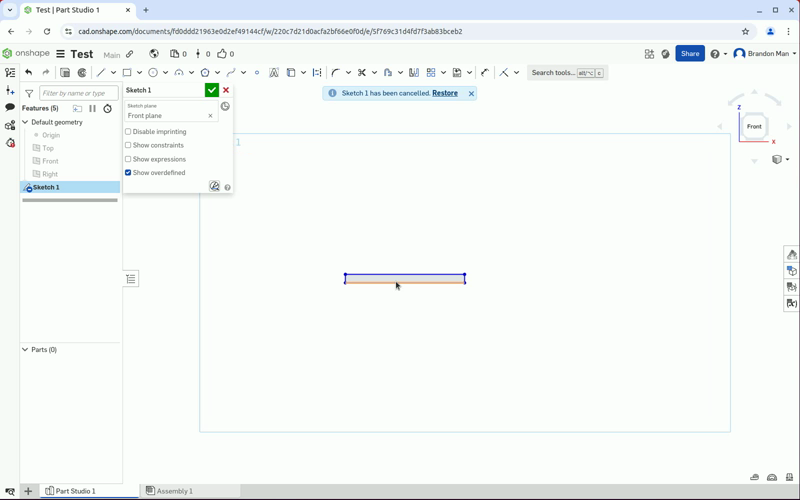
scroll(6)
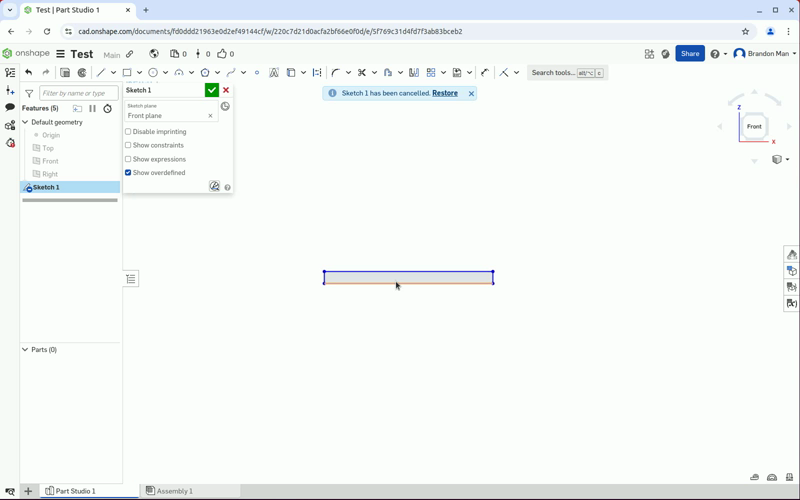
scroll(6)
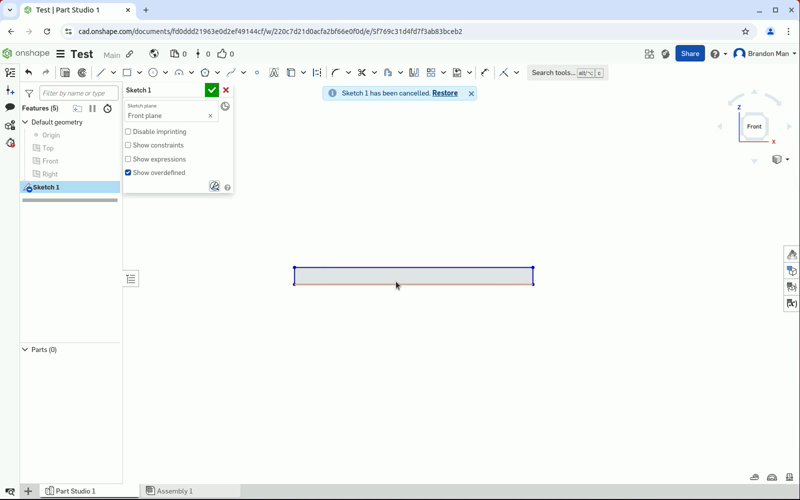
scroll(6)
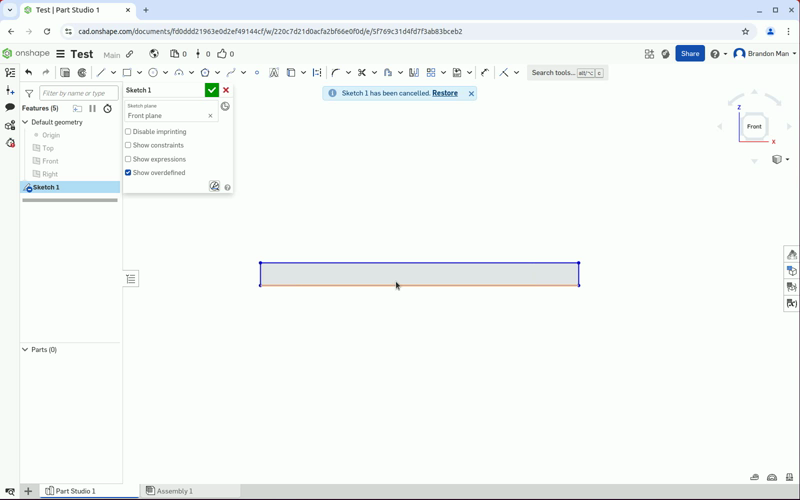
scroll(6)
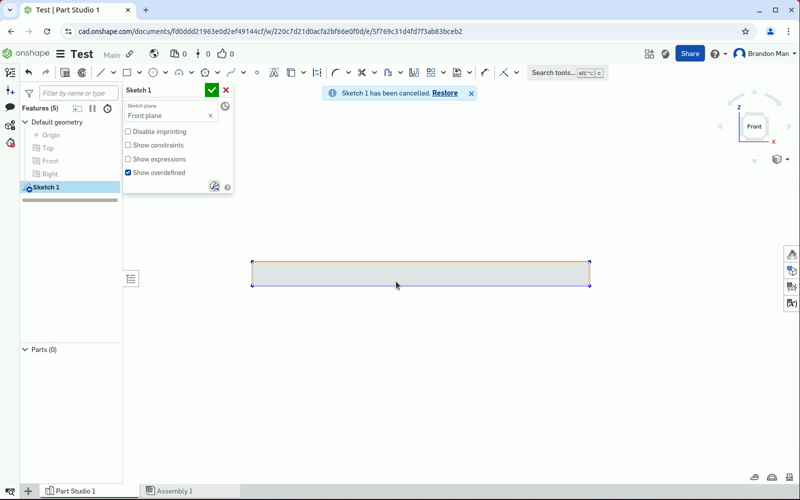
scroll(6)
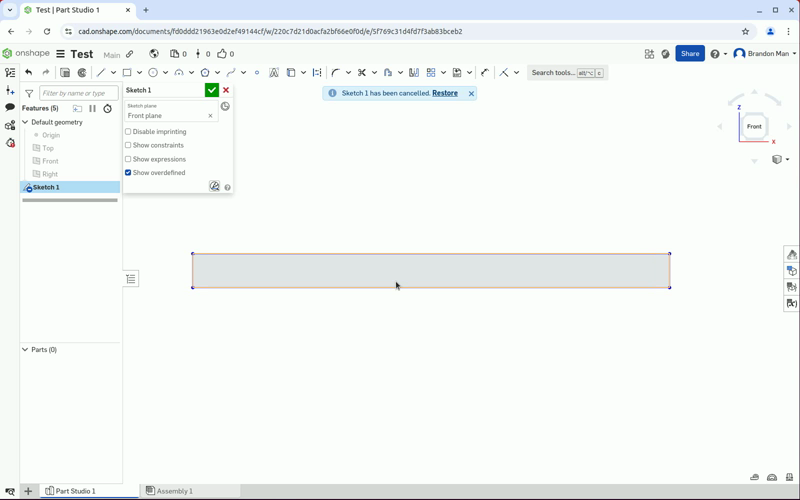
scroll(6)
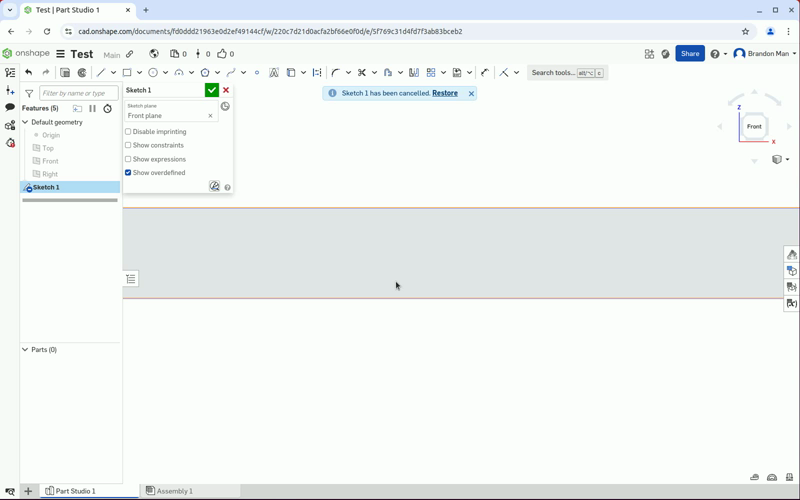
click(396, 281)
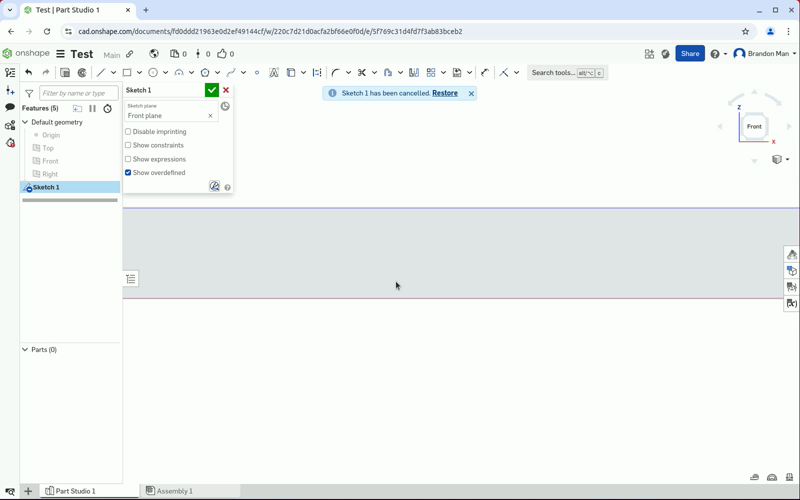
scroll(-6)
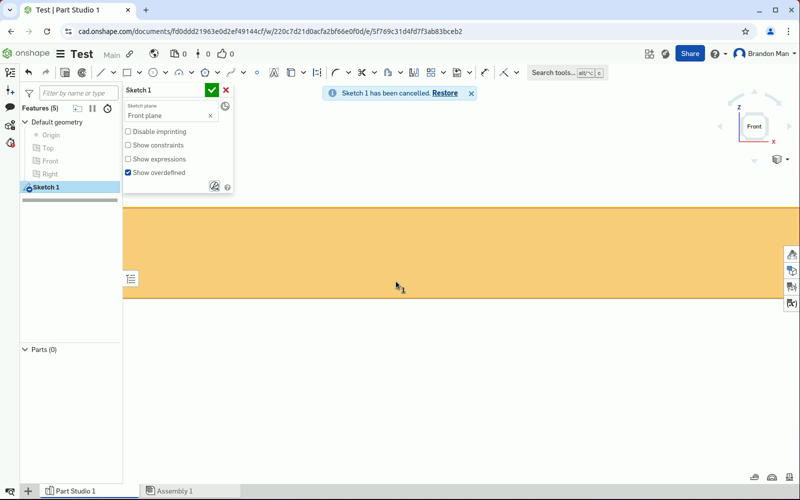
scroll(-6)
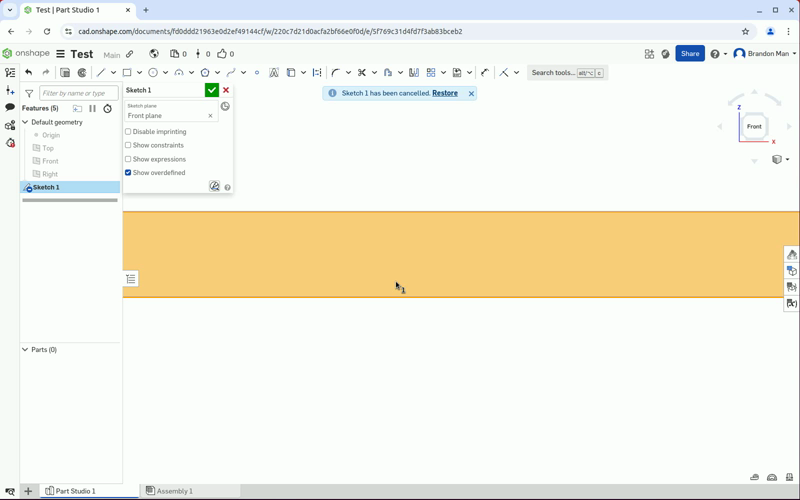
scroll(-6)
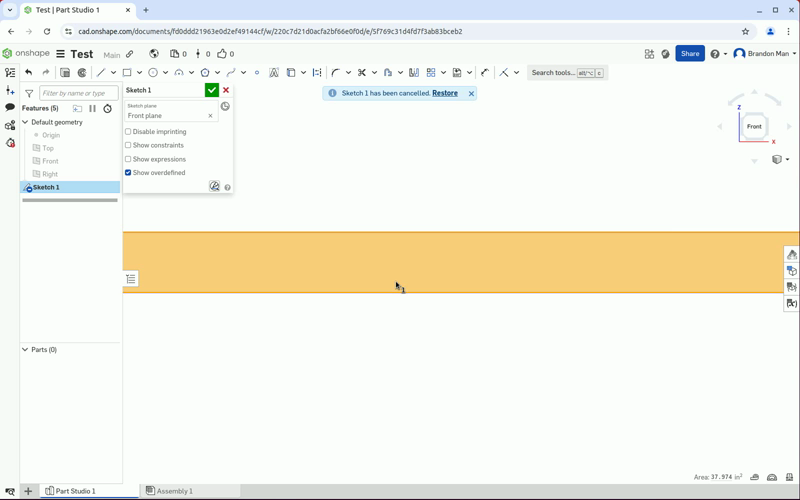
scroll(-6)
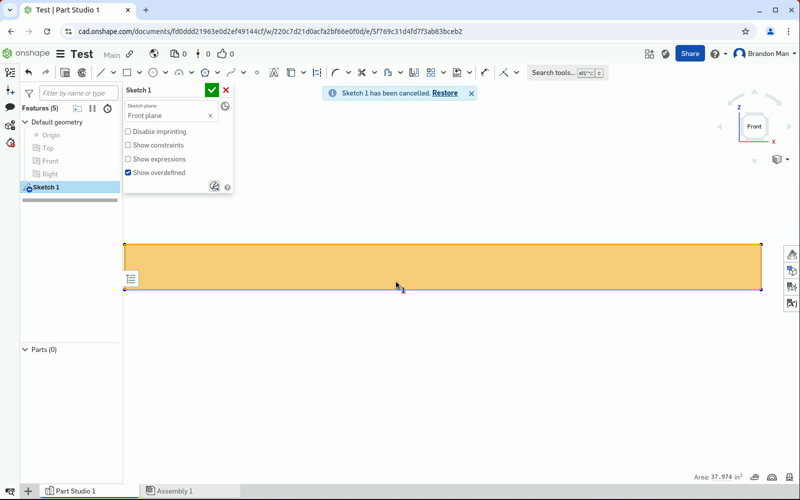
scroll(-6)
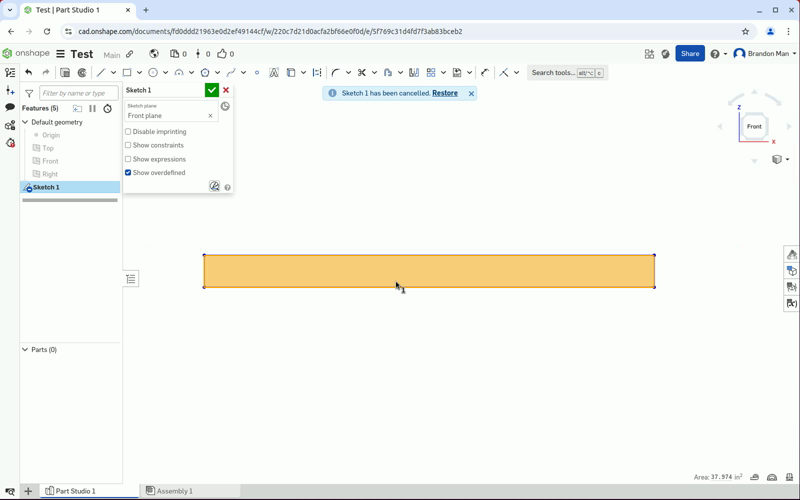
scroll(-6)
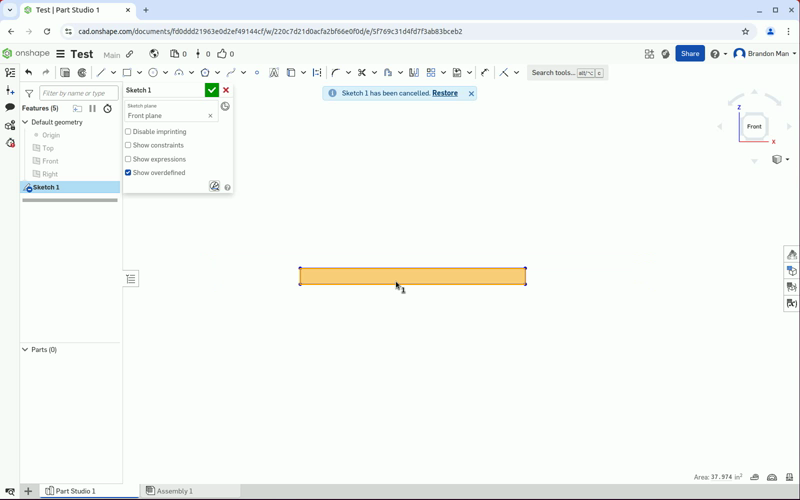
scroll(-6)
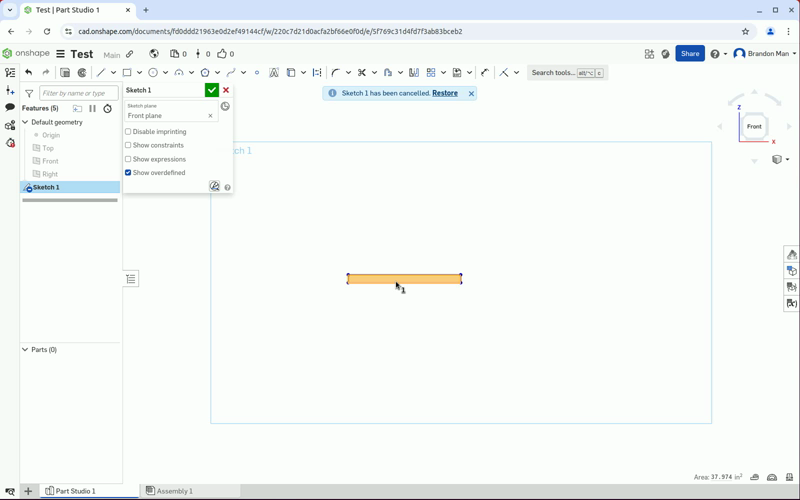
mouse_move(73, 352)
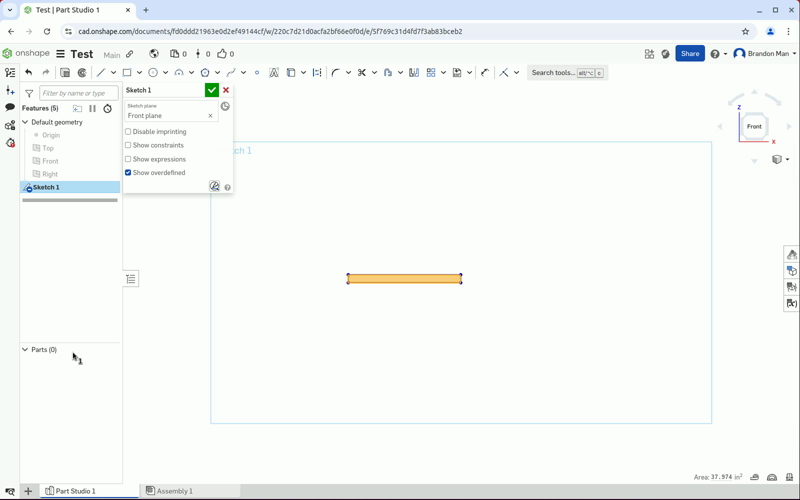
key(shift+y)
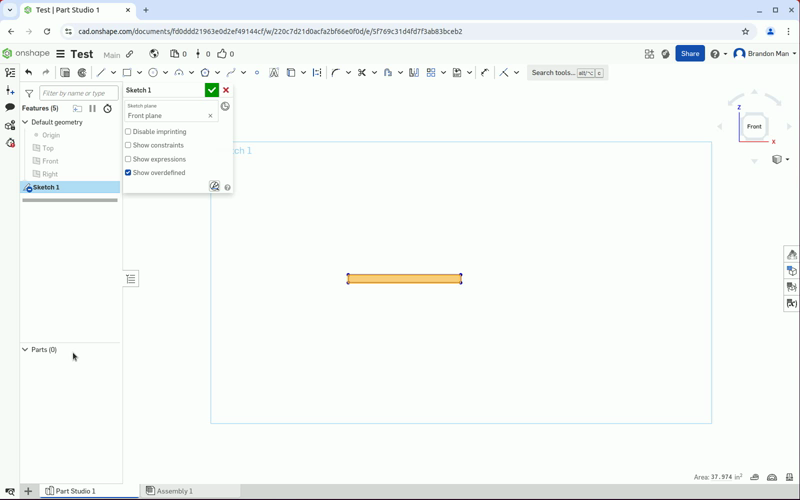
key(shift+e)
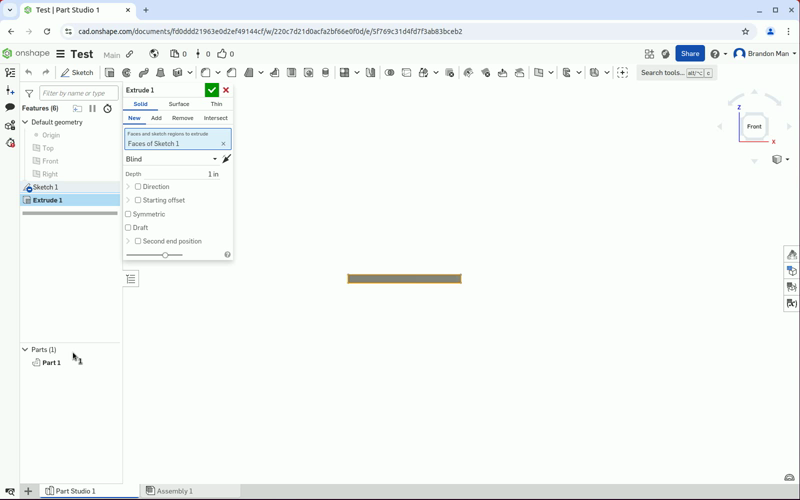
mouse_move(143, 106)
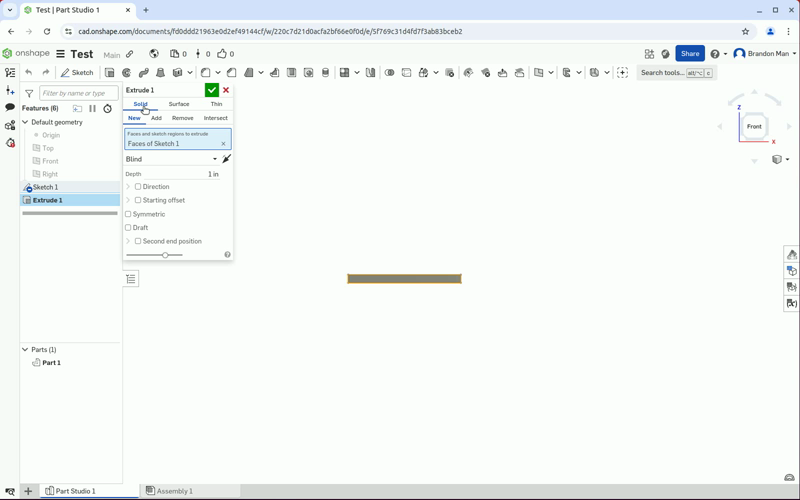
click(143, 106)
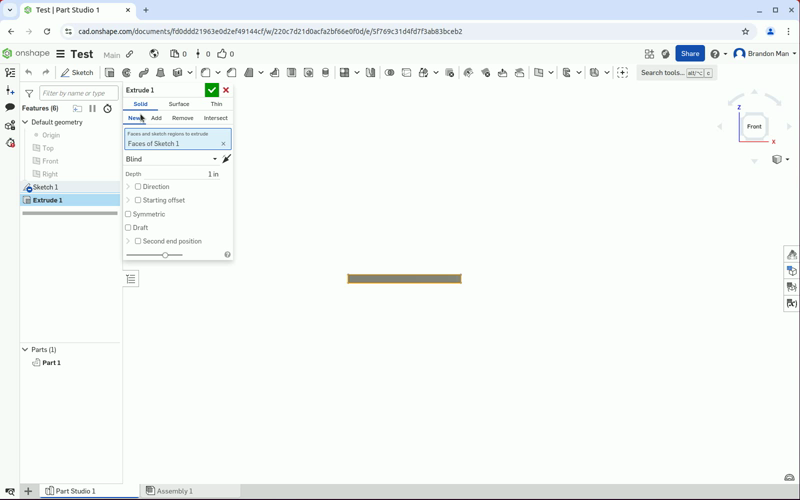
mouse_move(137, 120)
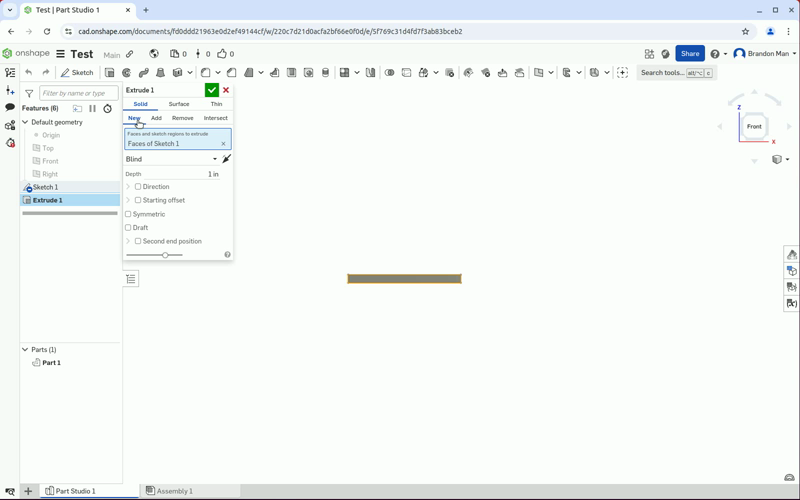
click(137, 120)
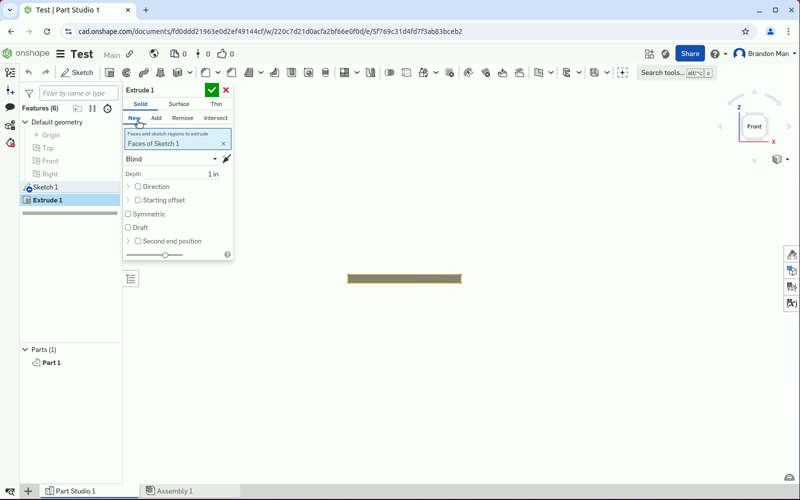
key(tab, 4)
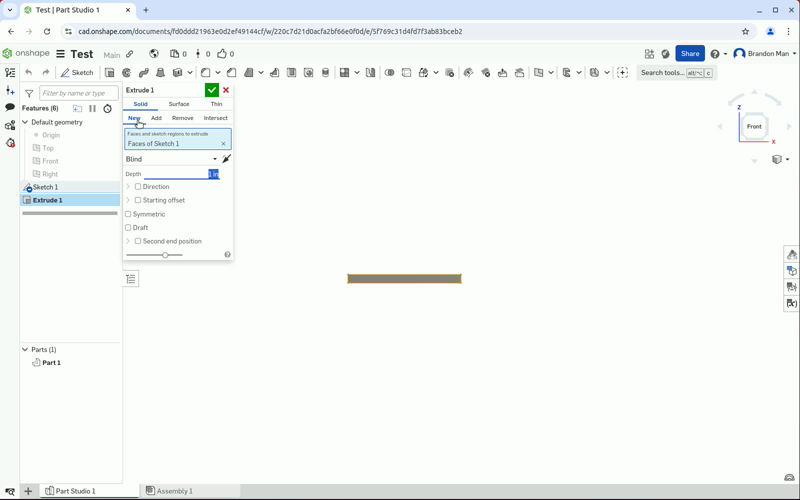
text(-23.108)
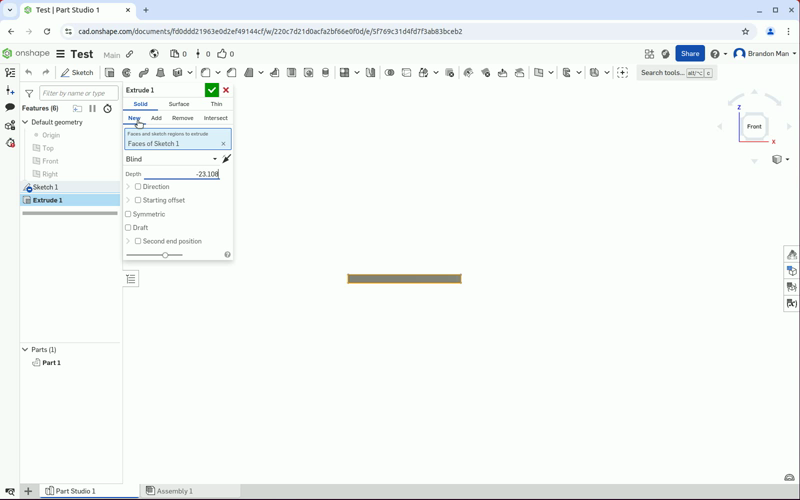
key(enter)
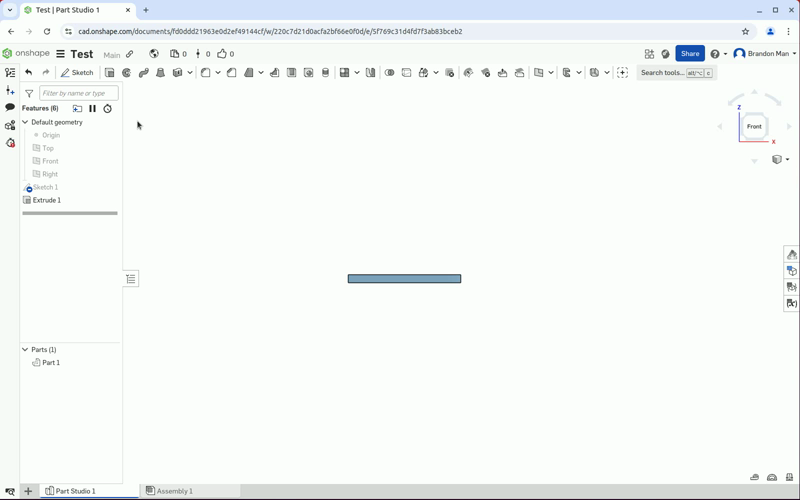
key(shift+h)
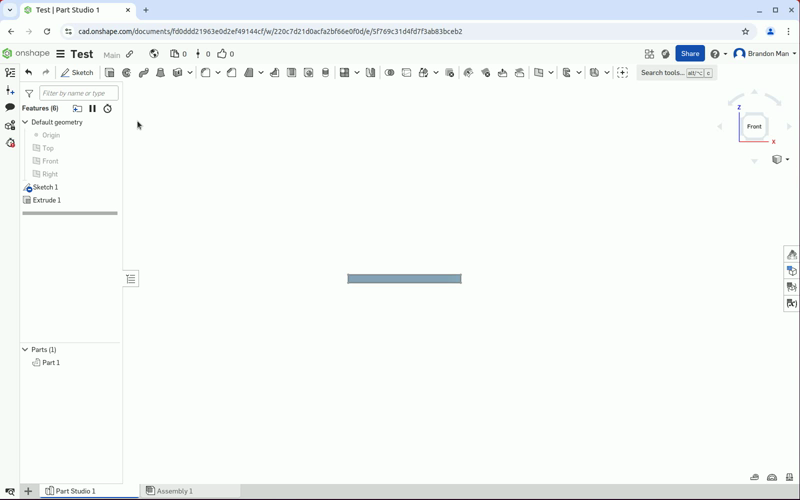
key(shift+h)
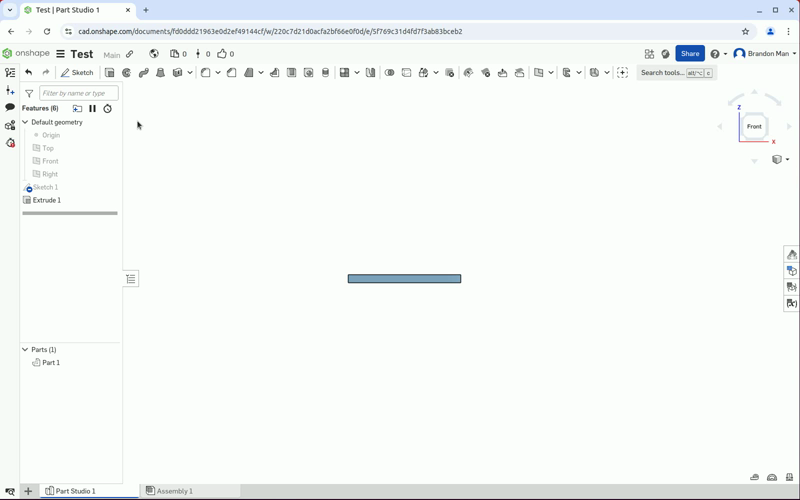
mouse_move(73, 189)
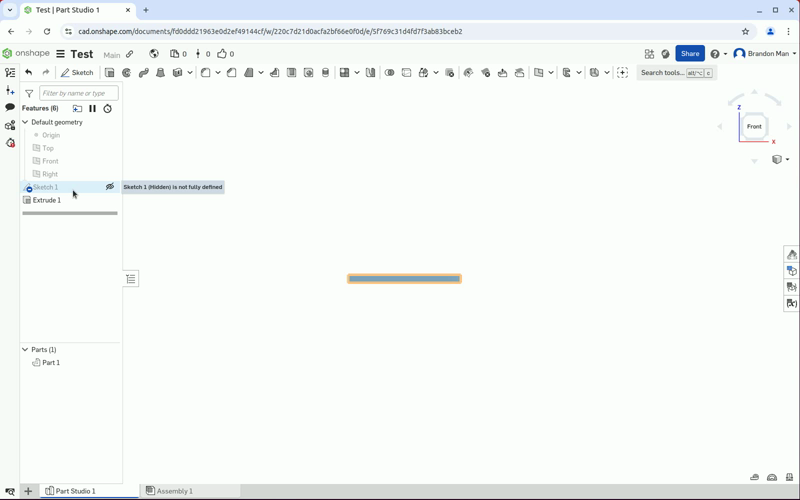
click(73, 189)
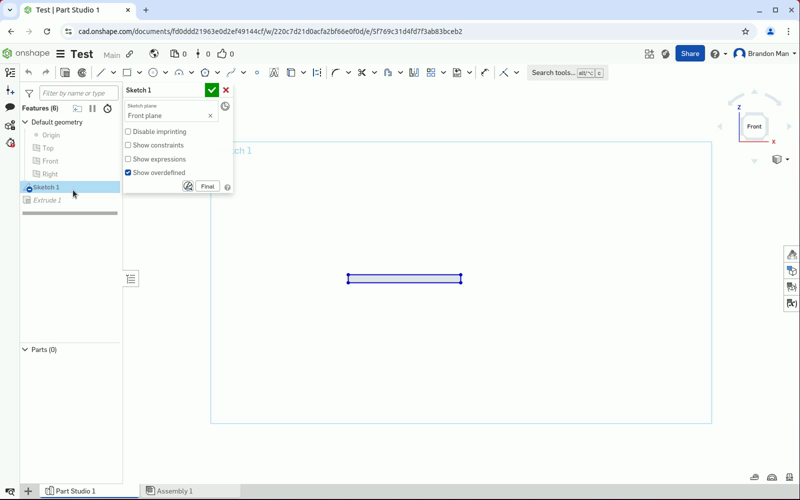
mouse_move(229, 92)
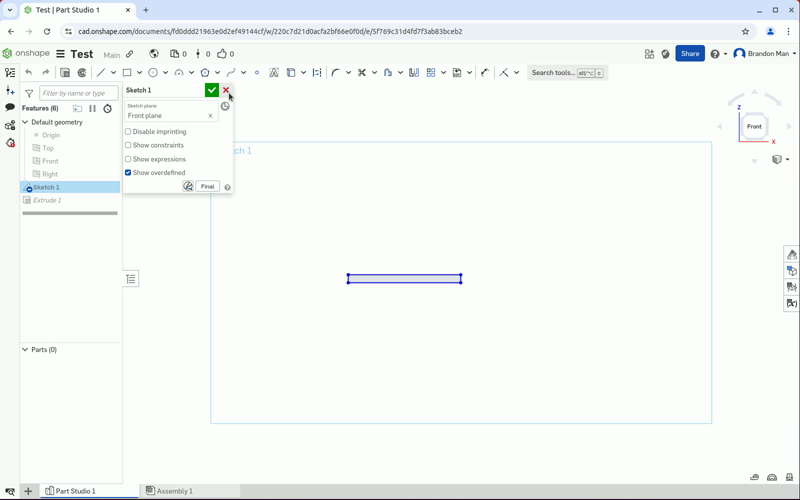
click(229, 92)
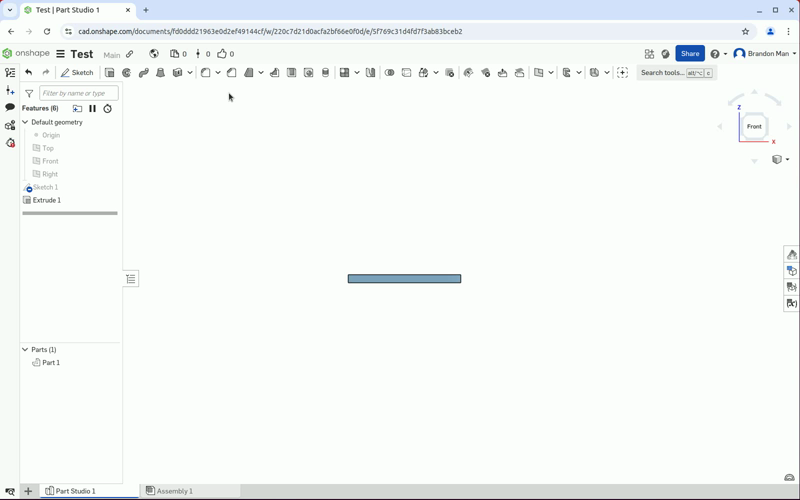
mouse_move(73, 352)
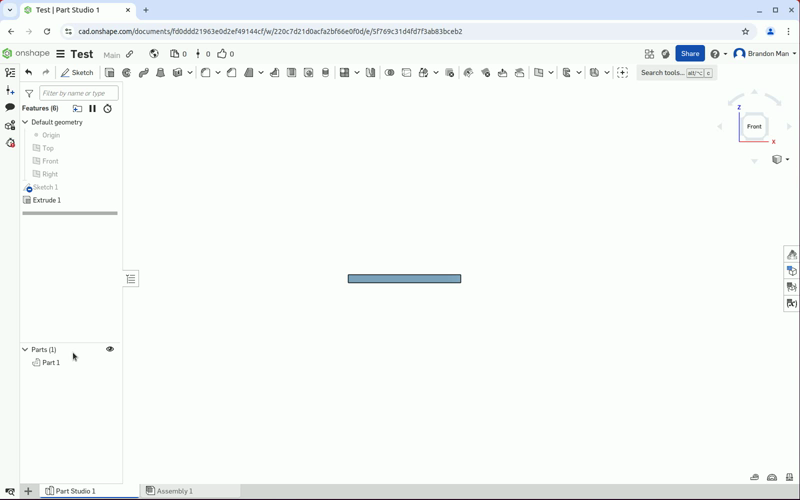
key(y)
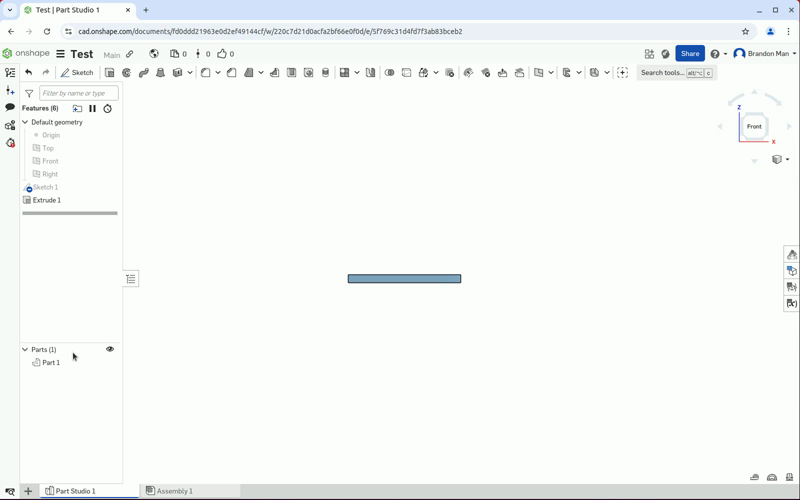
key(shift+p)
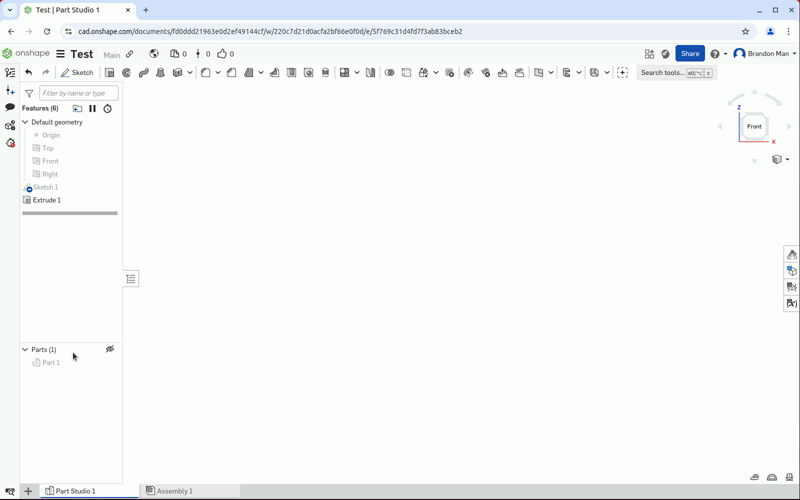
key(space)
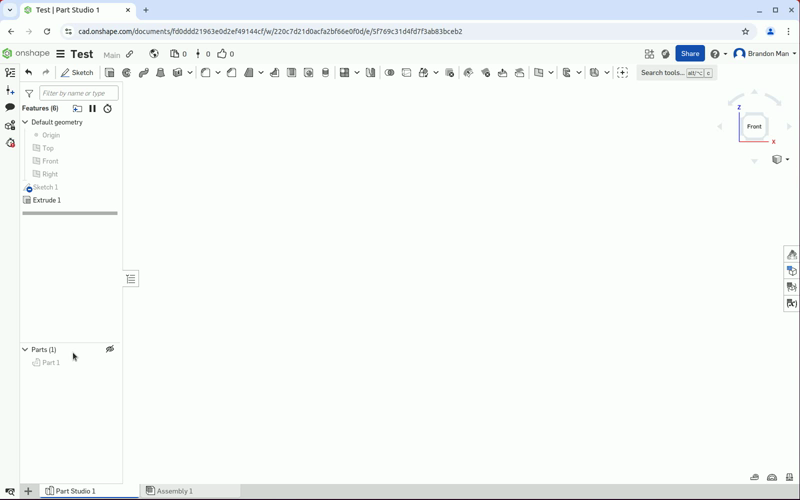
key_down(shift)
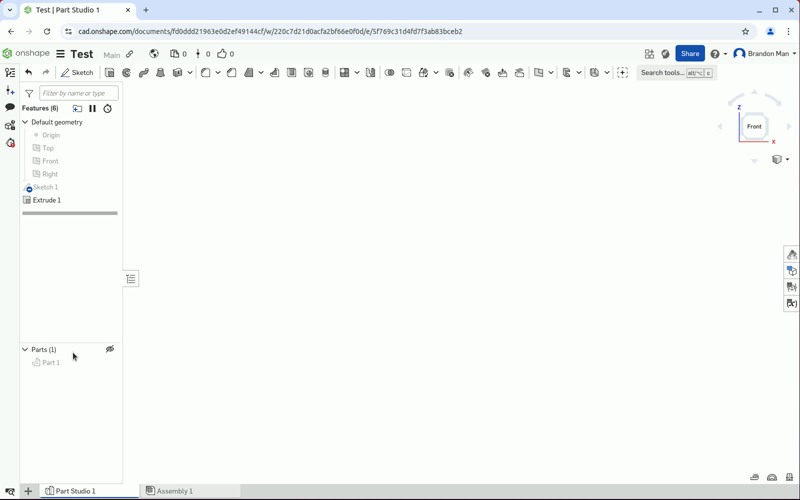
key(down)
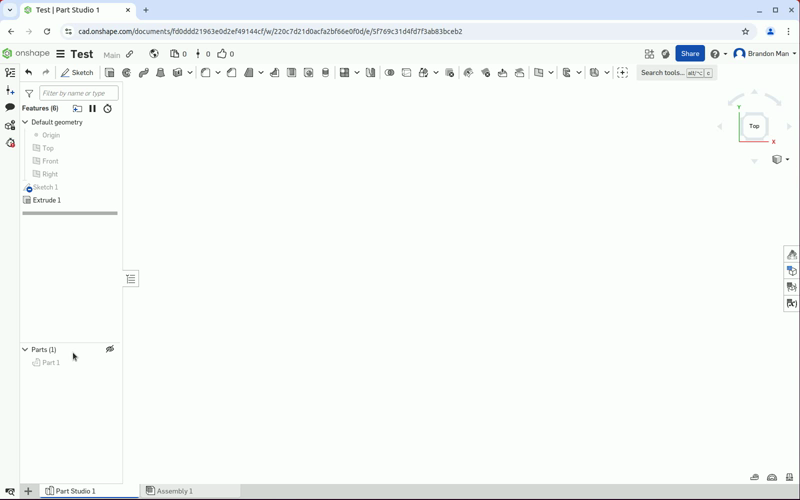
key_up(shift)
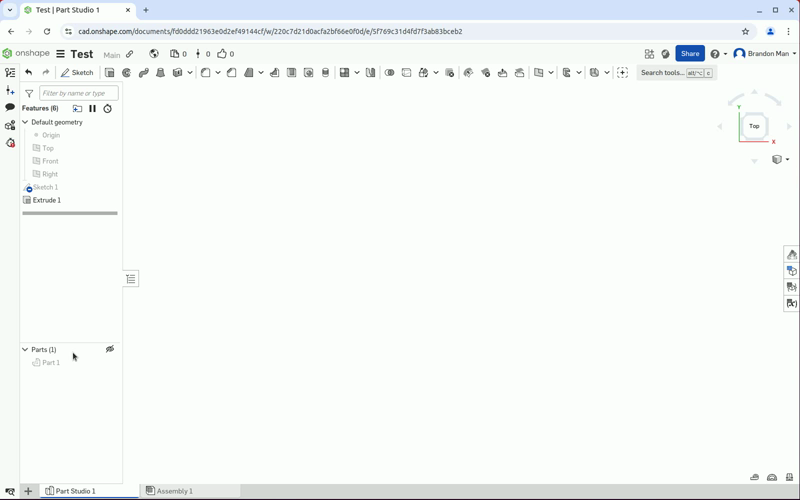
mouse_move(73, 352)
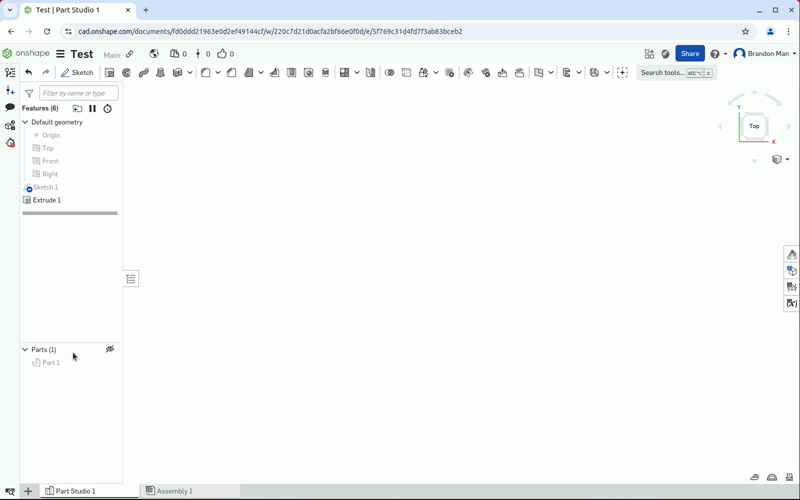
key(shift+y)
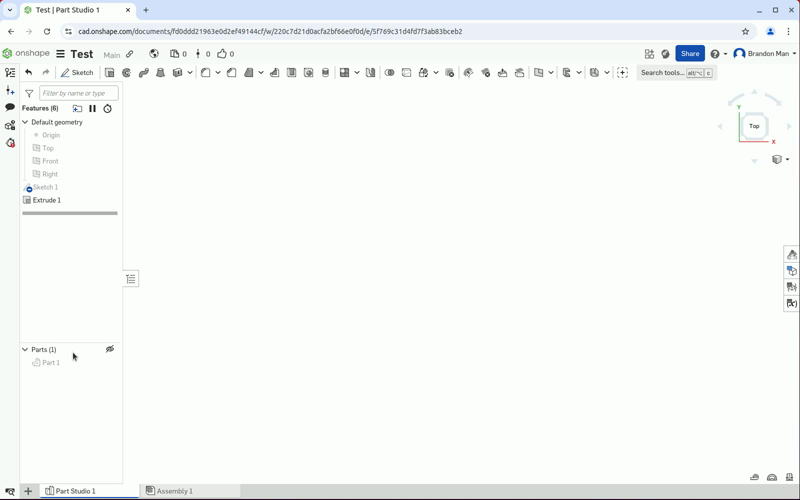
key(shift+s)
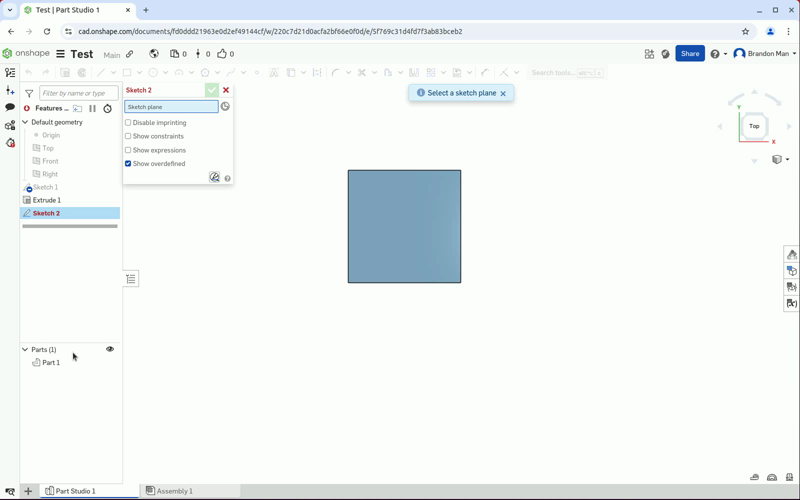
mouse_move(73, 150)
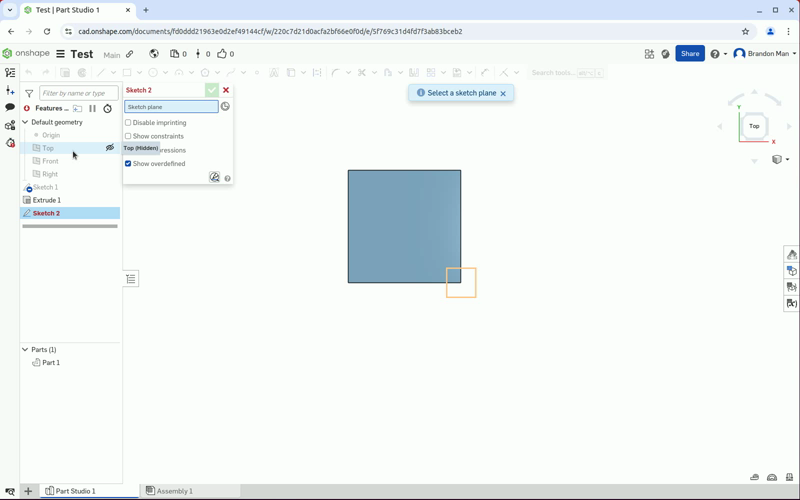
click(73, 150)
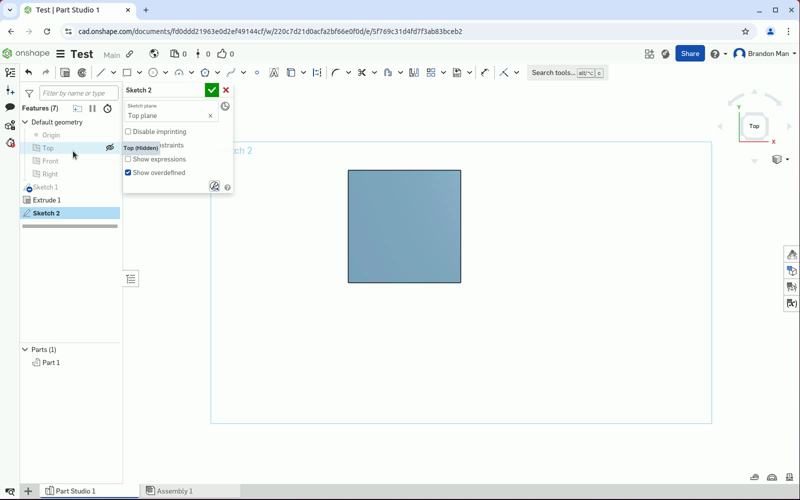
mouse_move(73, 352)
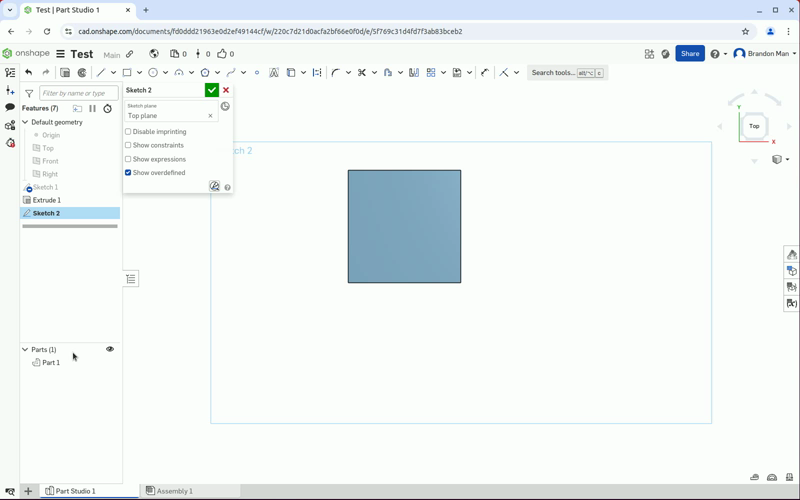
key(y)
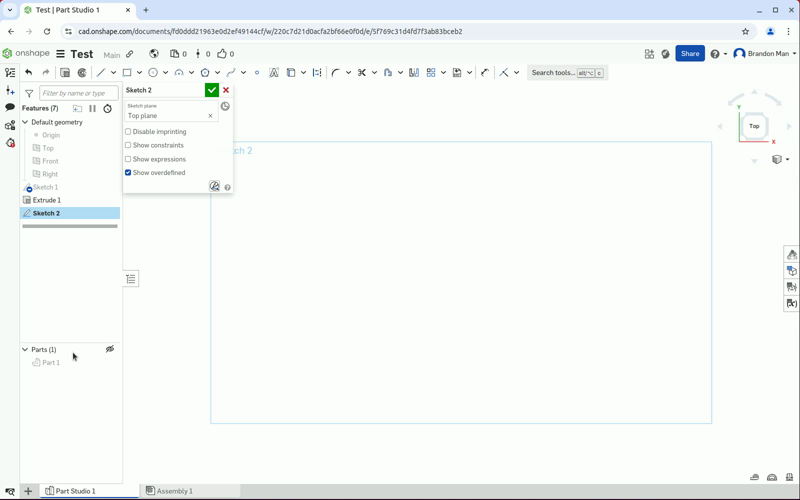
key(c)
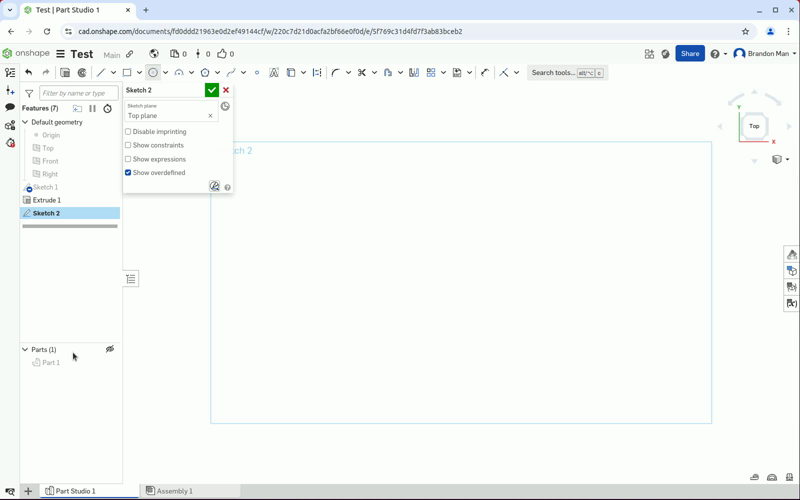
key_down(shift)
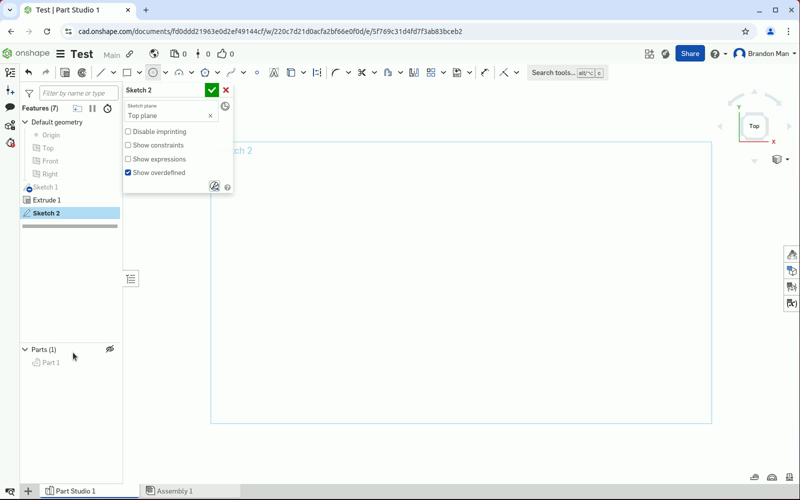
mouse_move(444, 199)
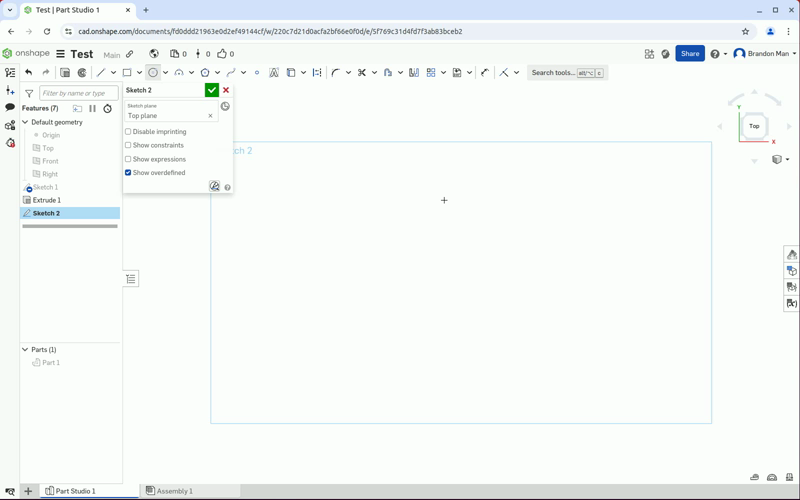
click(444, 199)
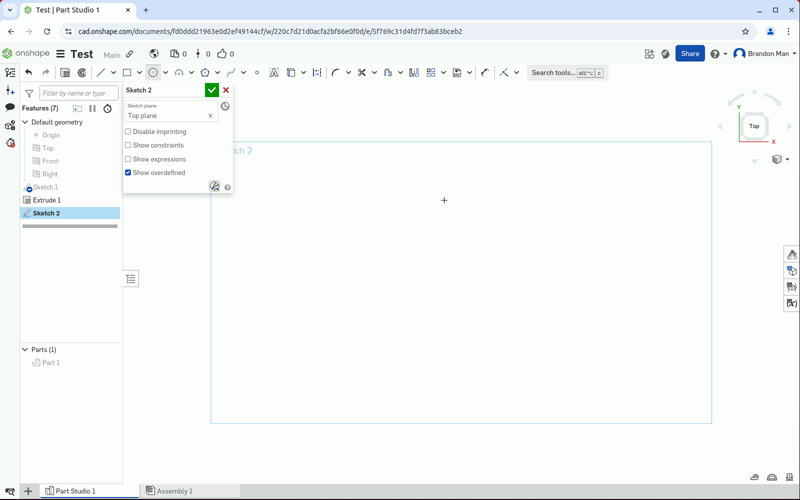
key_up(shift)
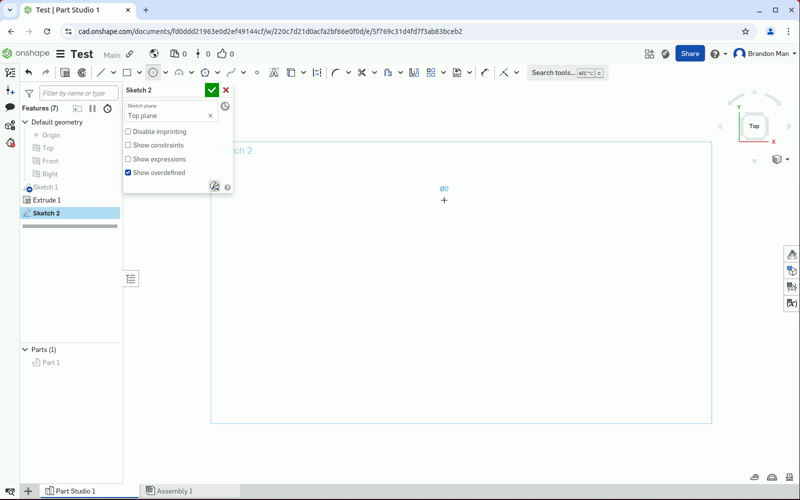
mouse_move(449, 199)
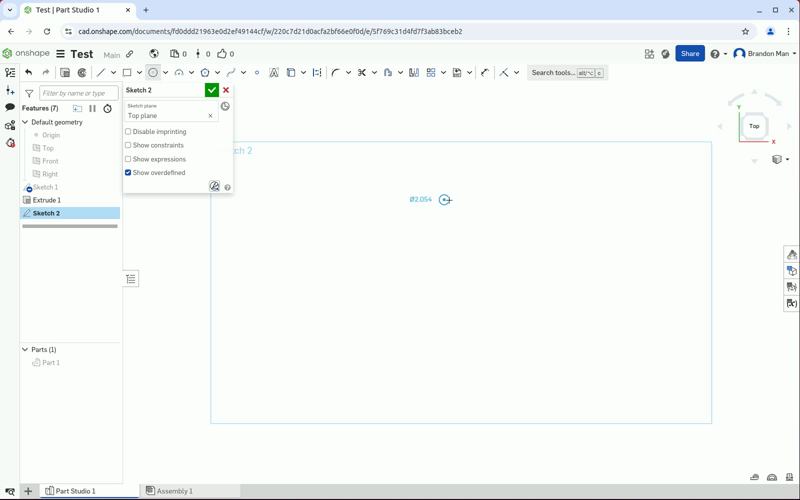
click(449, 199)
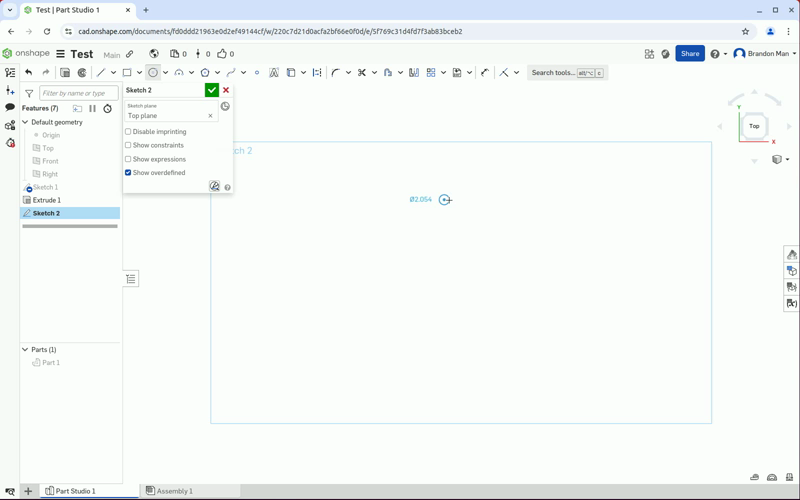
key(esc)
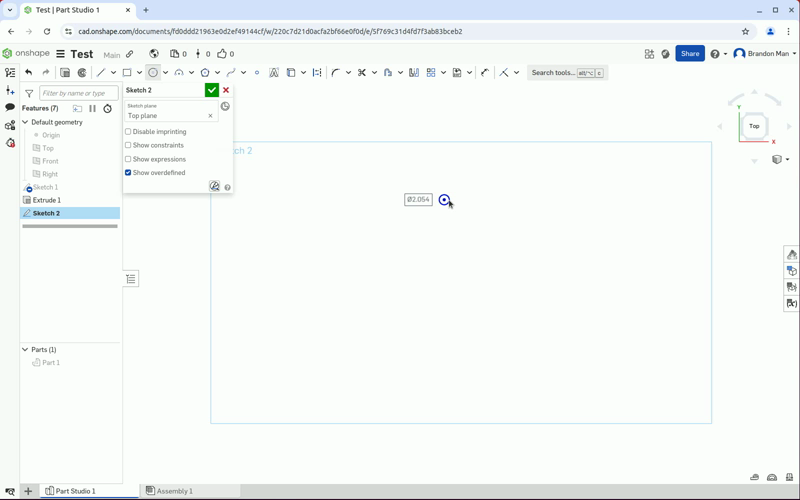
mouse_move(442, 201)
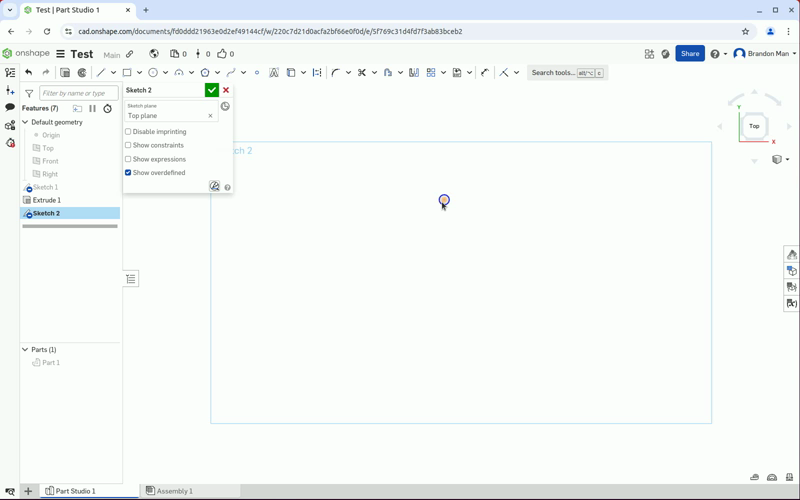
scroll(6)
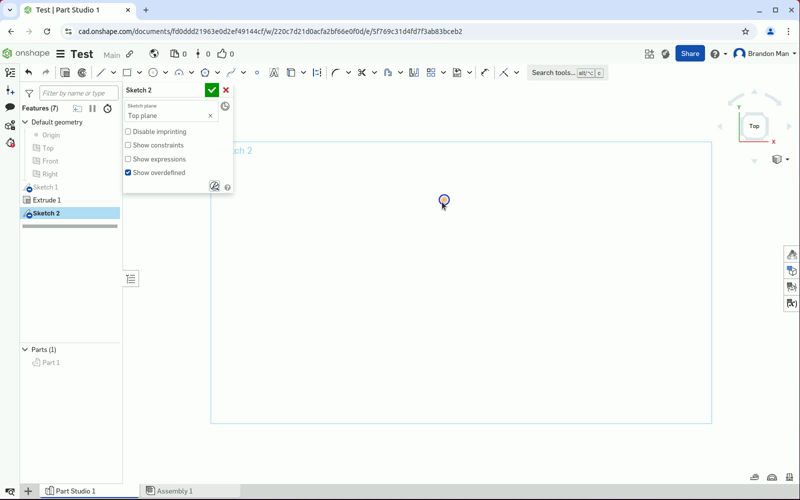
scroll(6)
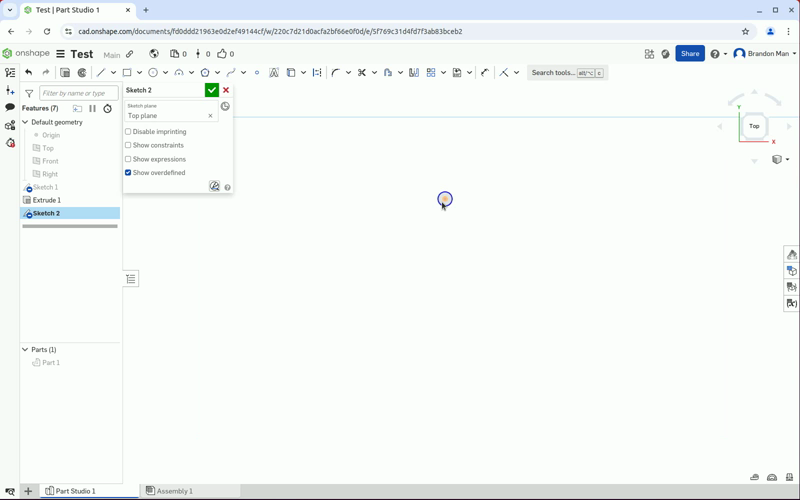
scroll(6)
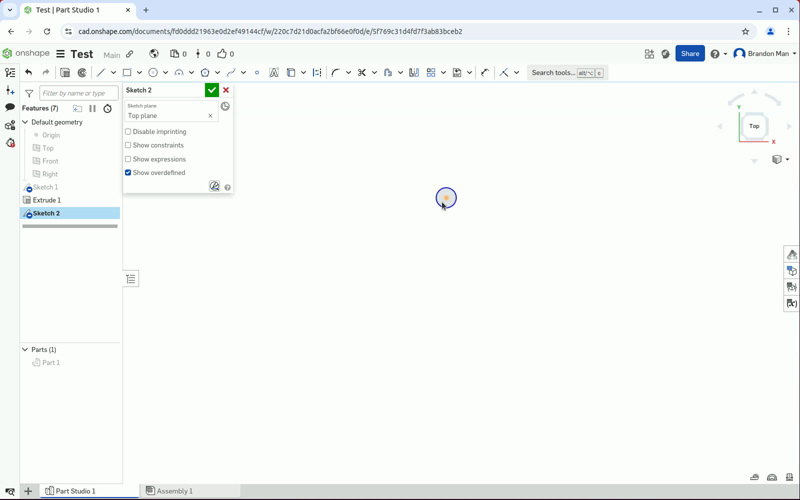
scroll(6)
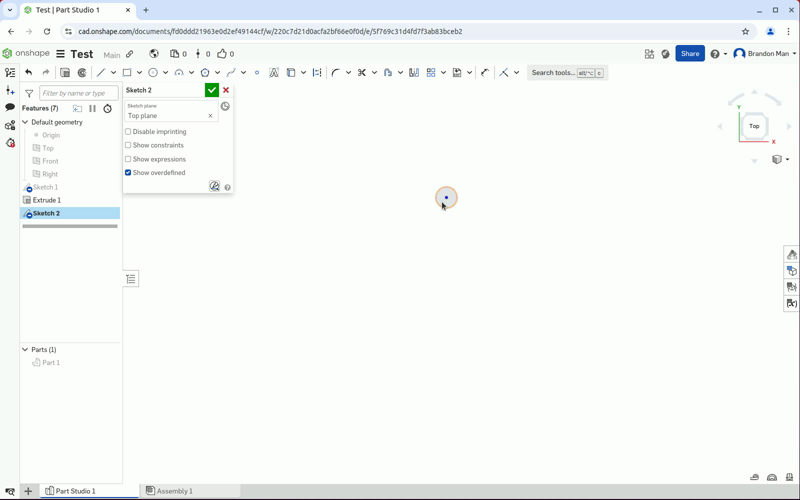
scroll(6)
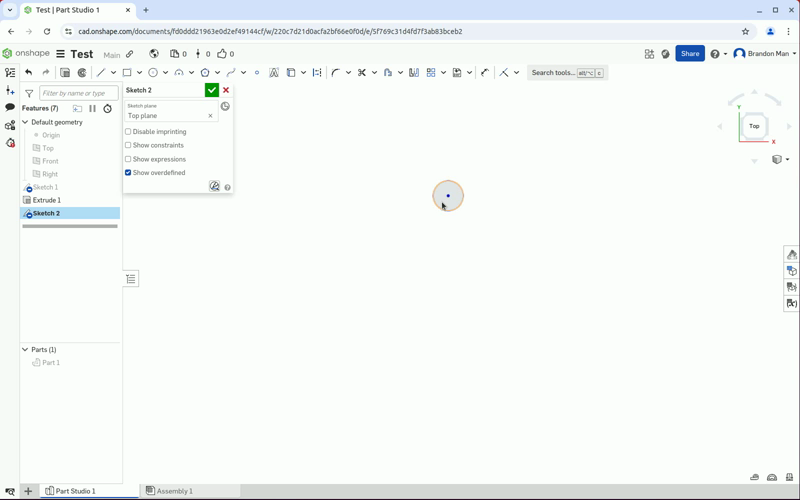
scroll(6)
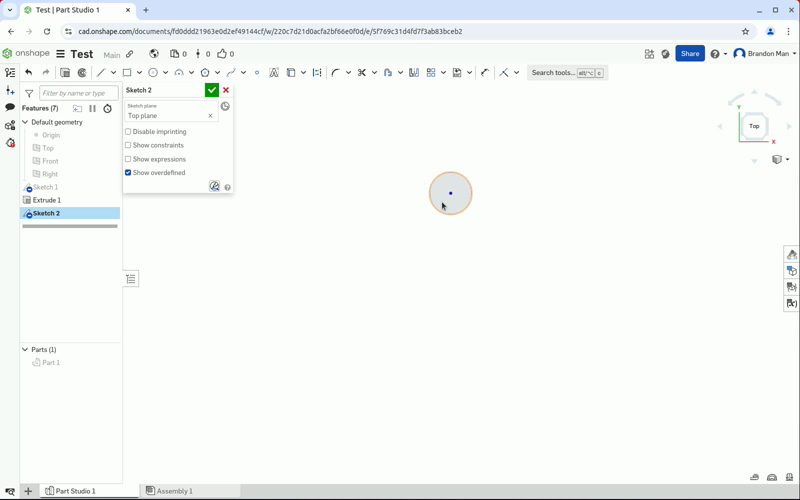
scroll(6)
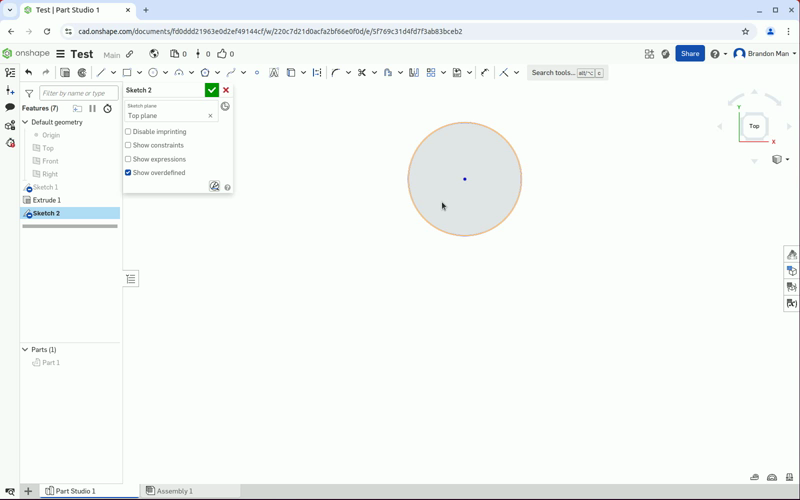
click(442, 201)
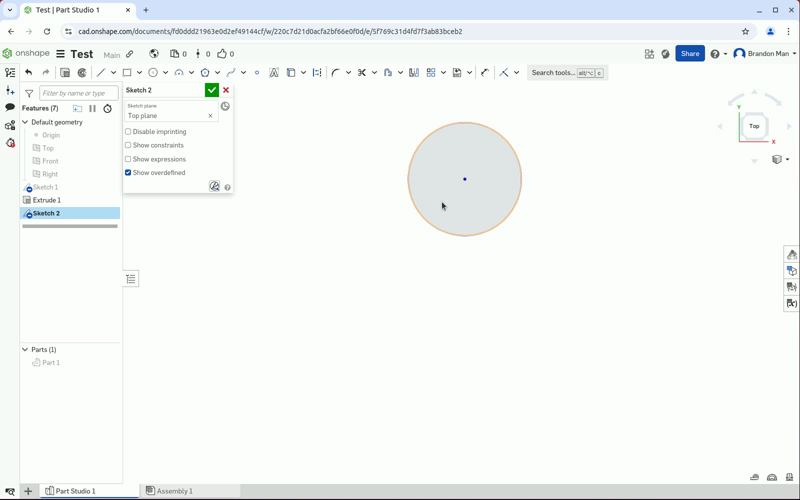
scroll(-6)
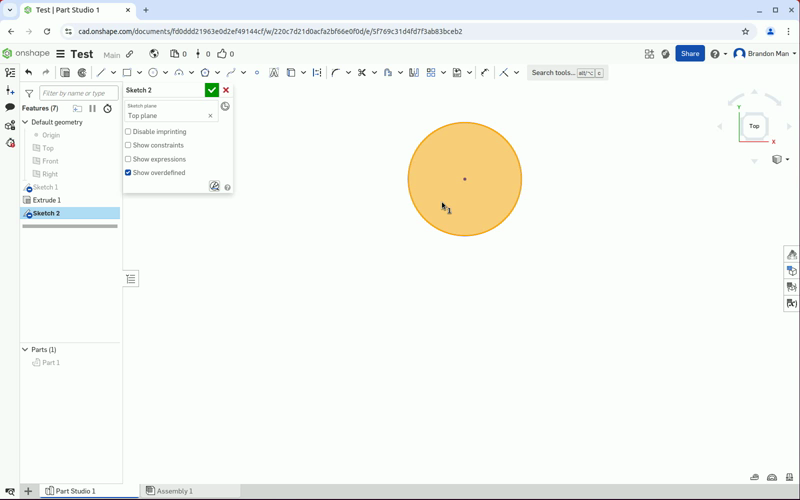
scroll(-6)
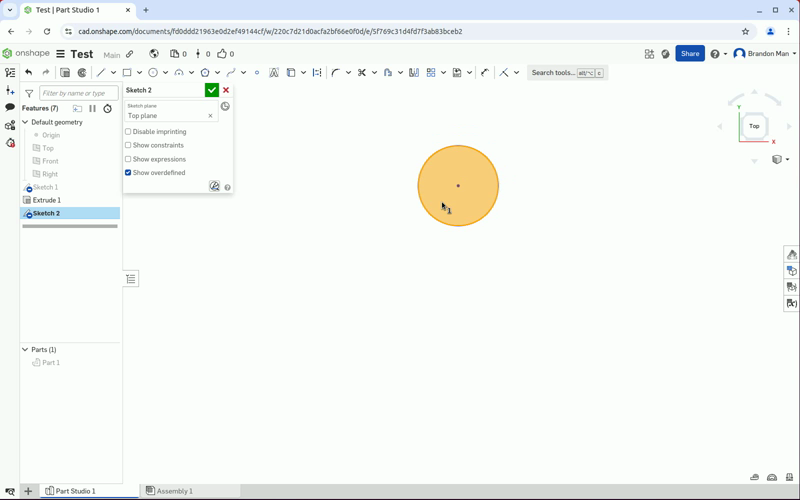
scroll(-6)
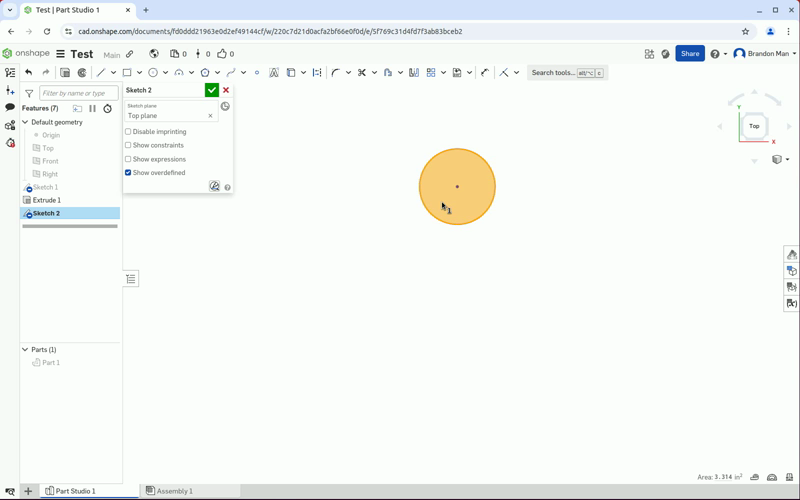
scroll(-6)
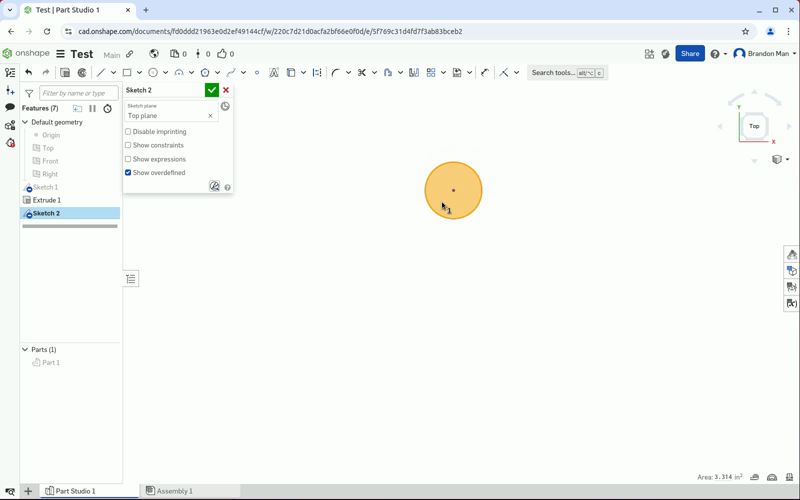
scroll(-6)
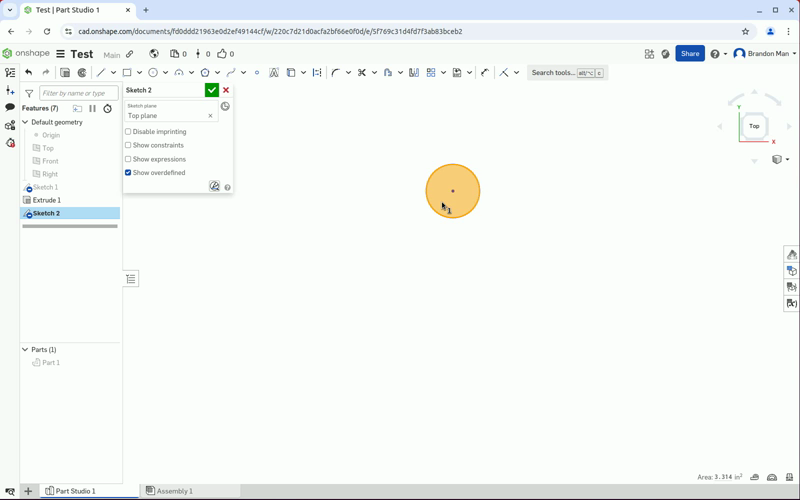
scroll(-6)
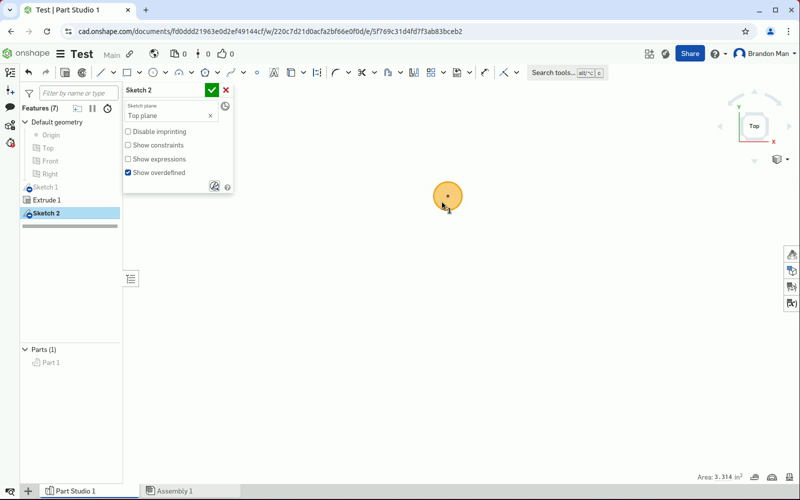
scroll(-6)
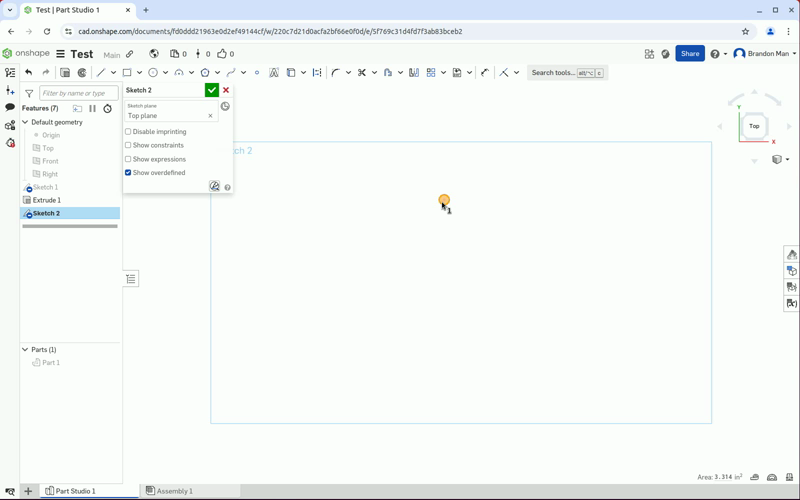
mouse_move(73, 352)
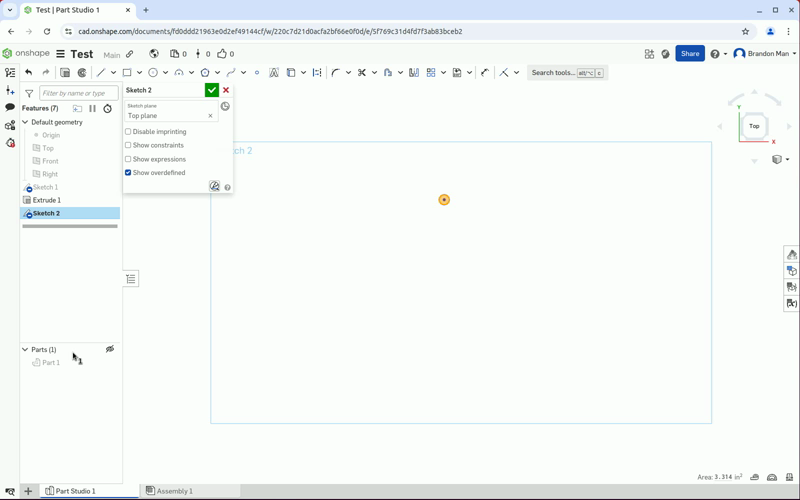
key(shift+y)
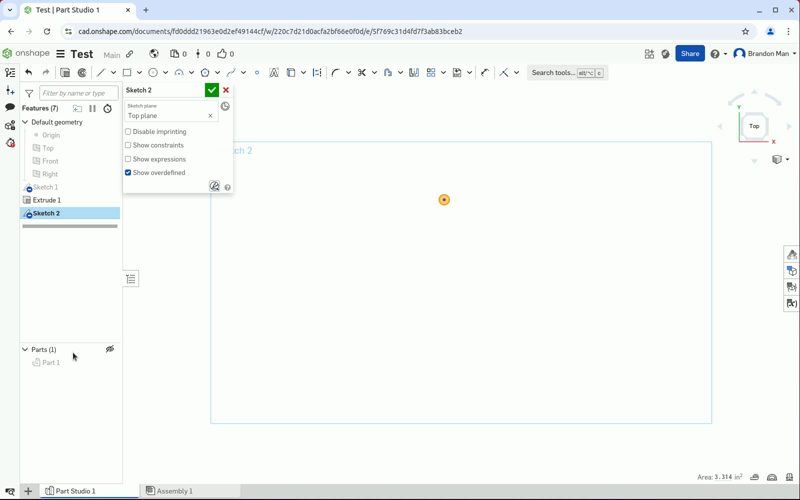
key(shift+e)
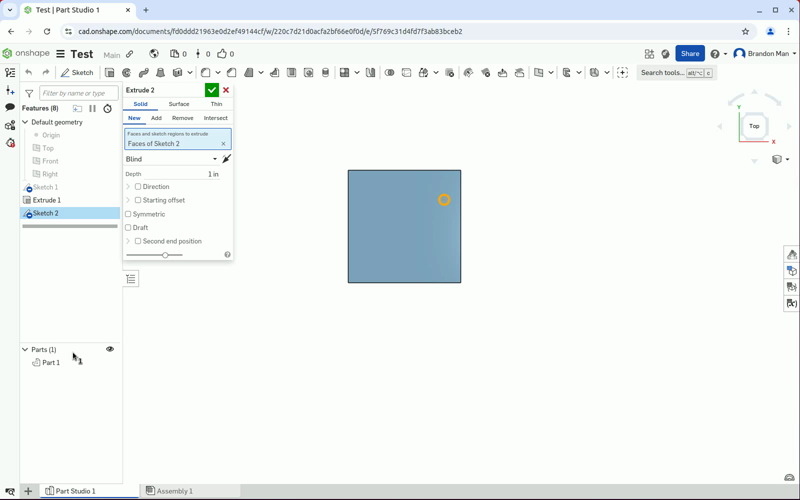
mouse_move(143, 106)
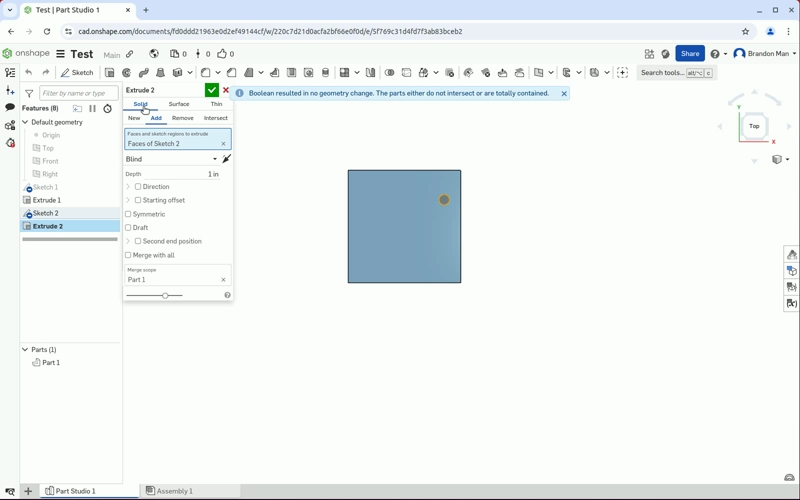
click(143, 106)
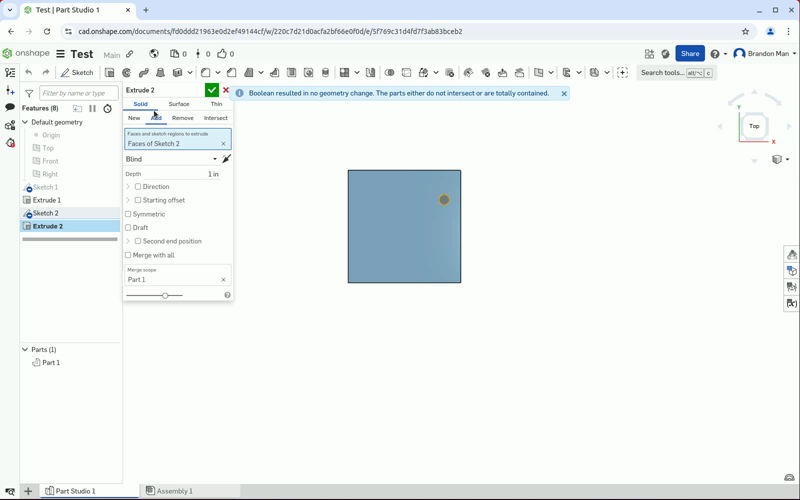
mouse_move(186, 120)
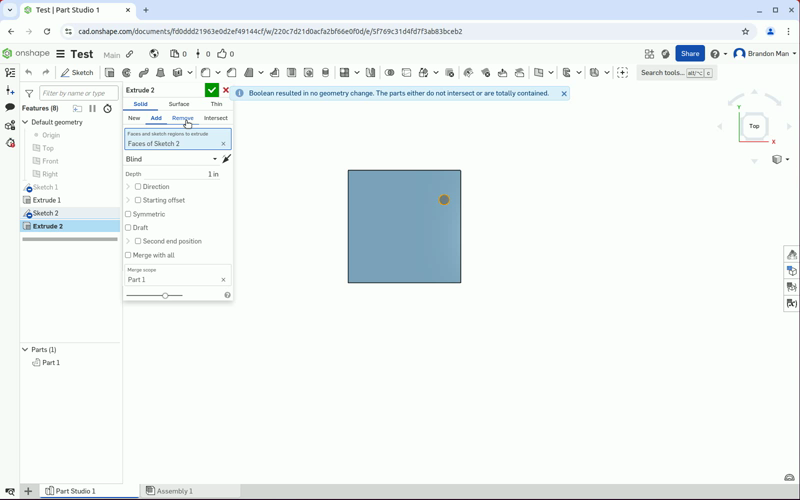
click(186, 120)
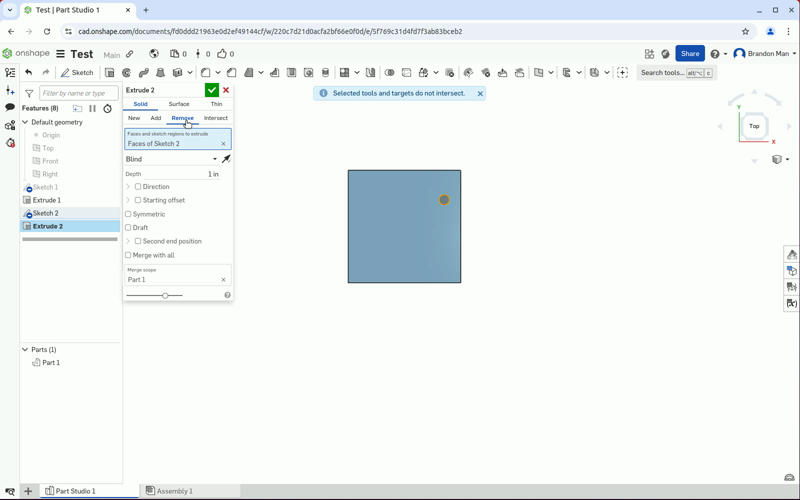
key(tab, 4)
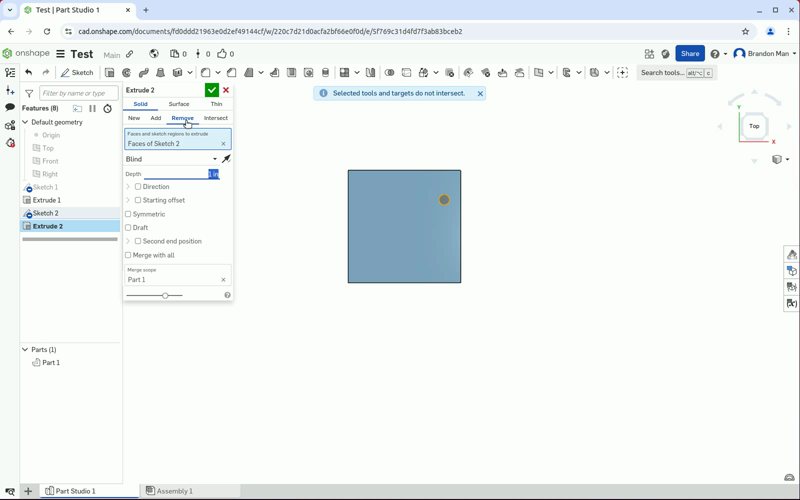
text(-1.685)
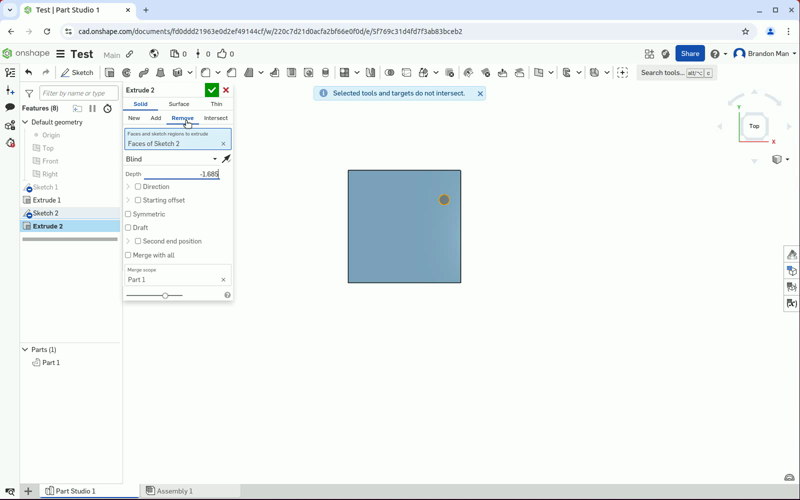
key(tab, 6)
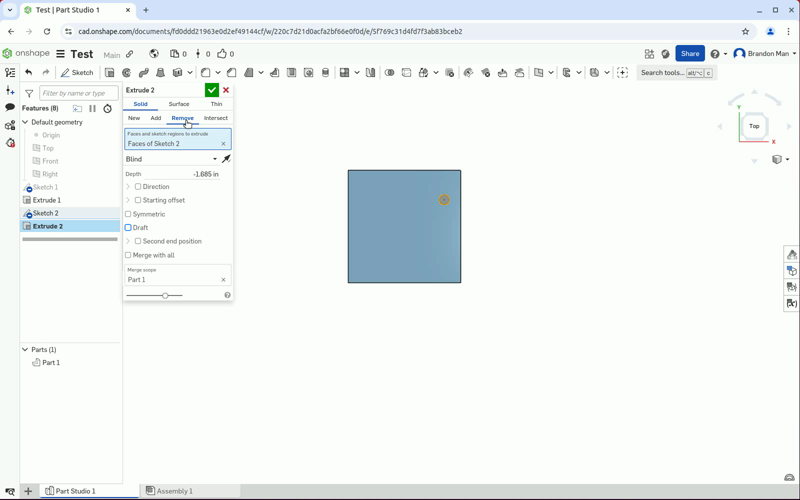
key(space)
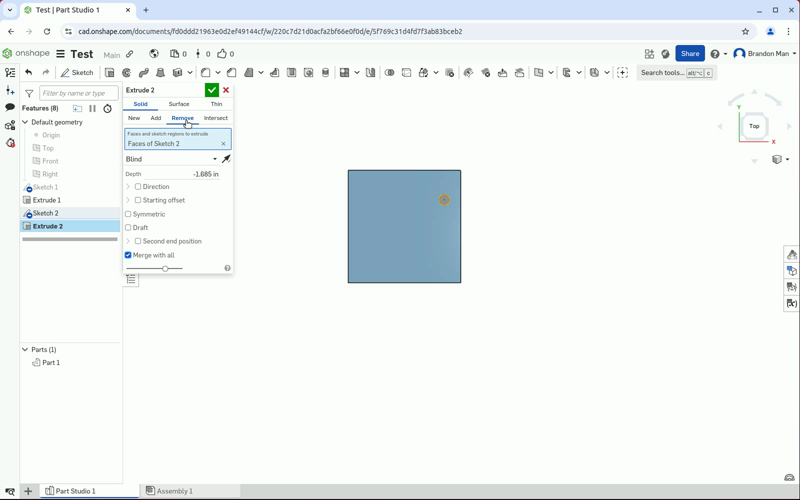
key(enter)
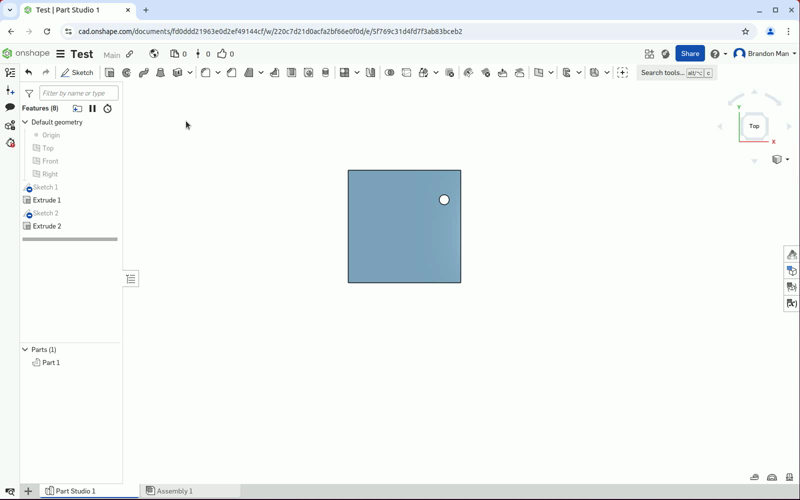
key(shift+h)
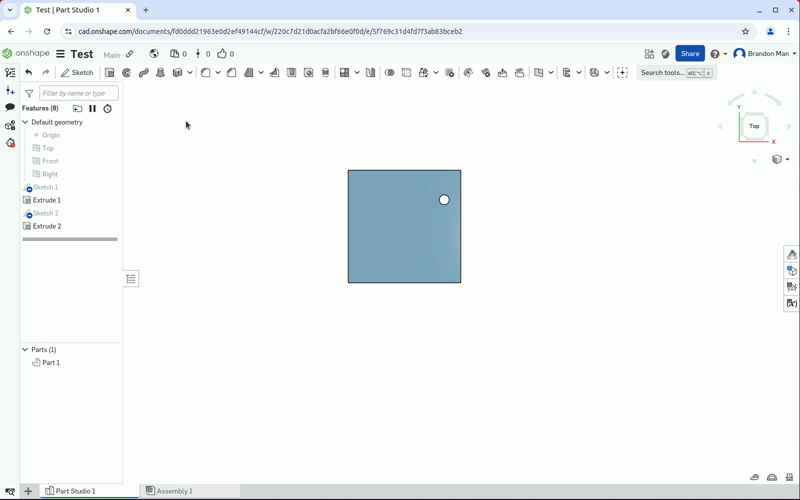
key(shift+h)
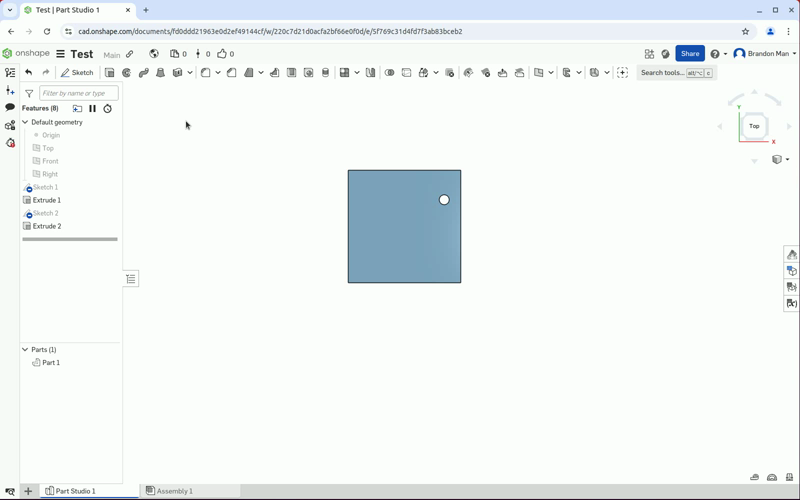
mouse_move(73, 189)
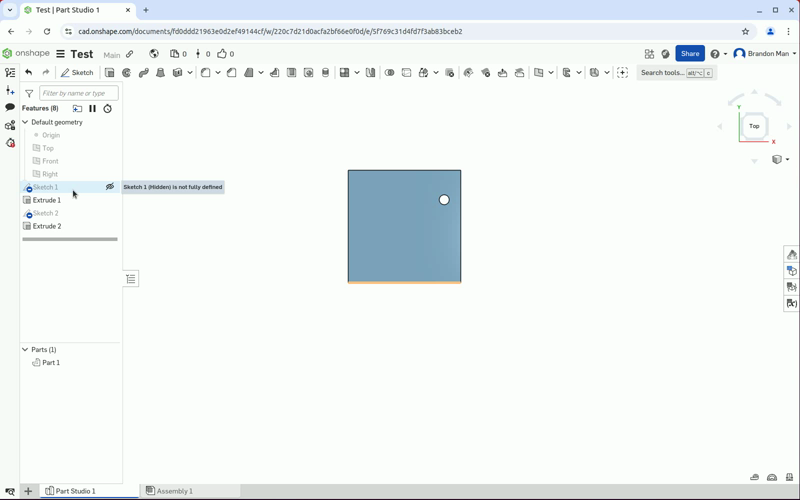
click(73, 189)
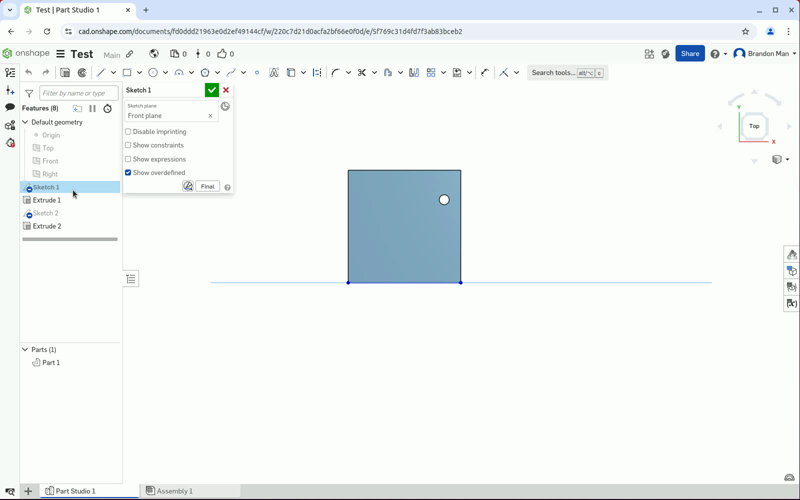
mouse_move(229, 92)
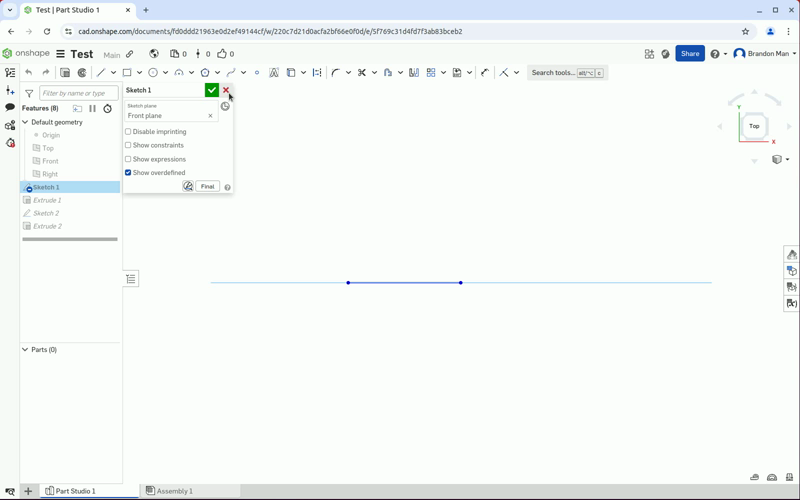
click(229, 92)
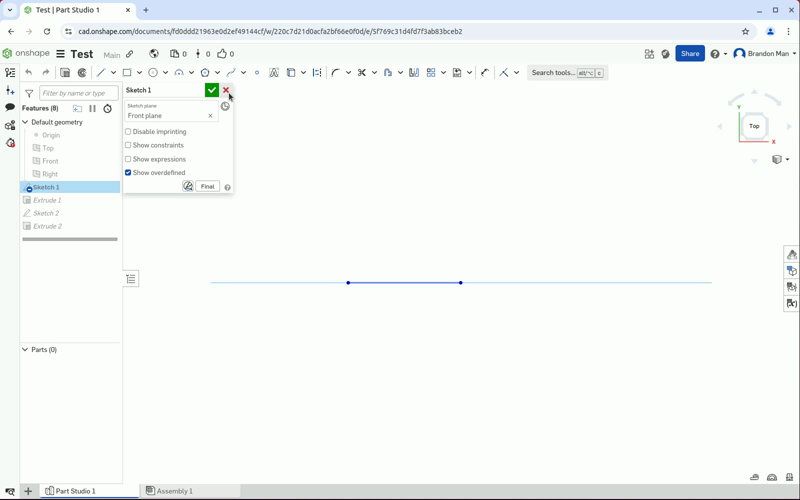
key(shift+s)
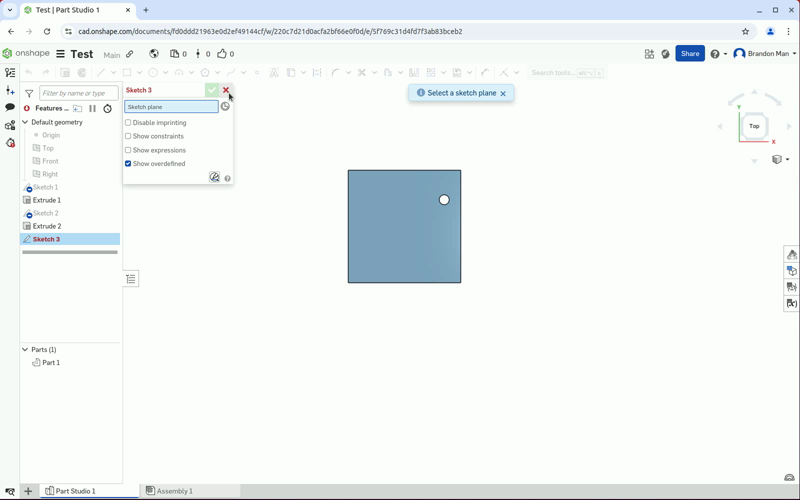
mouse_move(73, 150)
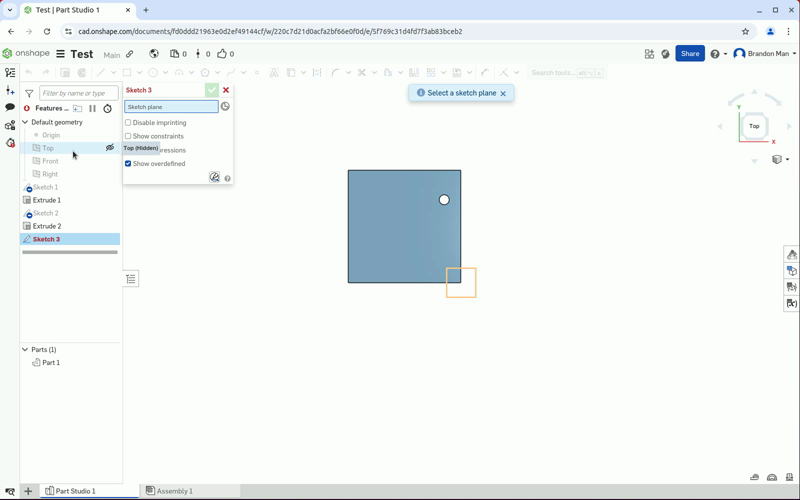
click(73, 150)
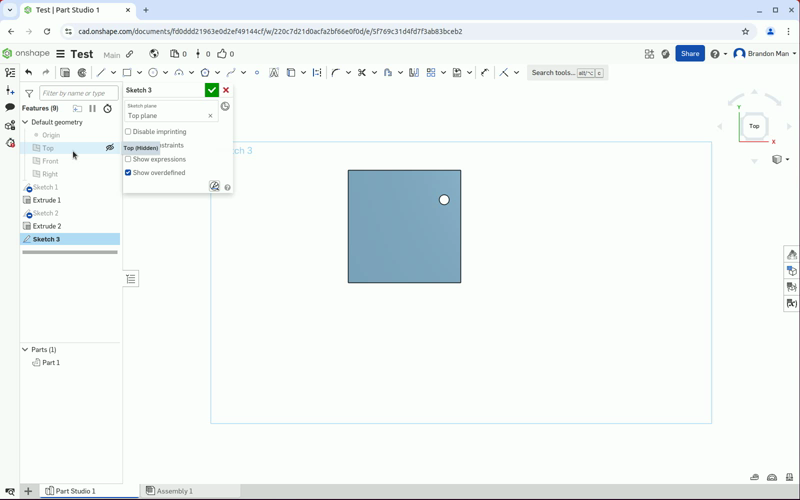
mouse_move(73, 352)
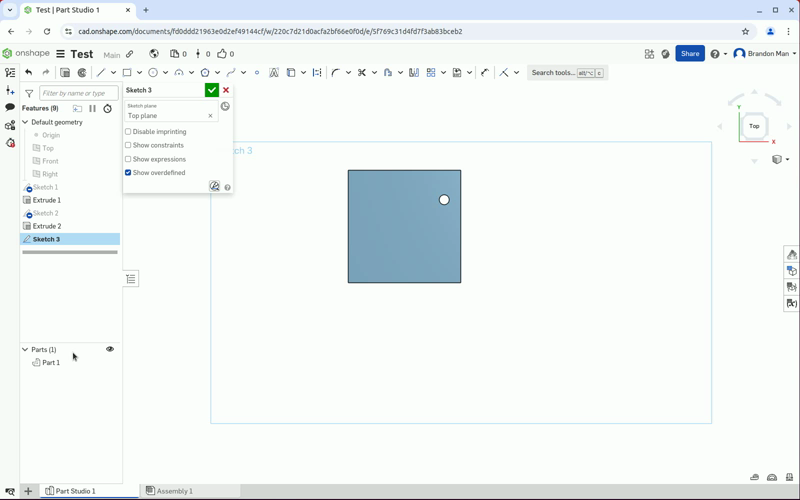
key(y)
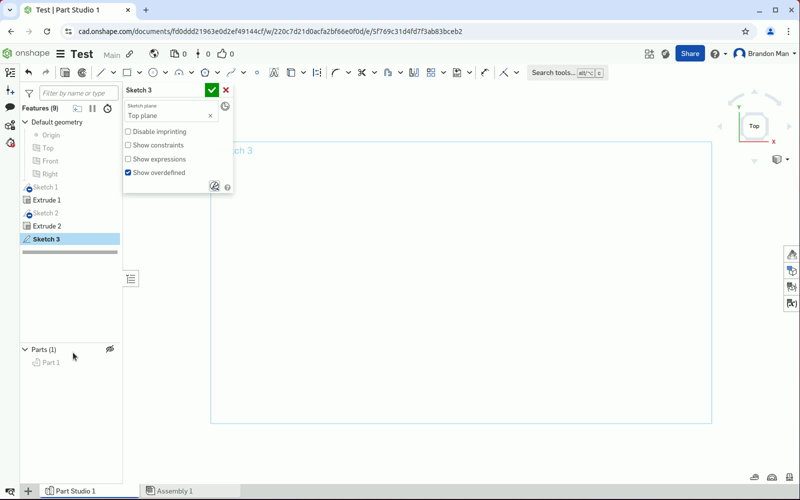
key(c)
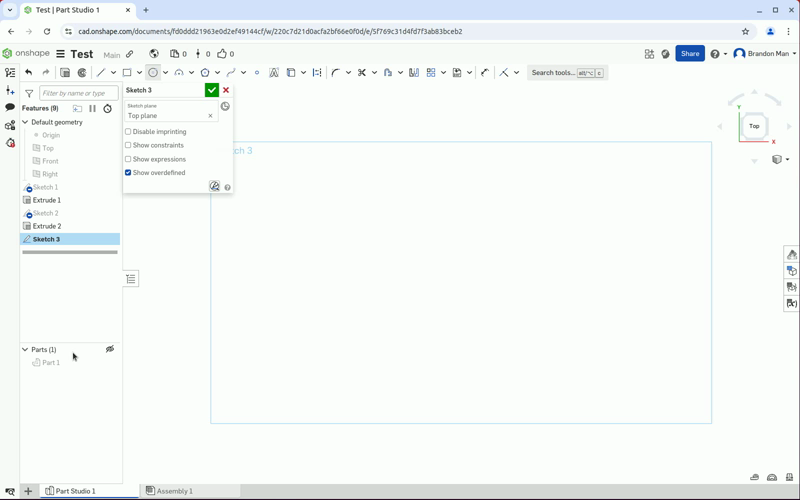
key_down(shift)
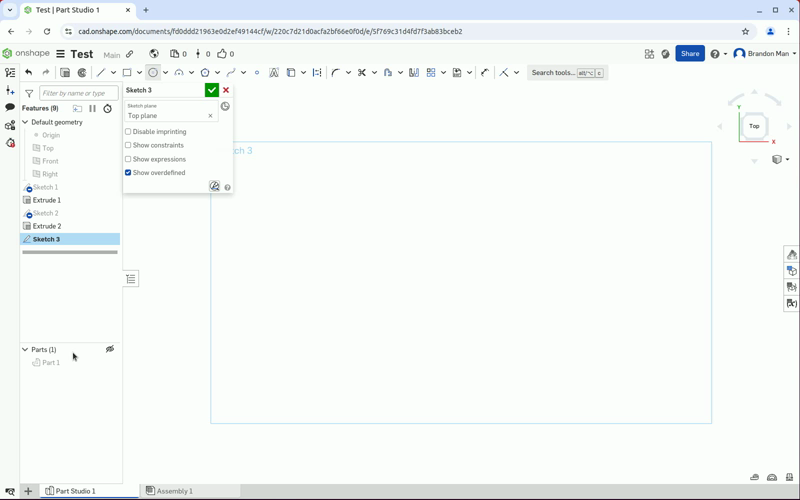
mouse_move(444, 253)
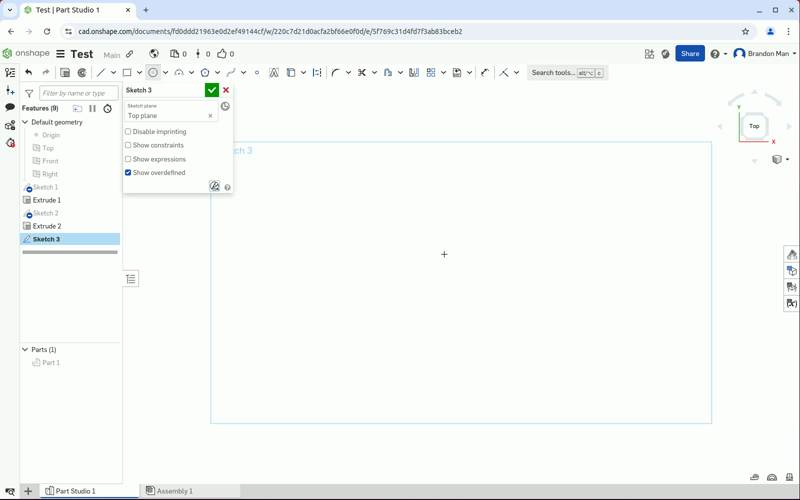
click(444, 253)
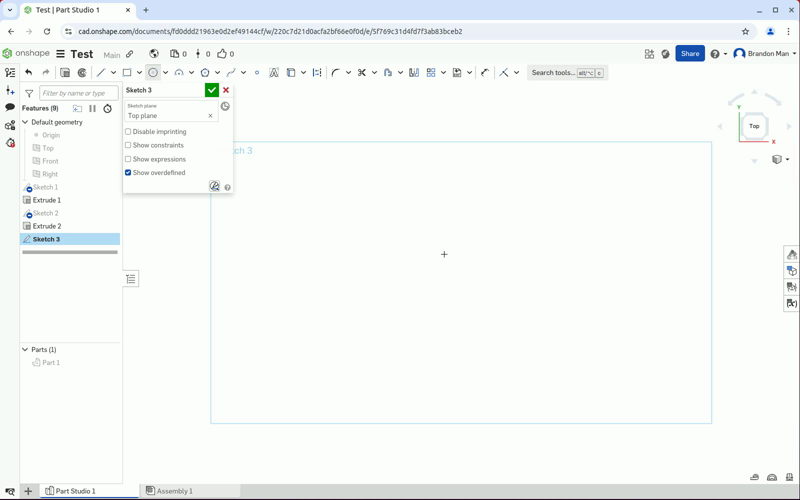
key_up(shift)
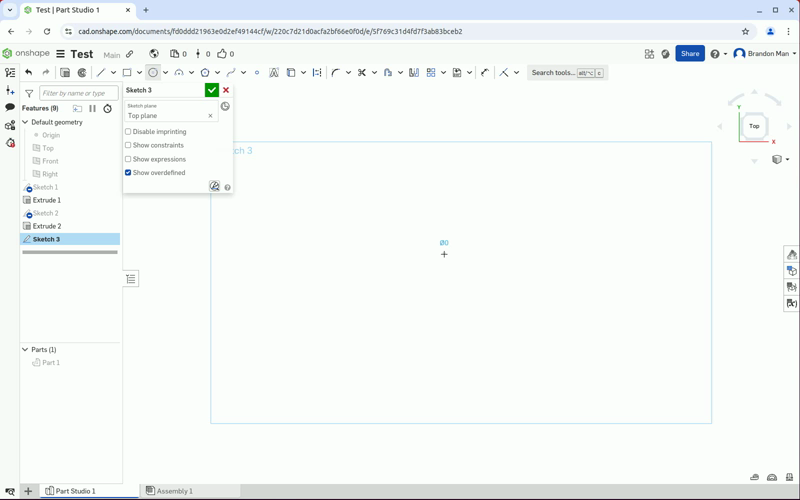
mouse_move(449, 253)
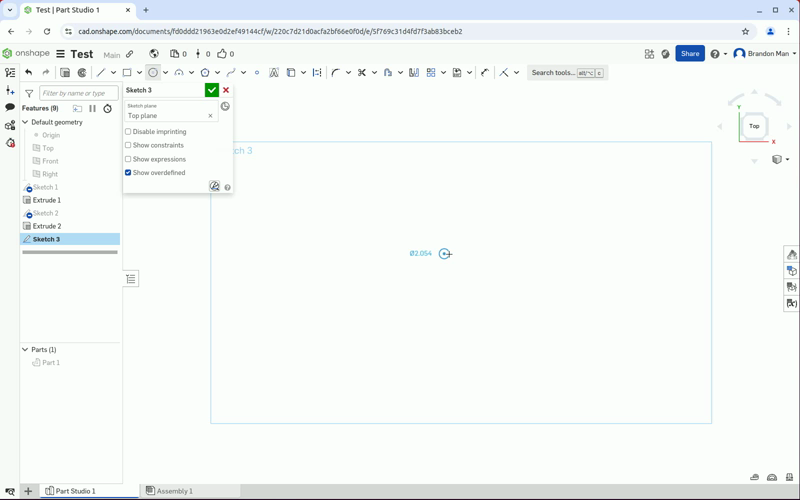
click(449, 253)
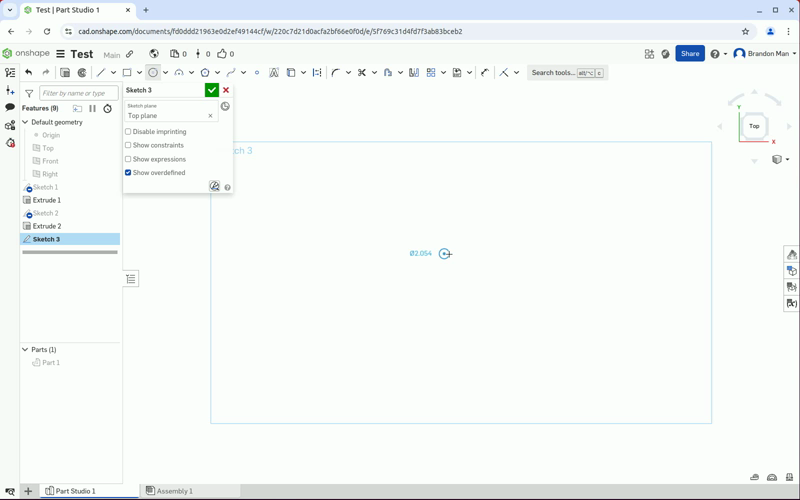
key(esc)
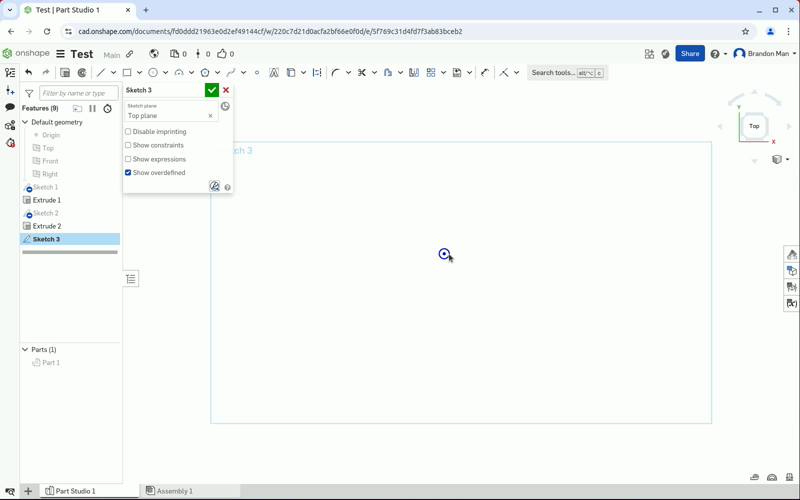
mouse_move(439, 252)
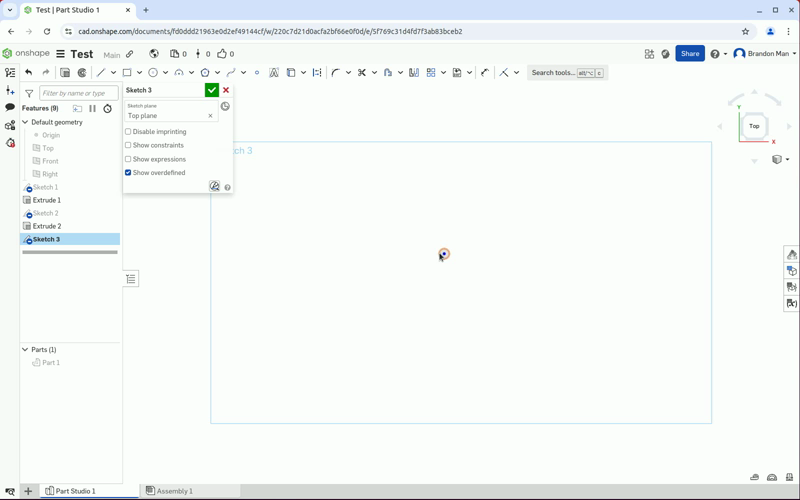
scroll(6)
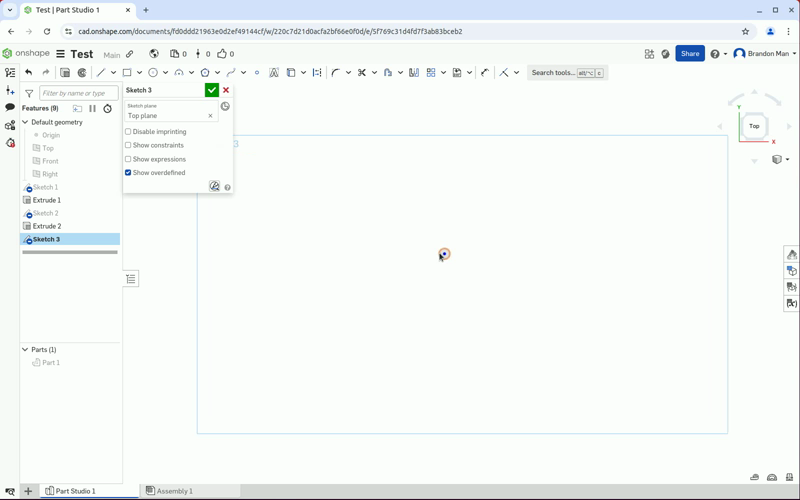
scroll(6)
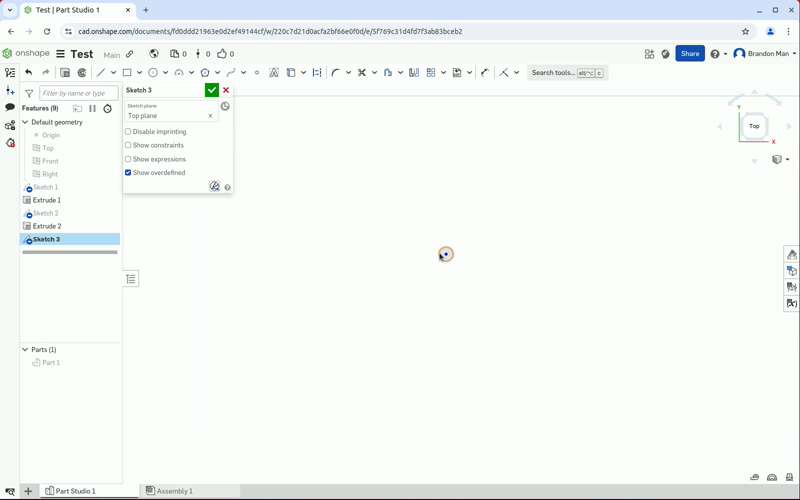
scroll(6)
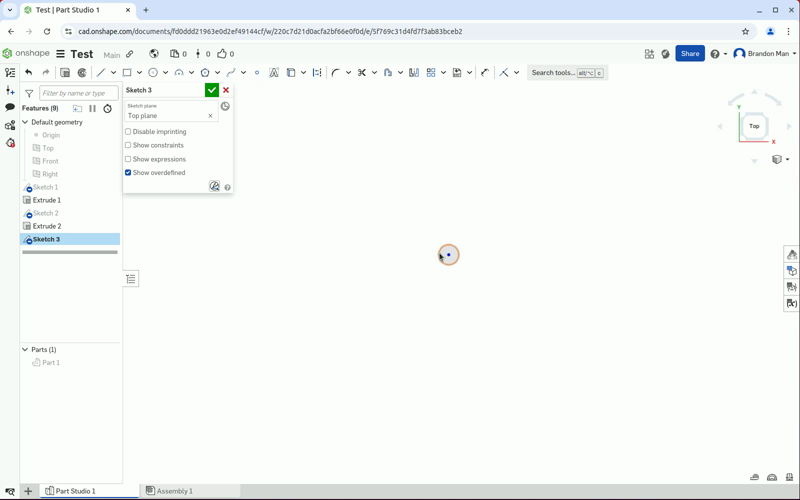
scroll(6)
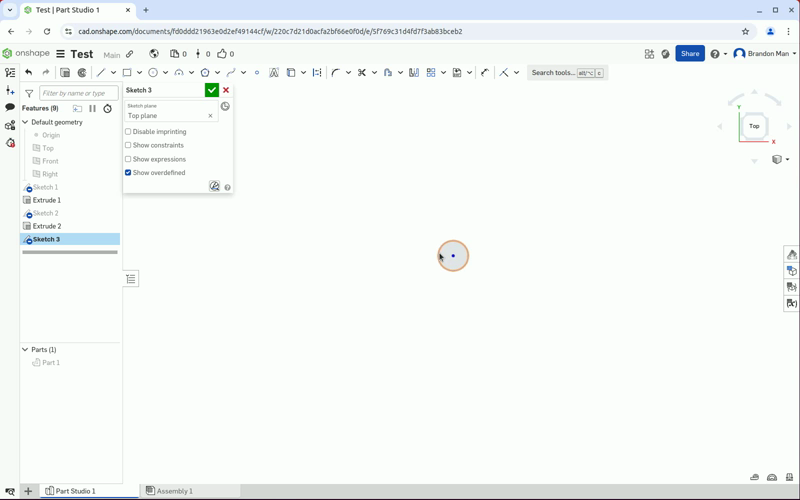
scroll(6)
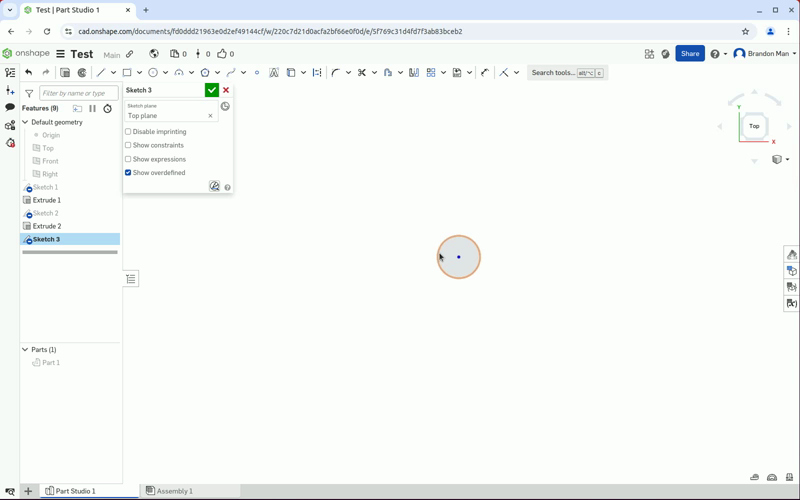
scroll(6)
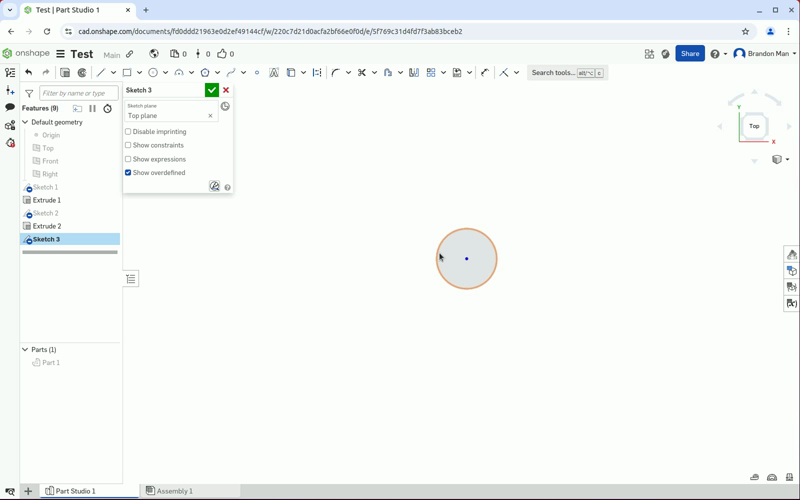
scroll(6)
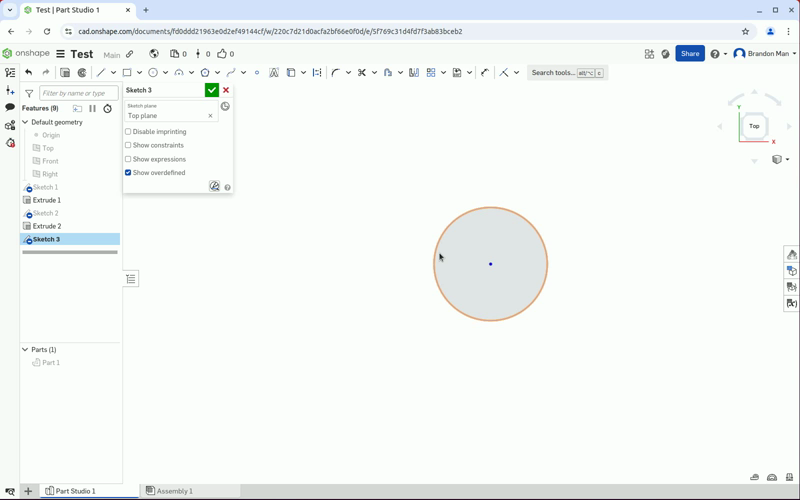
click(439, 252)
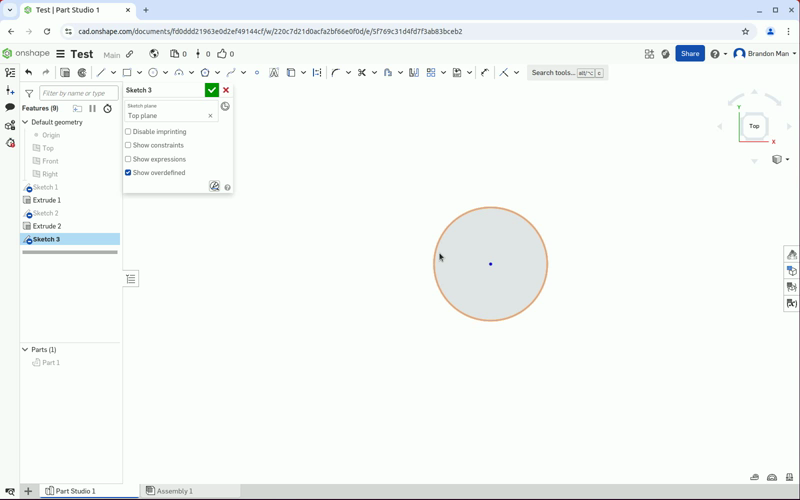
scroll(-6)
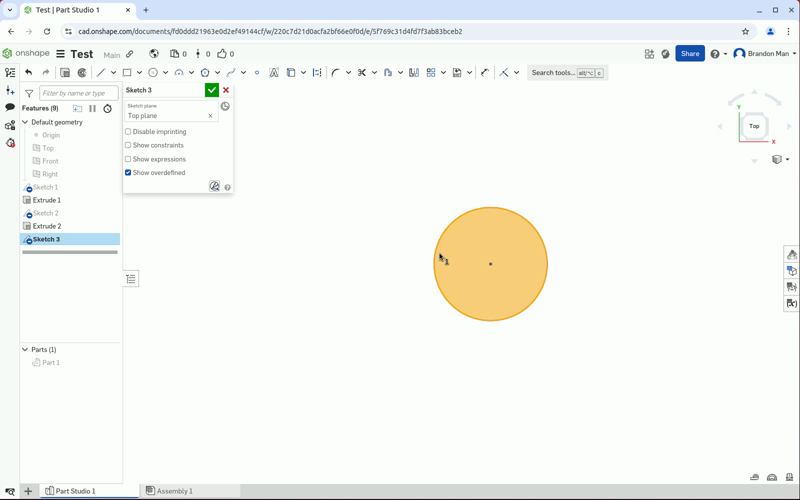
scroll(-6)
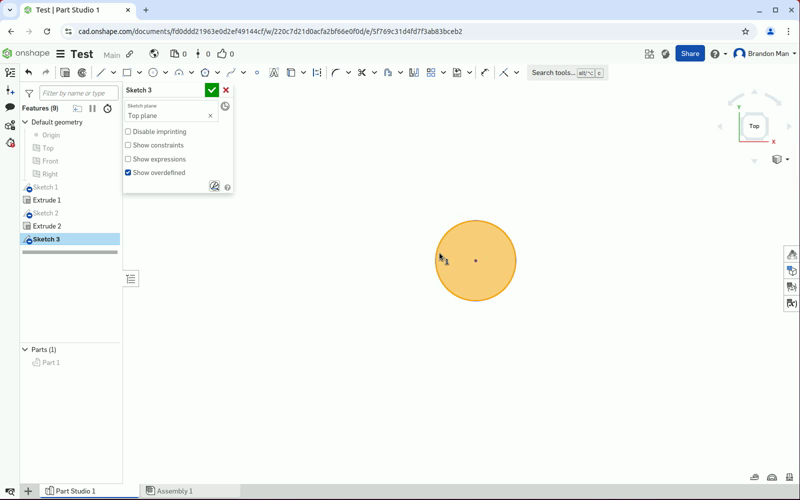
scroll(-6)
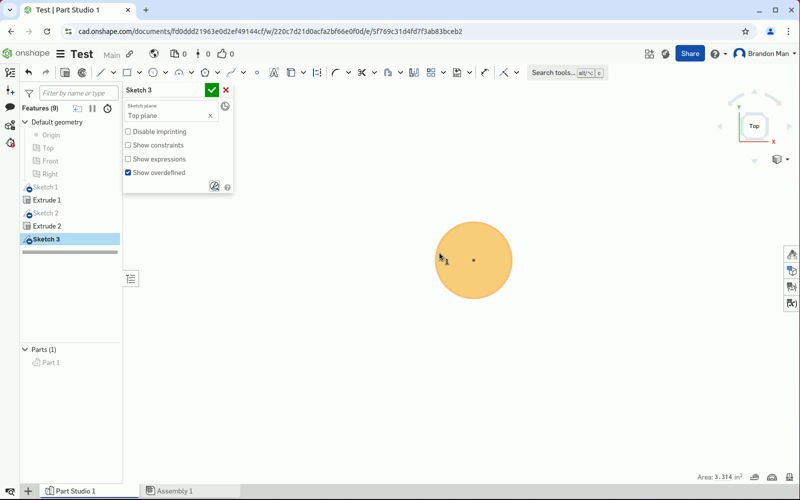
scroll(-6)
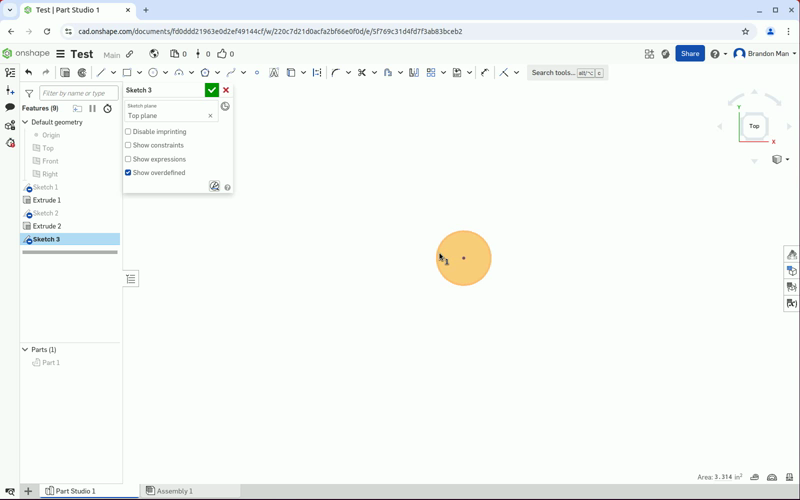
scroll(-6)
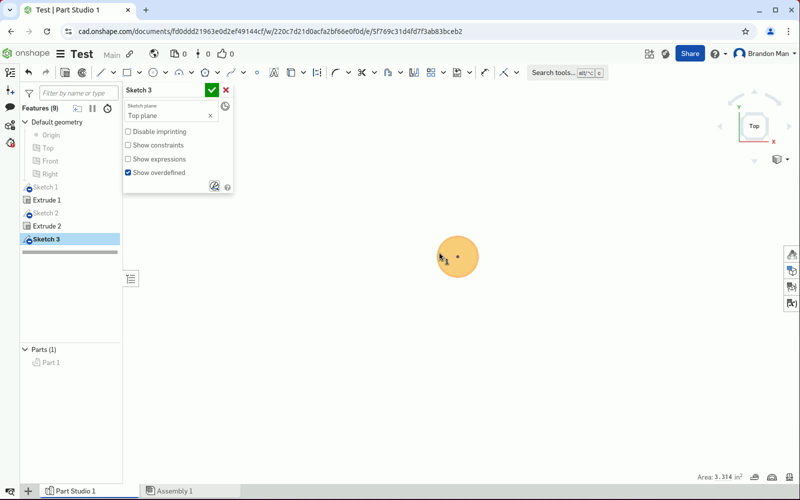
scroll(-6)
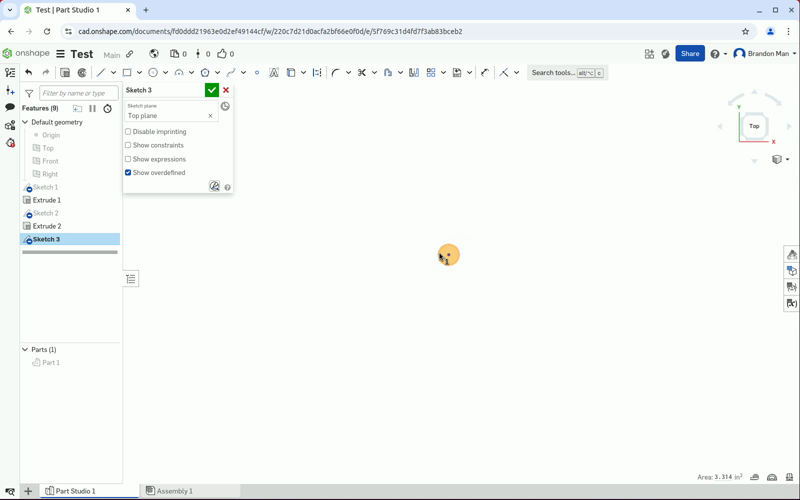
scroll(-6)
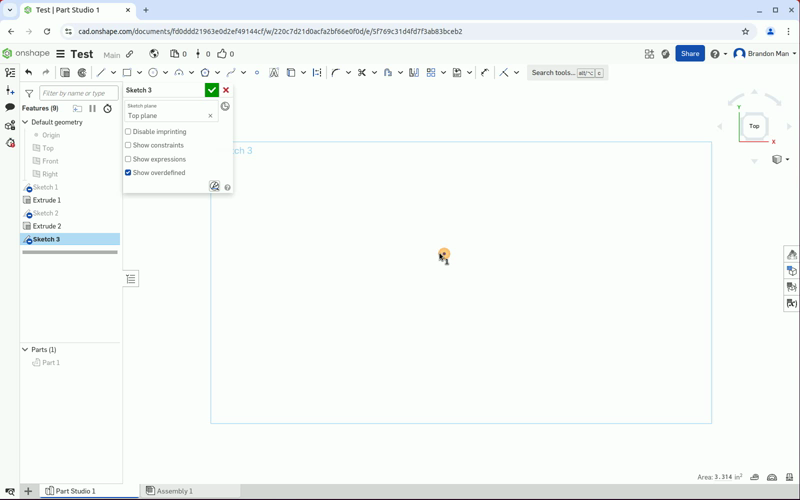
mouse_move(73, 352)
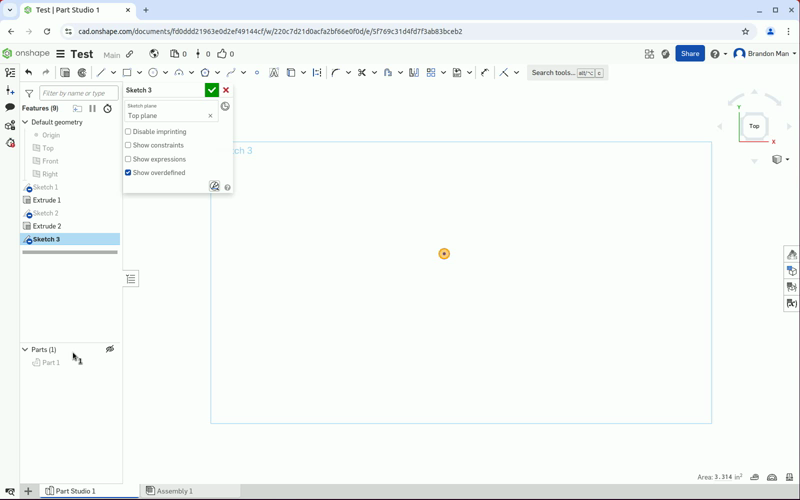
key(shift+y)
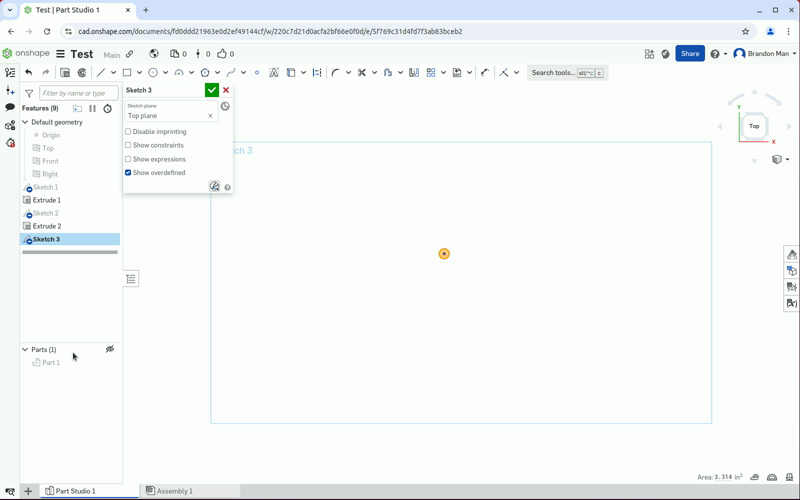
key(shift+e)
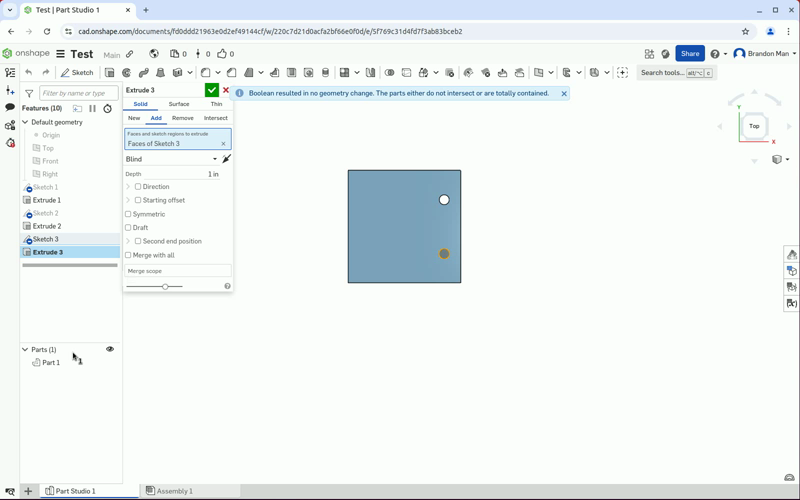
mouse_move(143, 106)
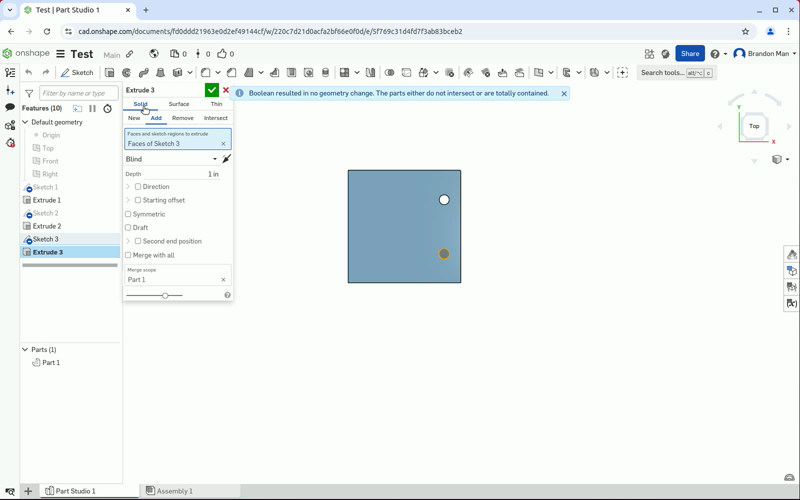
click(143, 106)
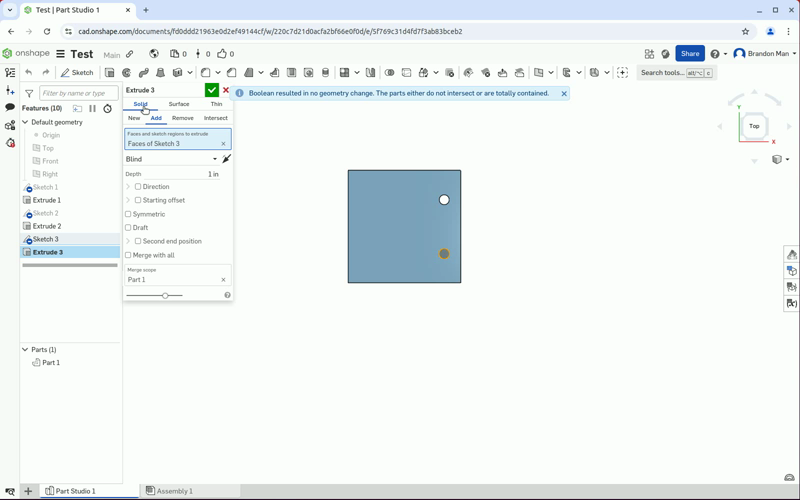
mouse_move(186, 120)
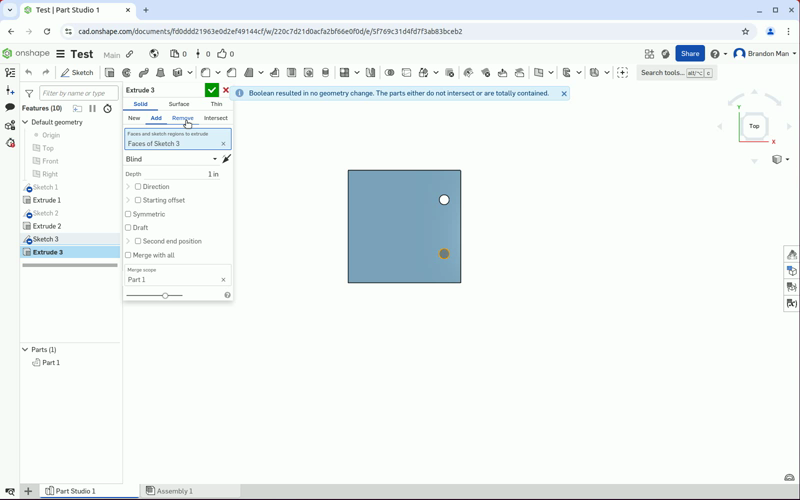
click(186, 120)
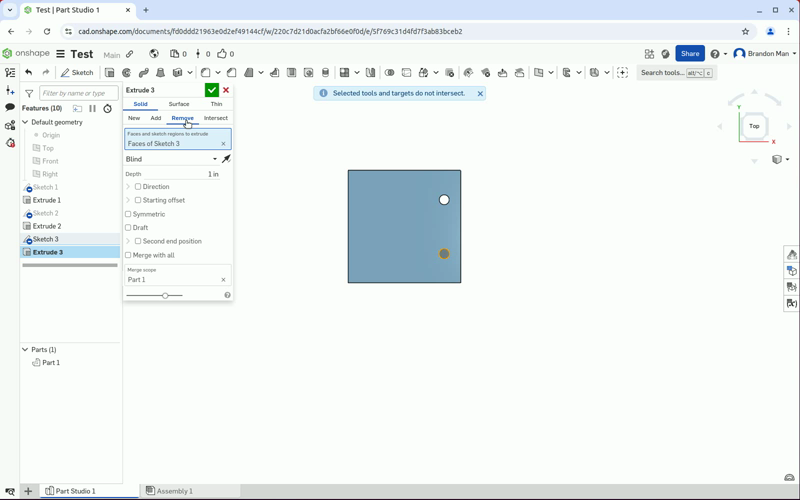
key(tab, 4)
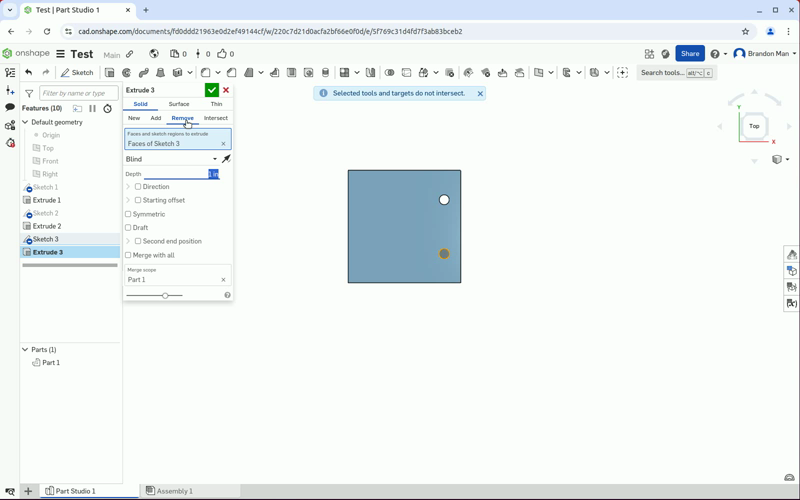
text(-1.685)
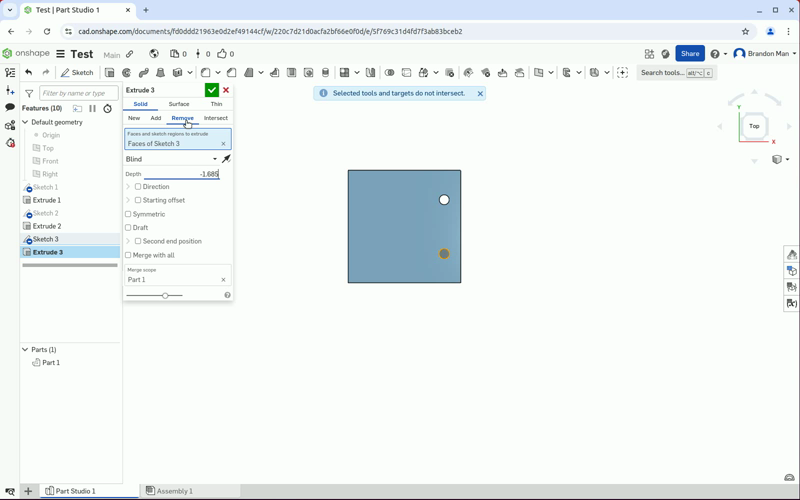
key(tab, 6)
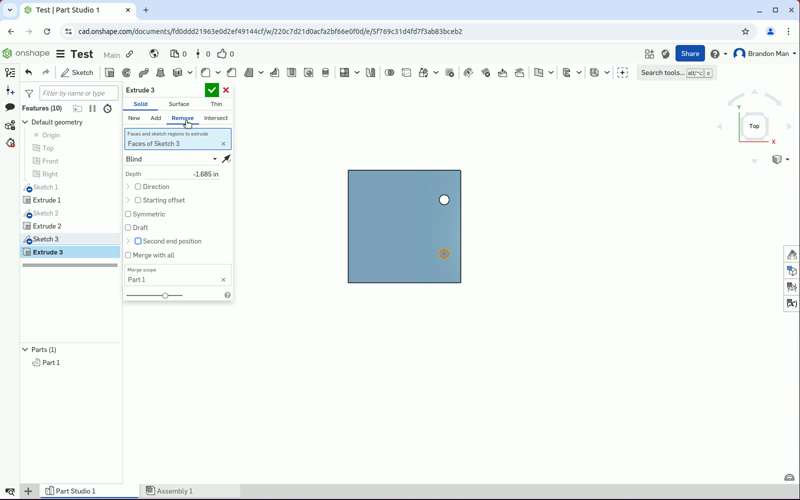
key(space)
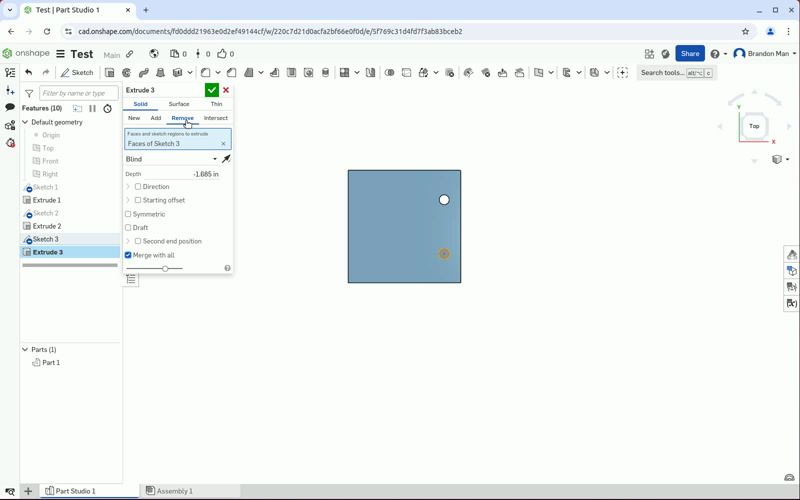
key(enter)
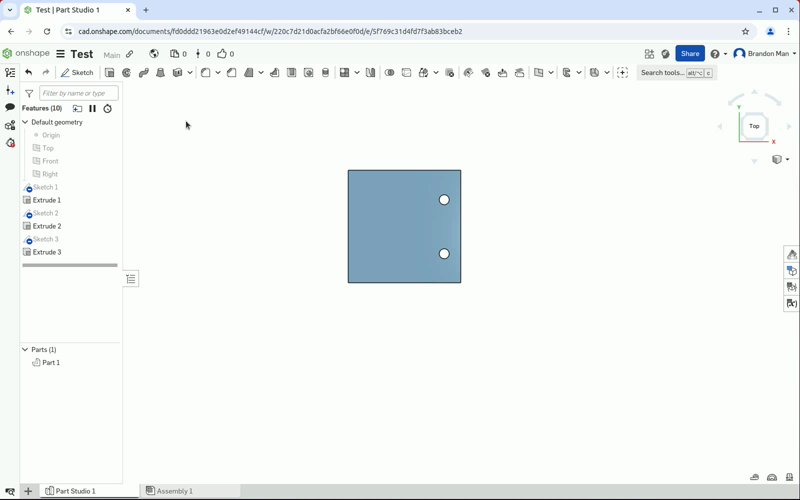
key(shift+h)
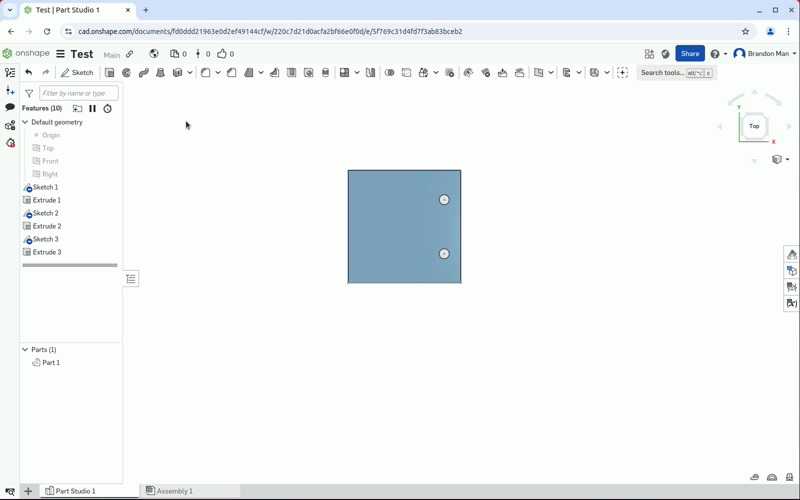
key(shift+h)
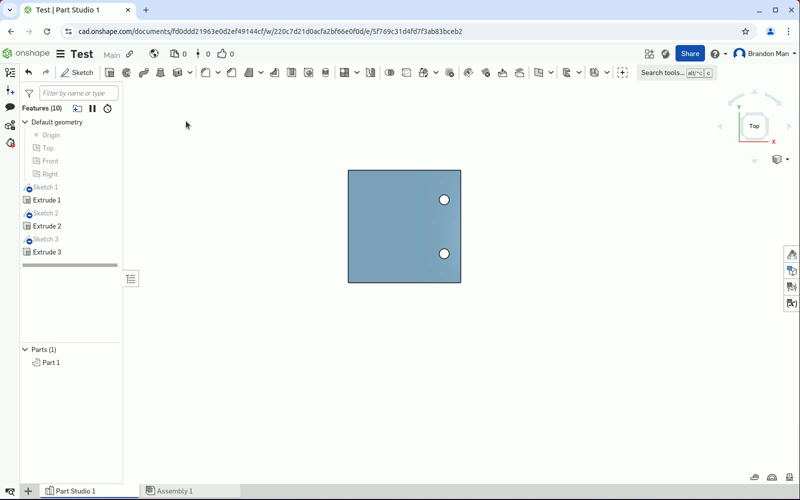
mouse_move(73, 189)
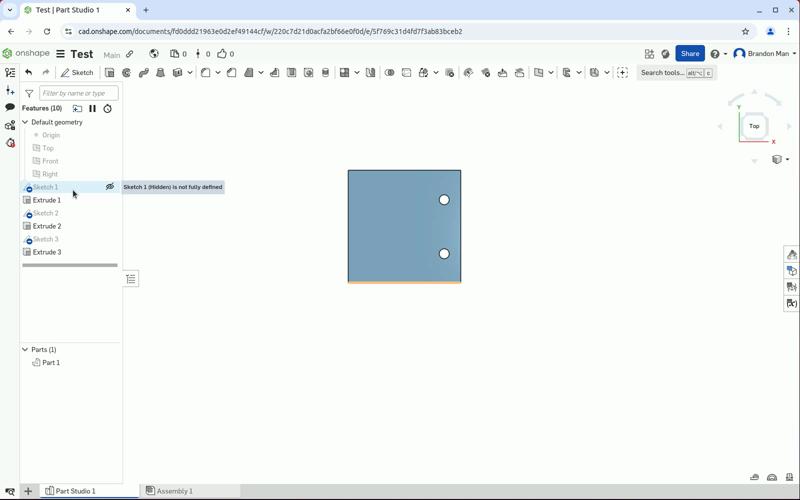
click(73, 189)
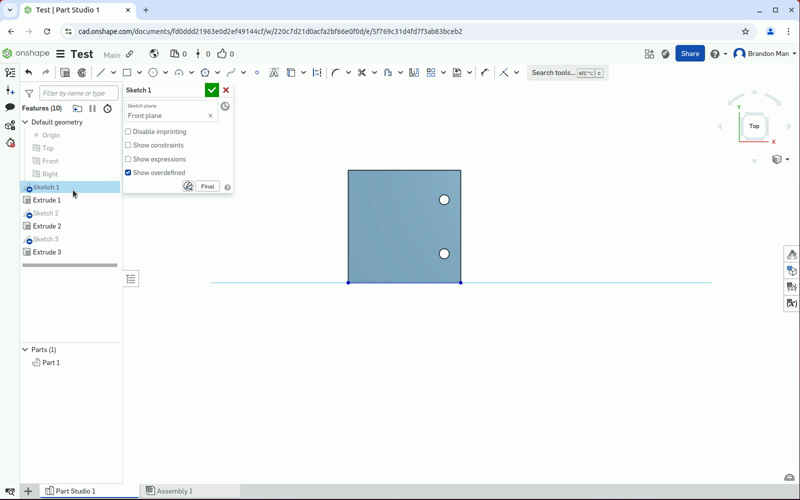
mouse_move(229, 92)
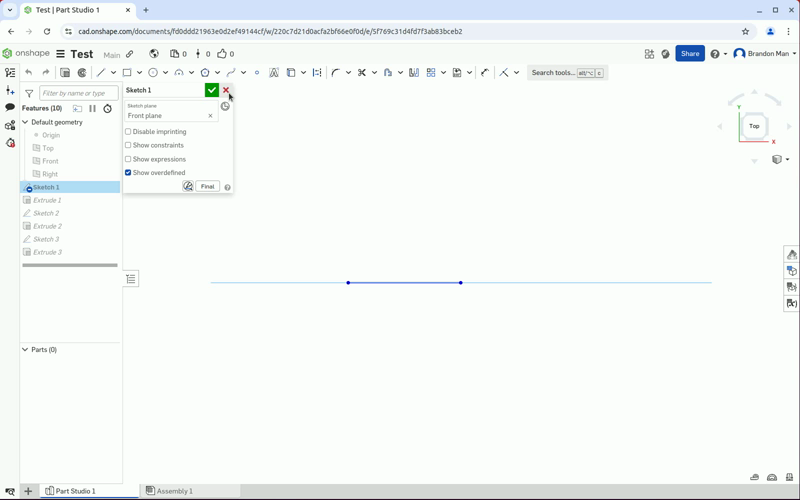
click(229, 92)
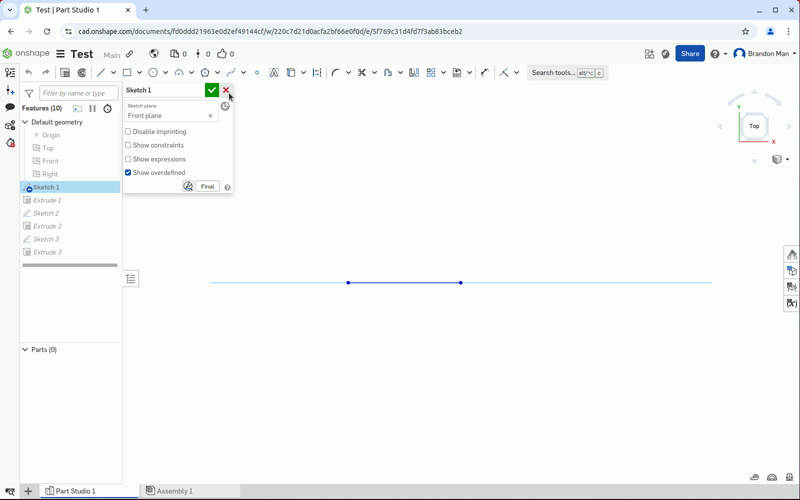
key(shift+s)
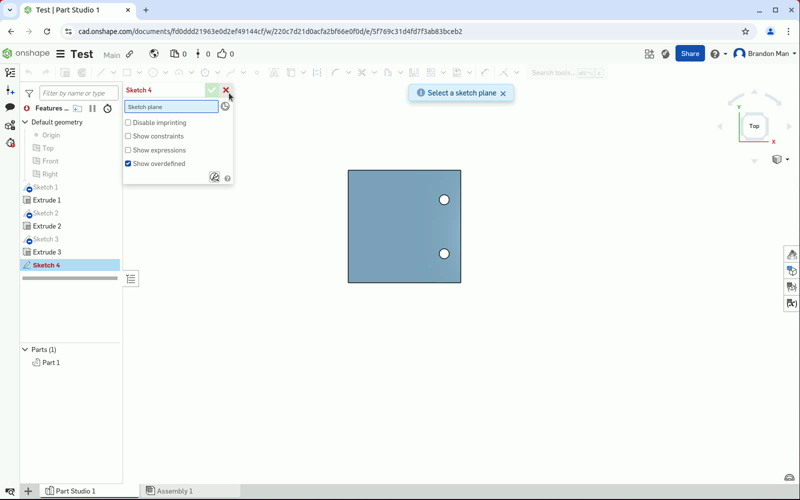
mouse_move(73, 150)
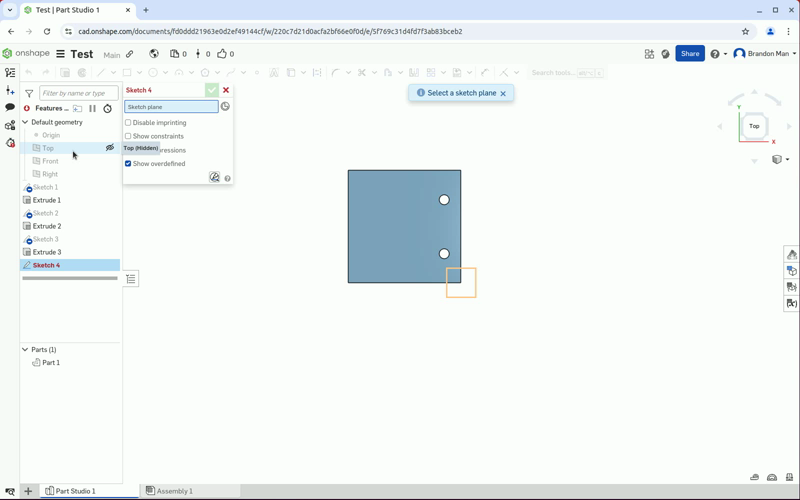
click(73, 150)
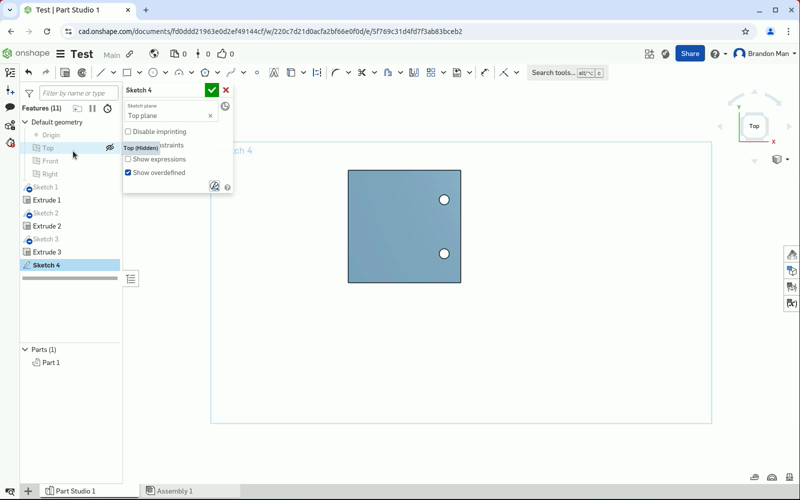
mouse_move(73, 352)
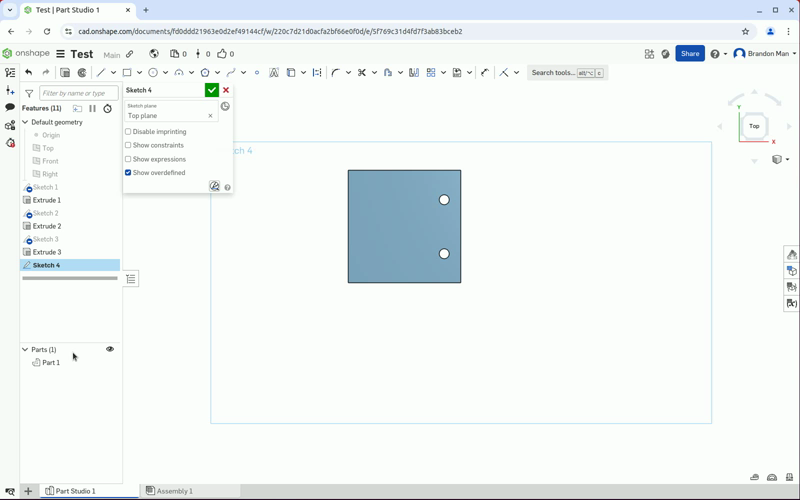
key(y)
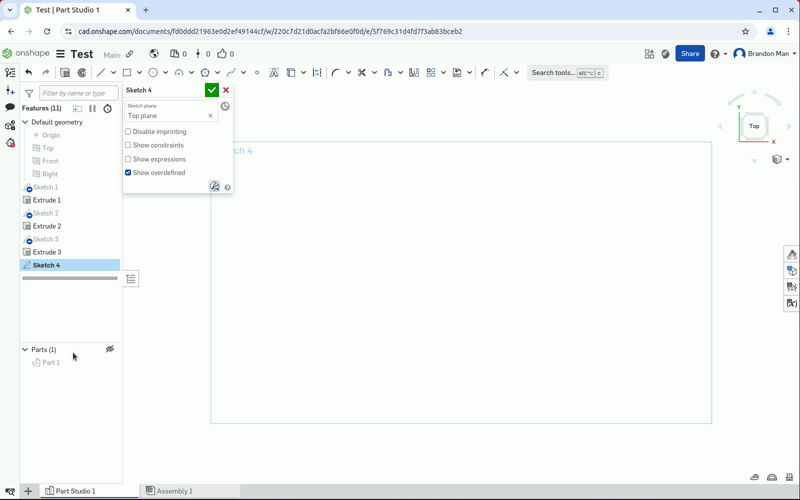
key(c)
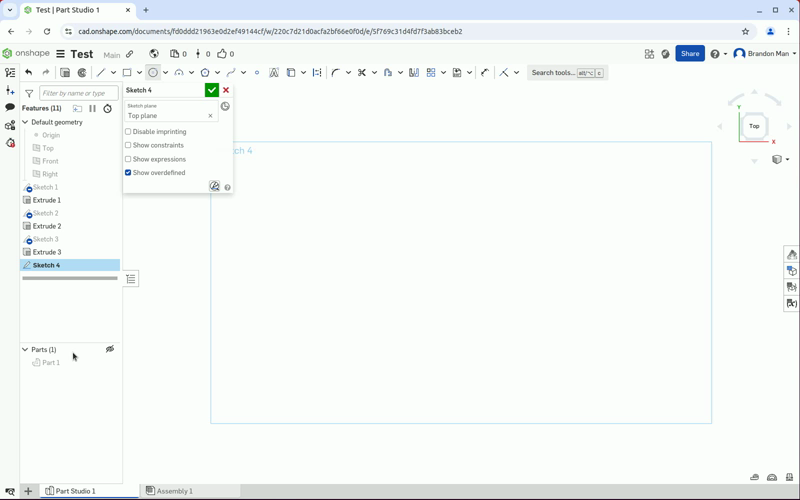
key_down(shift)
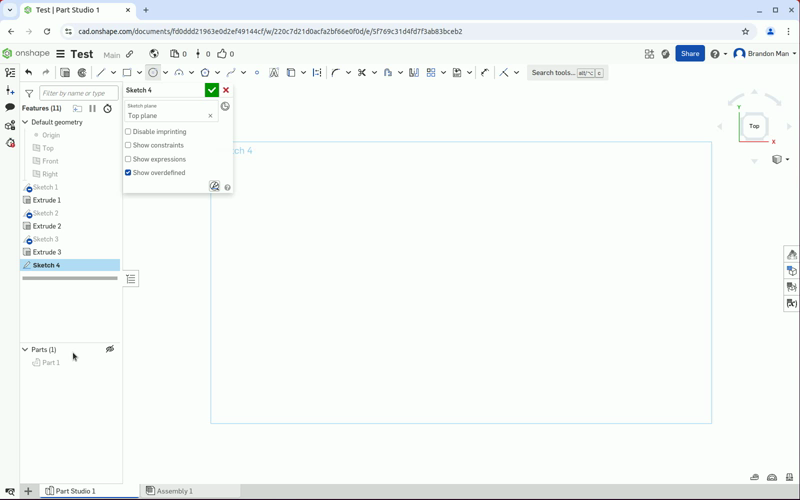
mouse_move(389, 195)
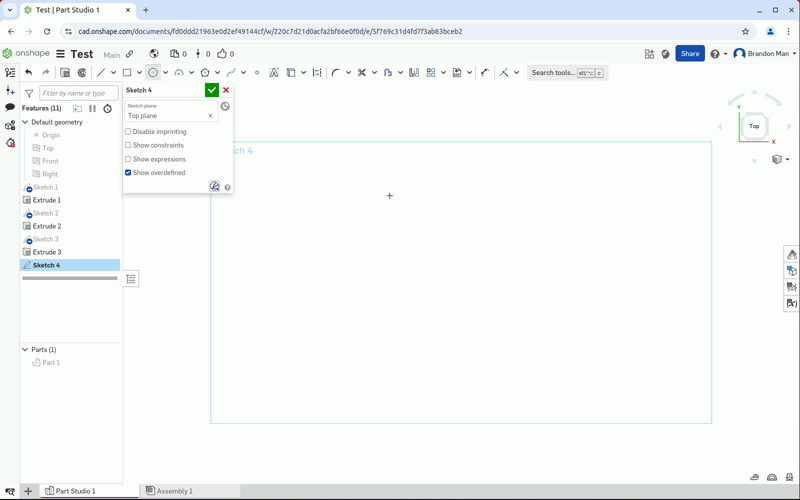
click(389, 195)
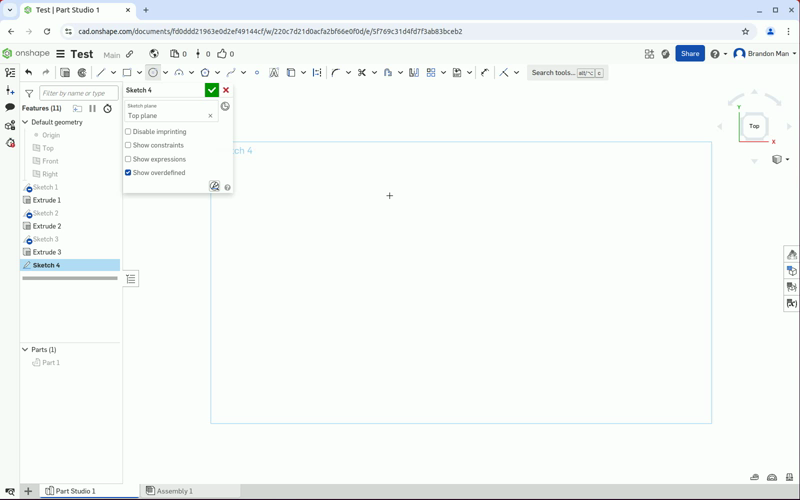
key_up(shift)
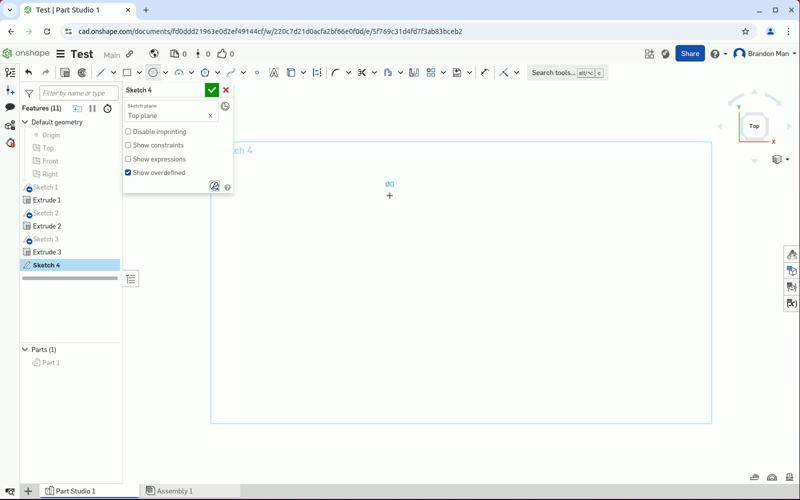
mouse_move(395, 195)
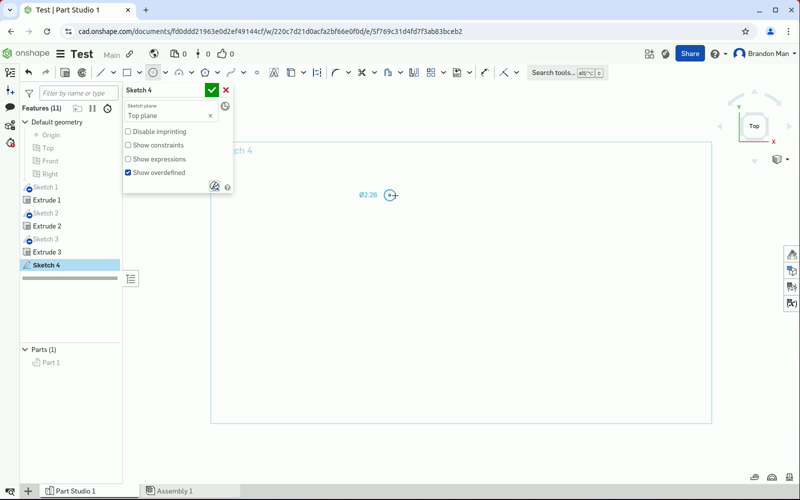
click(395, 195)
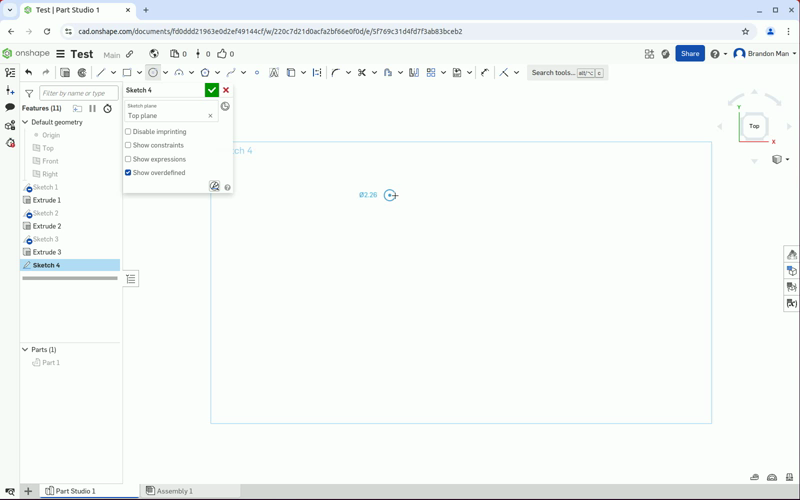
key(esc)
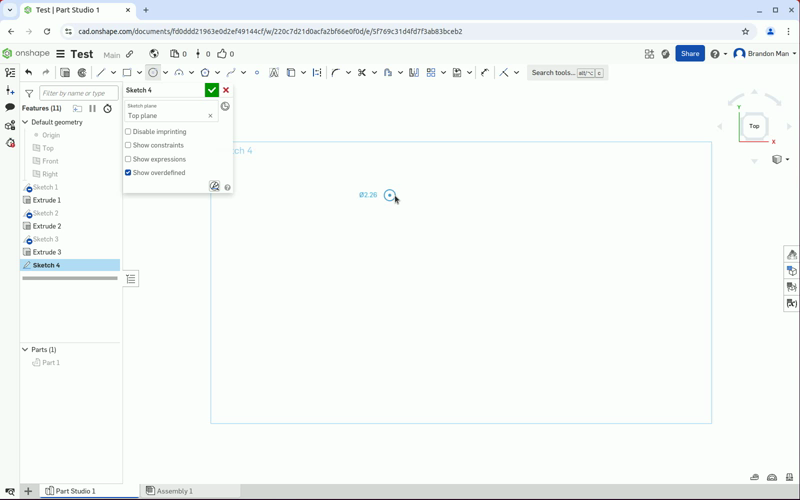
mouse_move(387, 197)
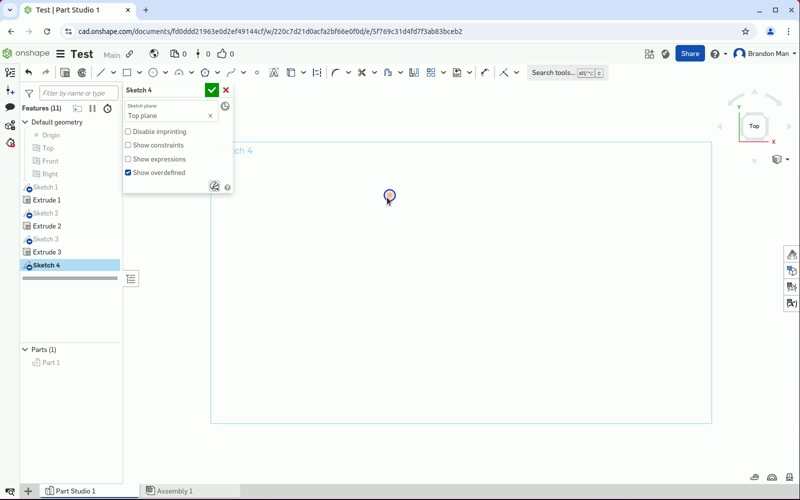
scroll(6)
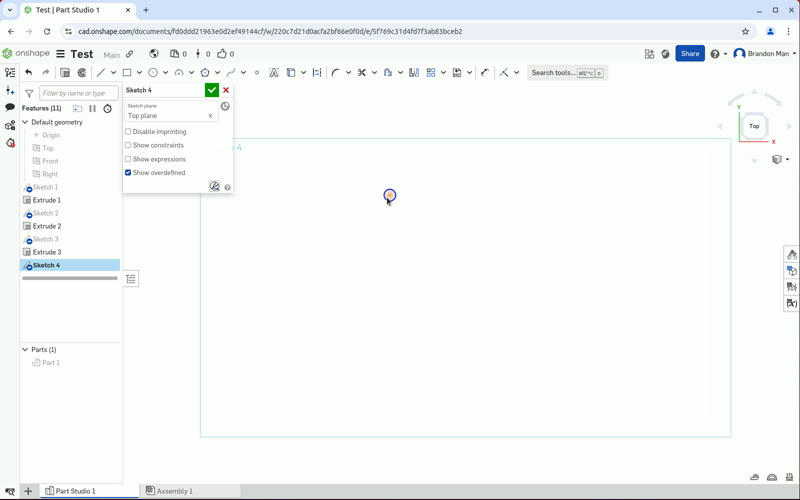
scroll(6)
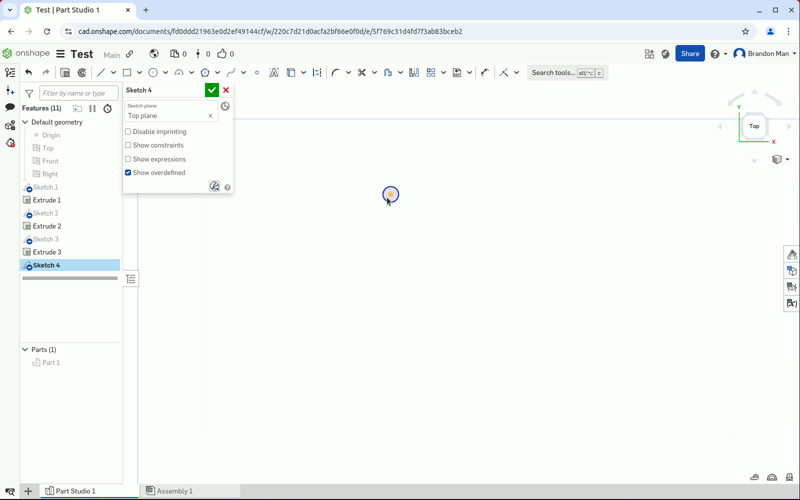
scroll(6)
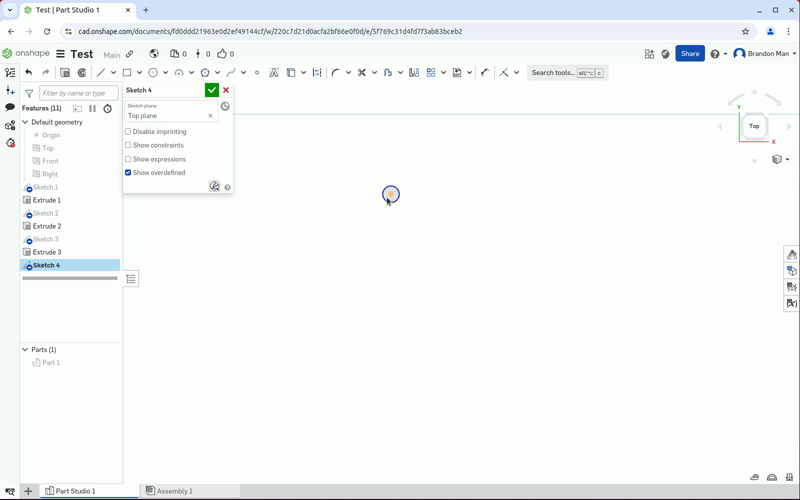
scroll(6)
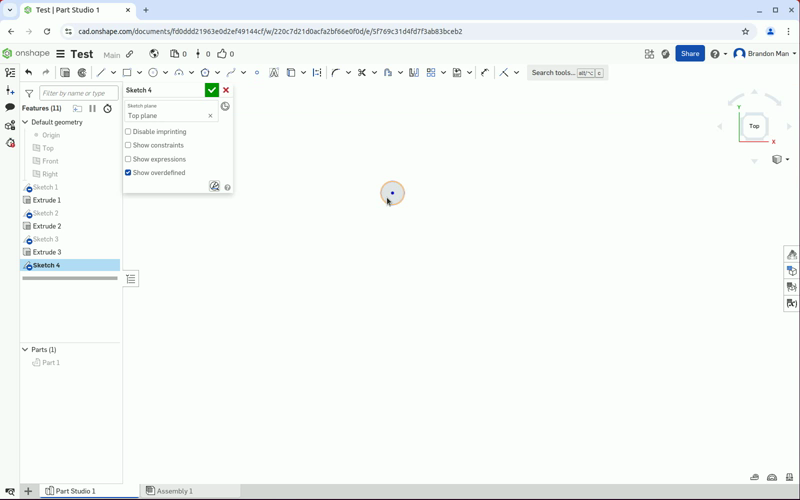
scroll(6)
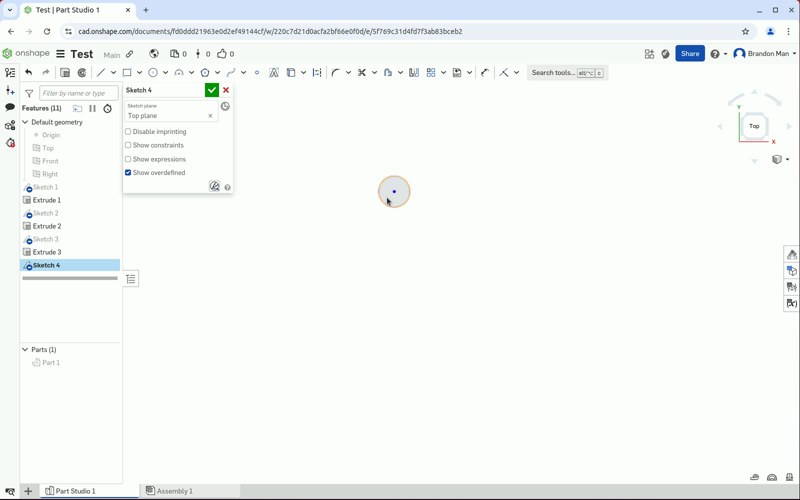
scroll(6)
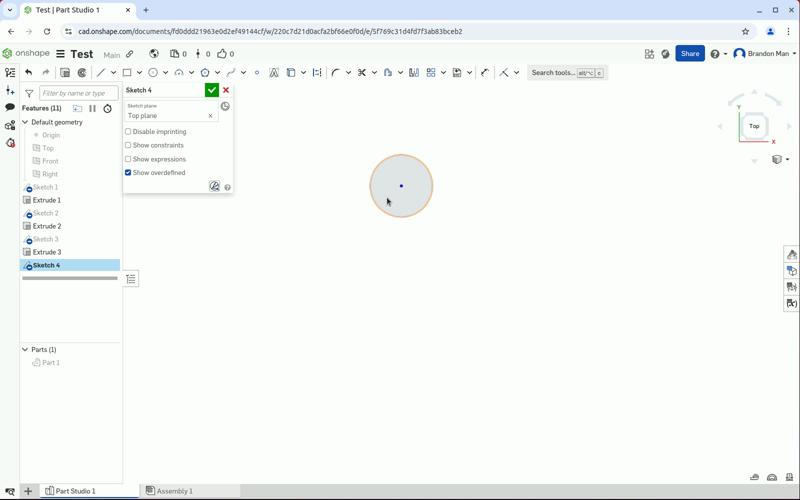
scroll(6)
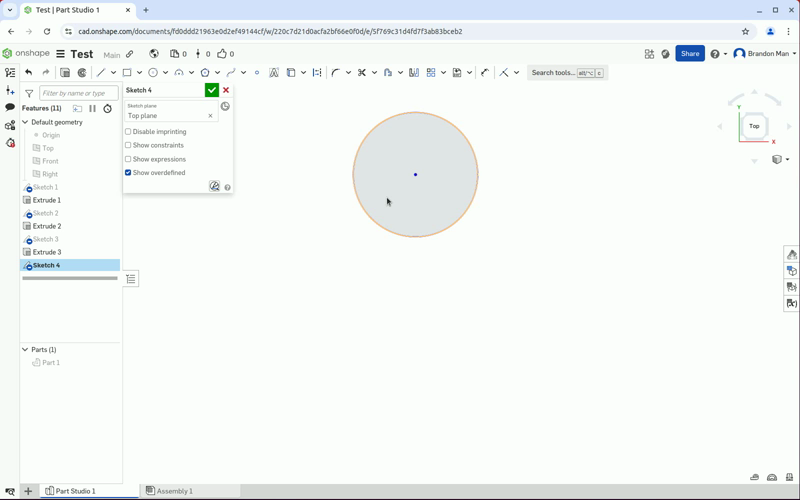
click(387, 197)
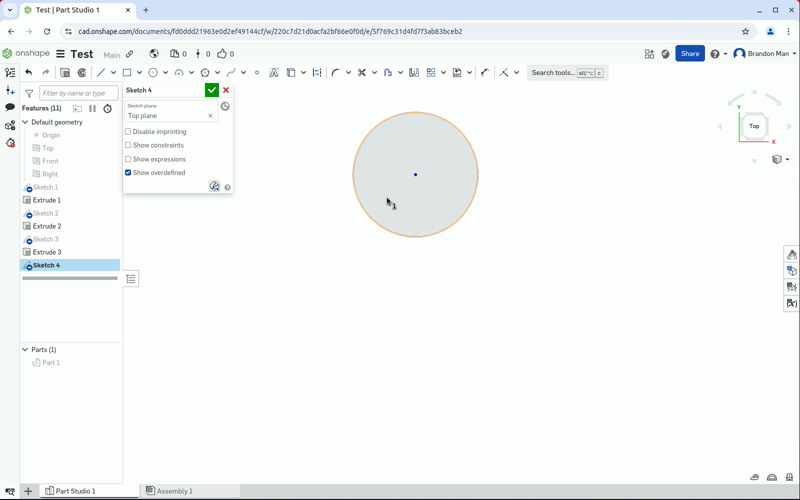
scroll(-6)
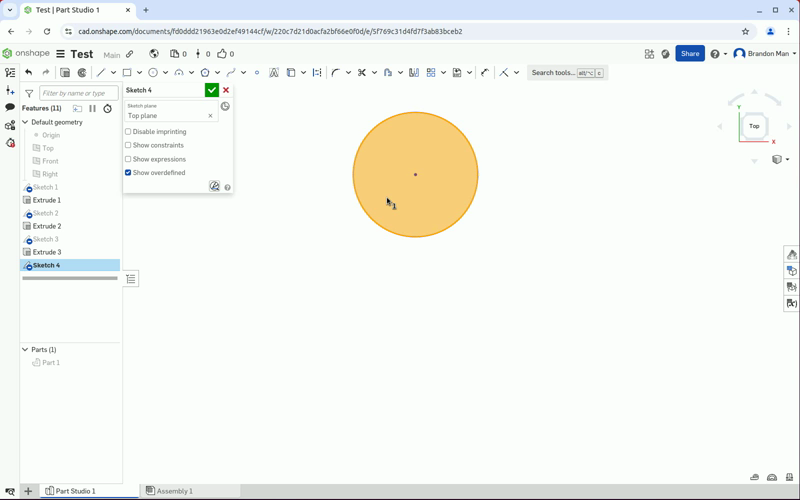
scroll(-6)
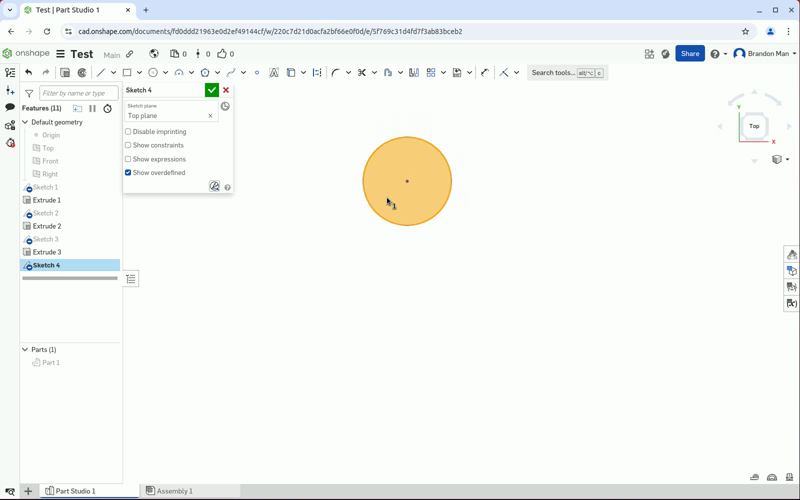
scroll(-6)
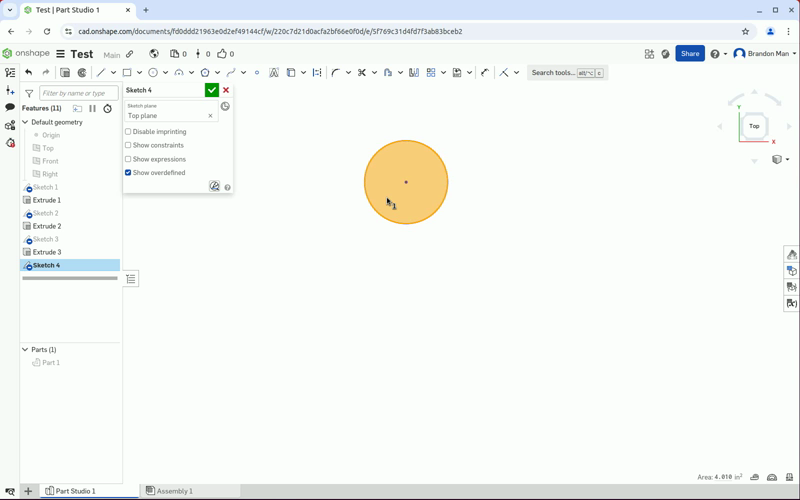
scroll(-6)
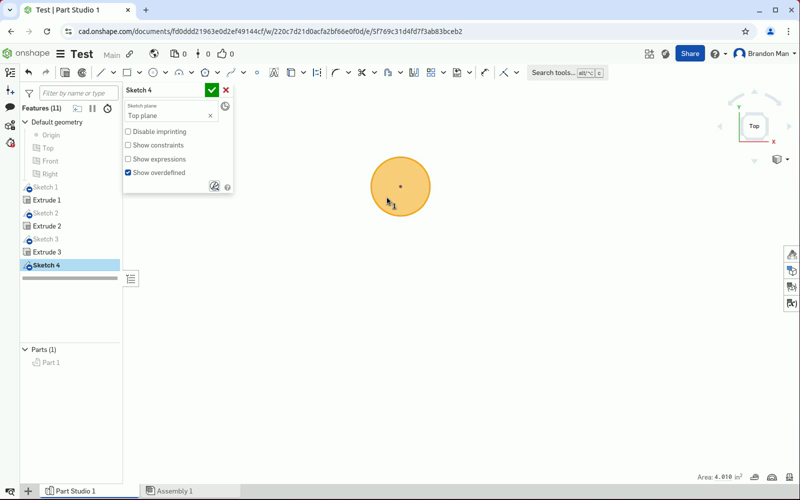
scroll(-6)
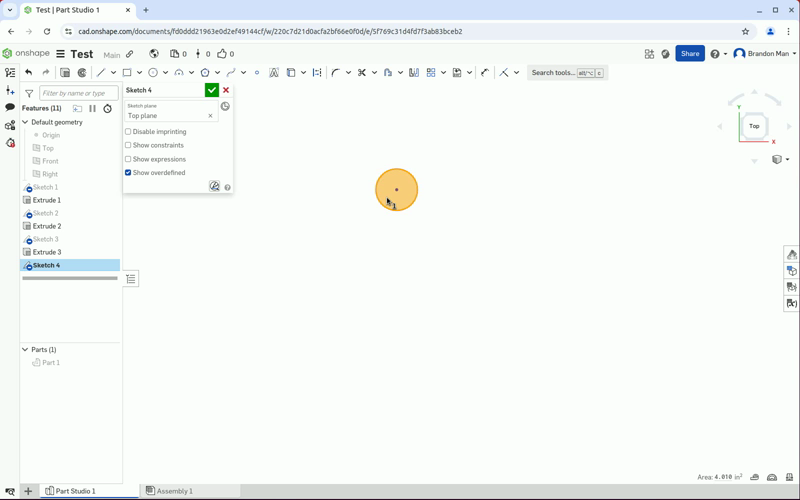
scroll(-6)
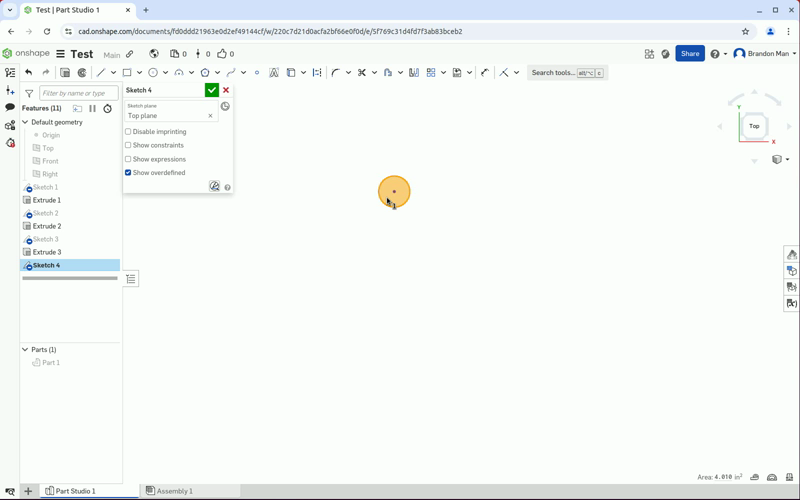
scroll(-6)
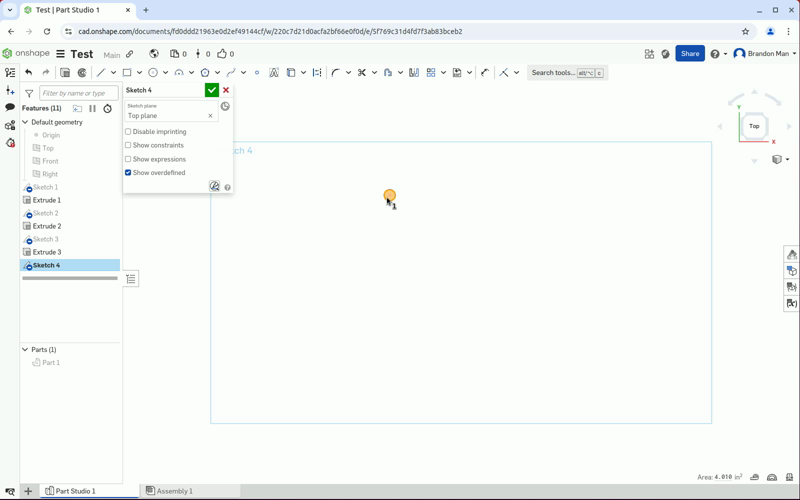
mouse_move(73, 352)
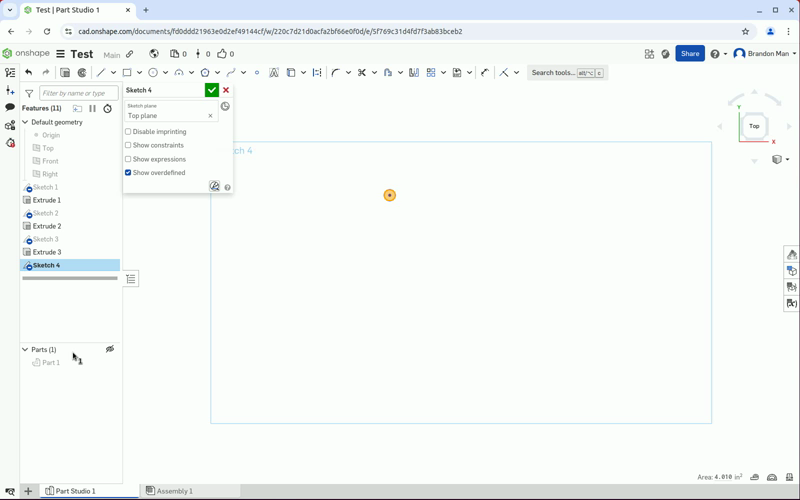
key(shift+y)
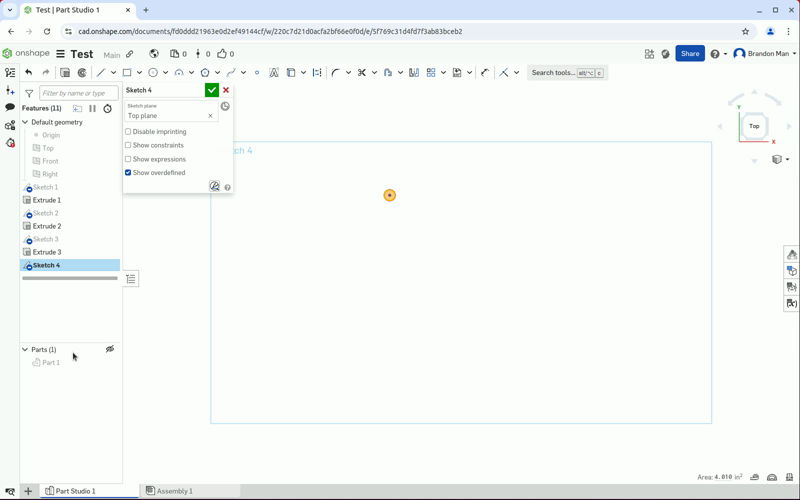
key(shift+e)
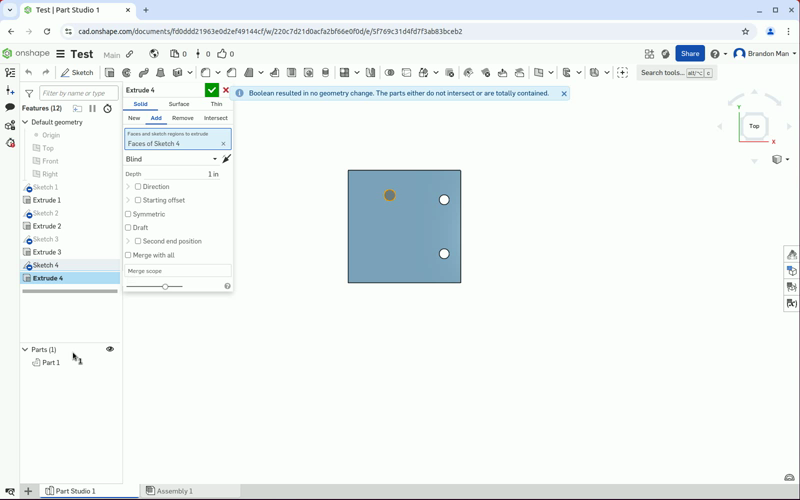
mouse_move(143, 106)
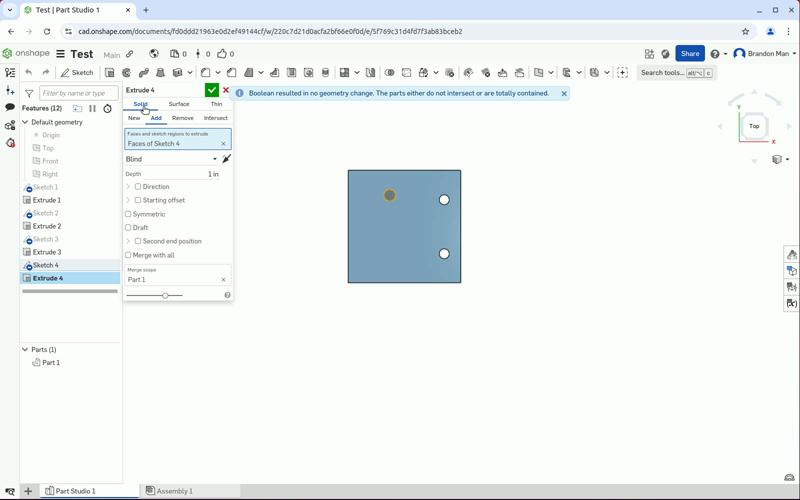
click(143, 106)
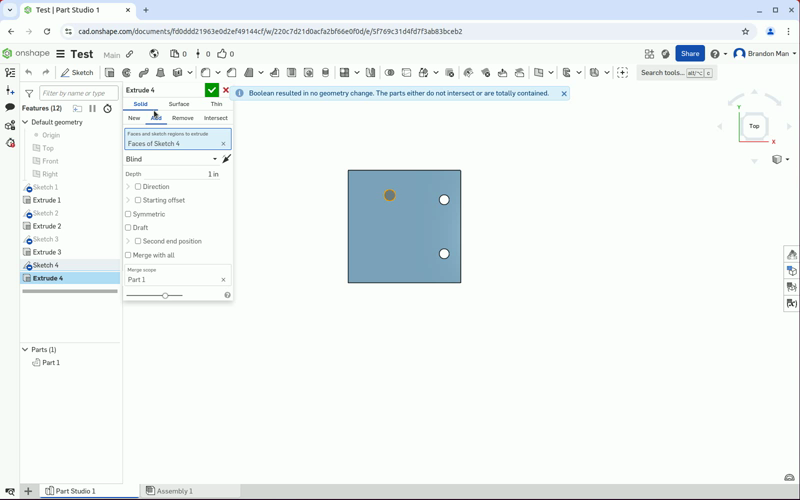
mouse_move(186, 120)
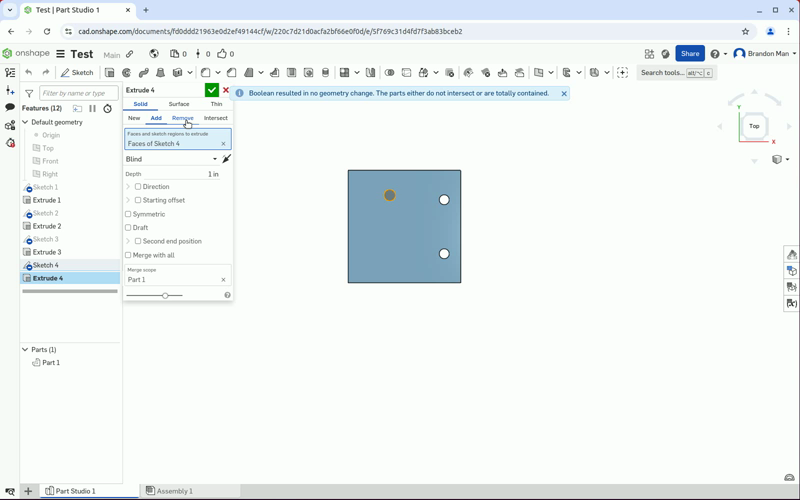
click(186, 120)
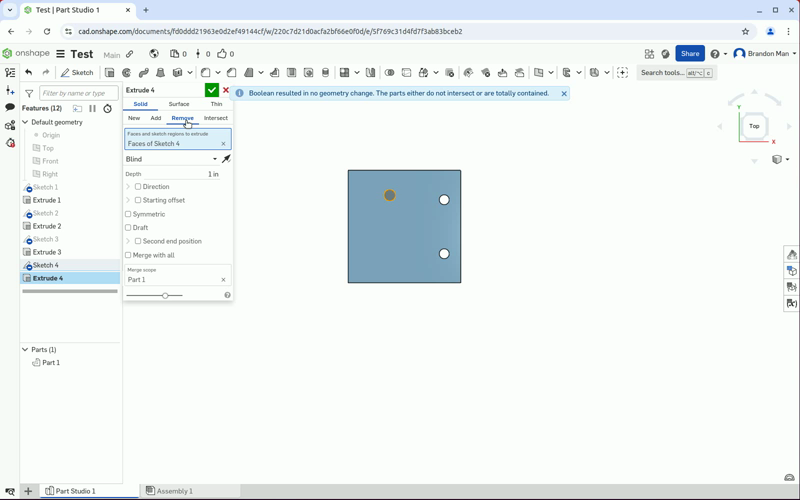
key(tab, 4)
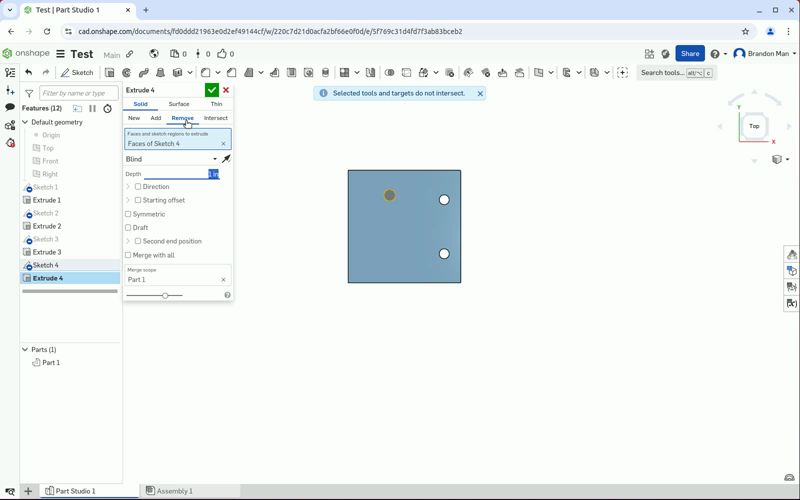
text(-1.685)
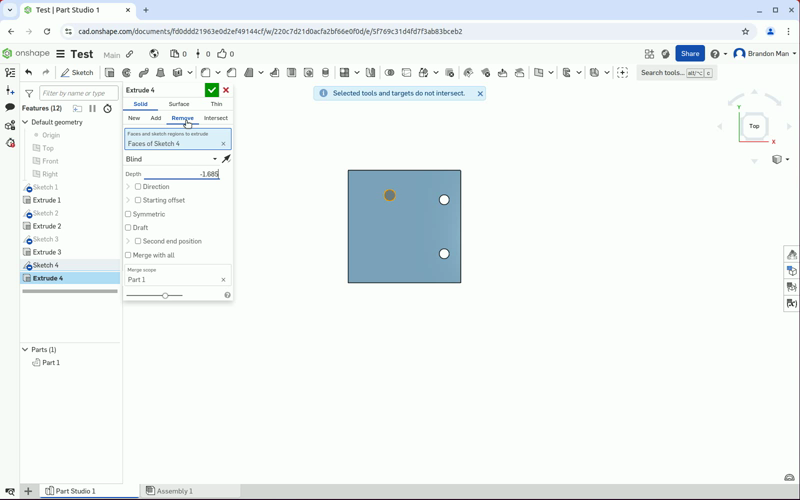
key(tab, 6)
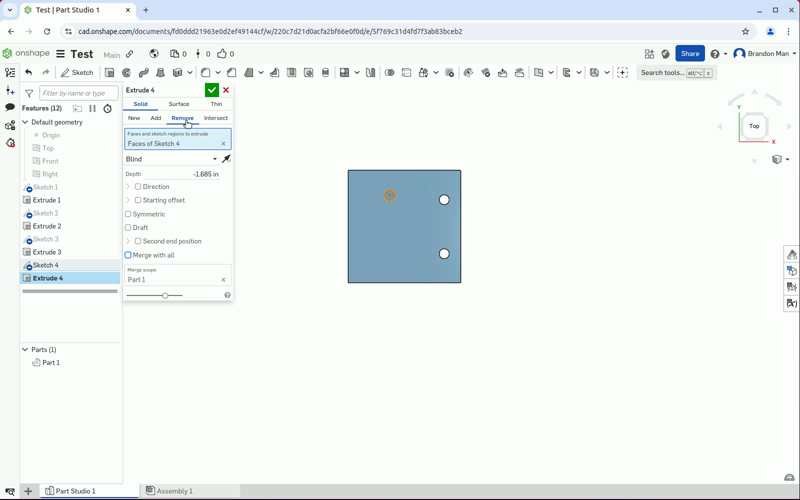
key(space)
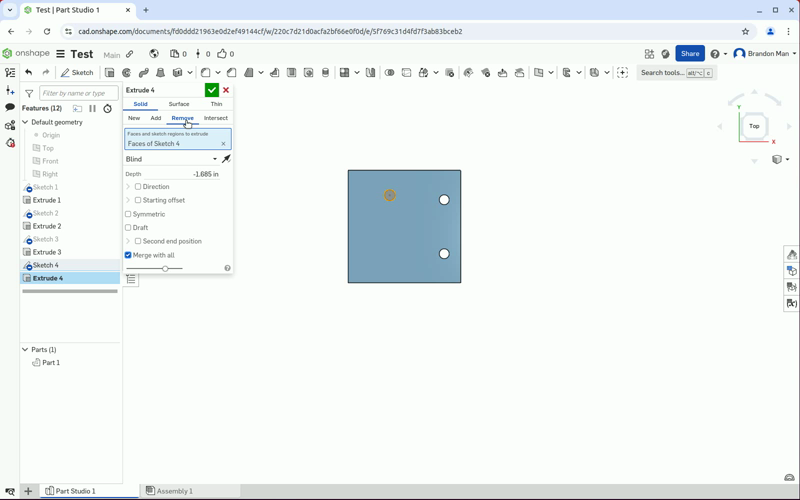
key(enter)
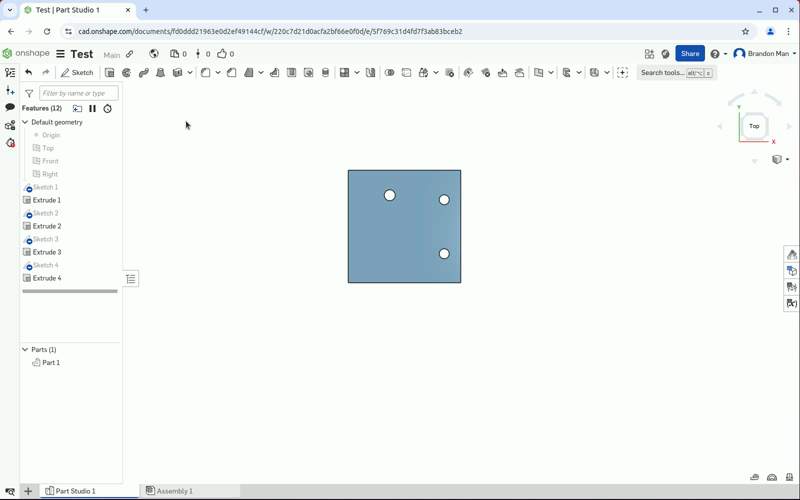
key(shift+h)
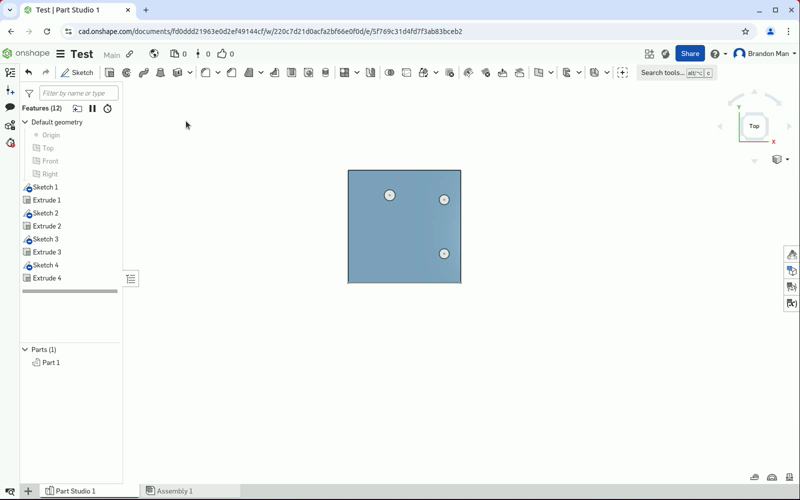
key(shift+h)
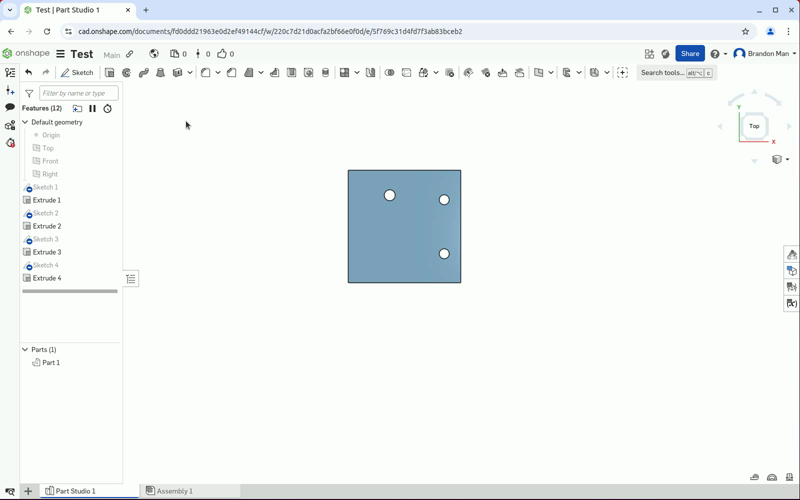
mouse_move(73, 189)
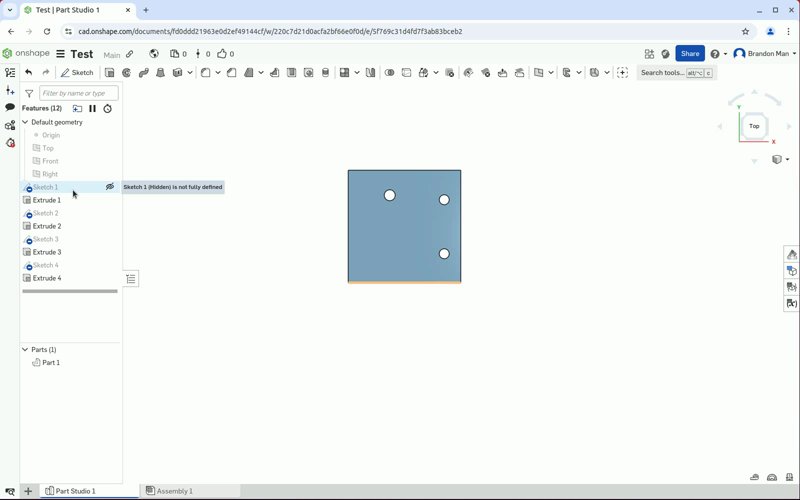
click(73, 189)
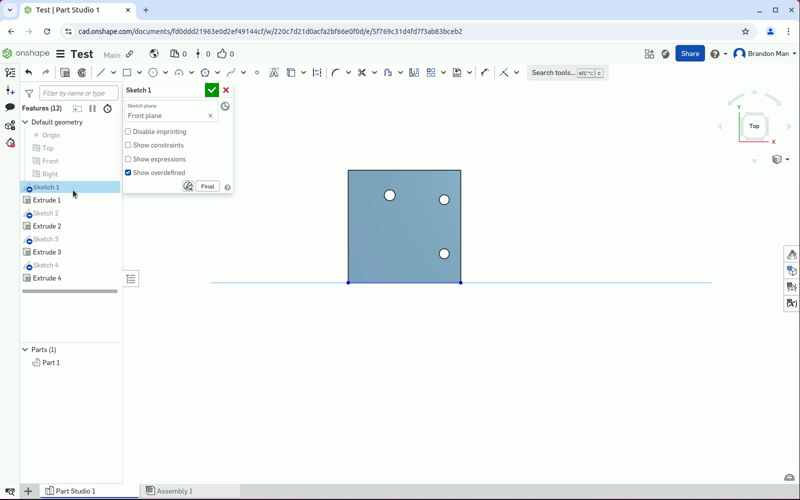
mouse_move(229, 92)
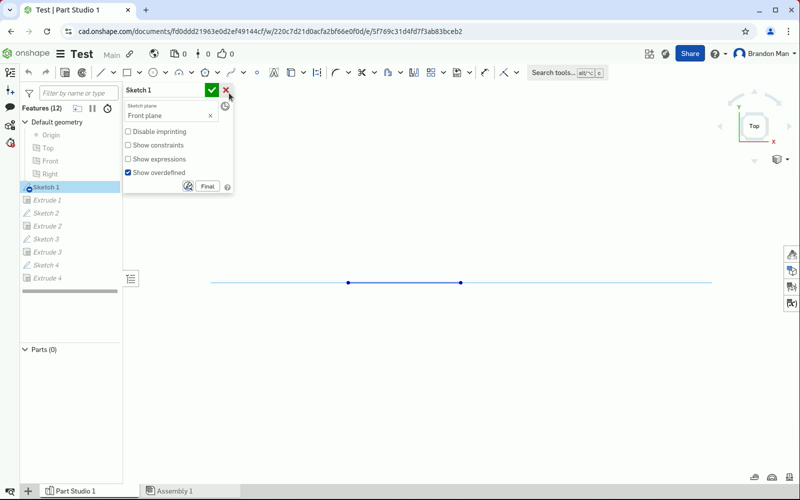
click(229, 92)
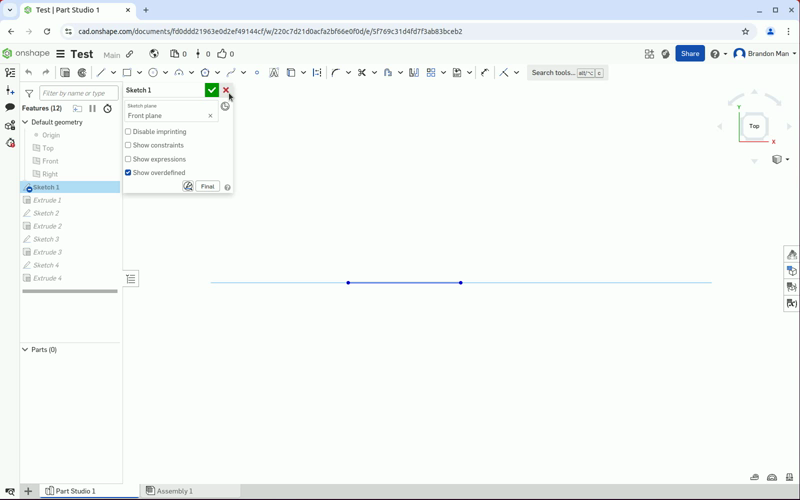
key(shift+s)
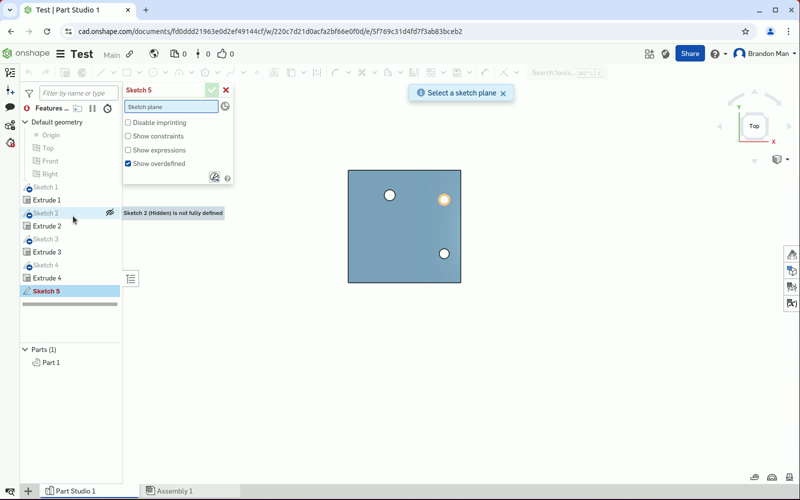
scroll(3)
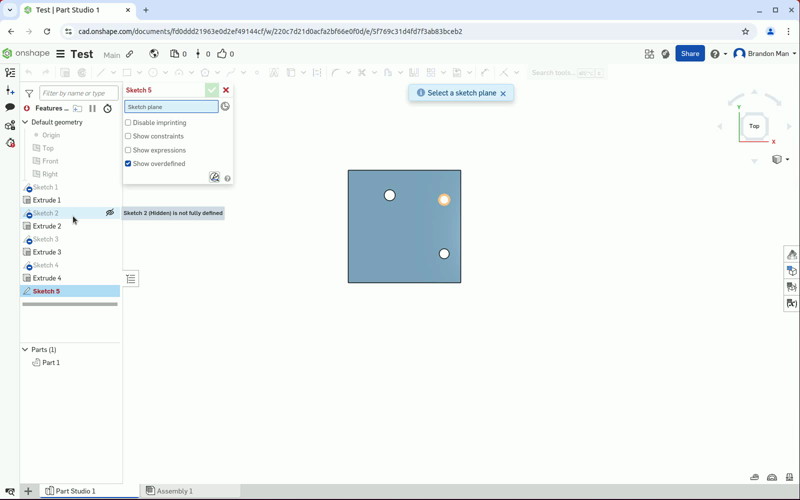
mouse_move(73, 150)
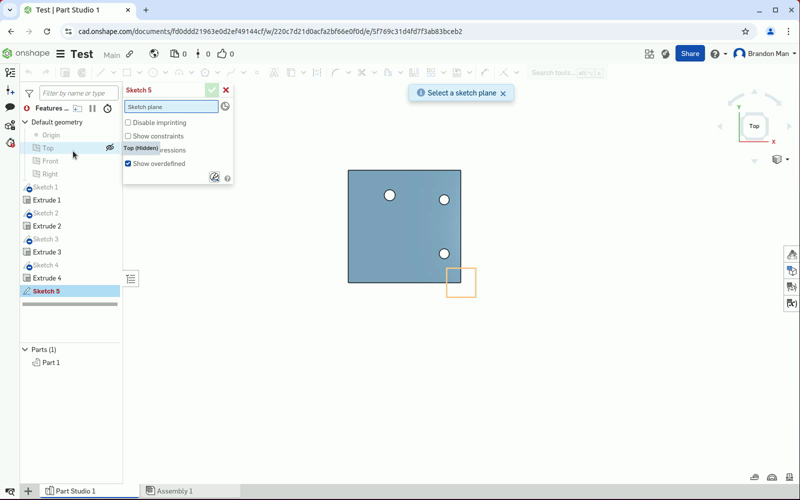
click(73, 150)
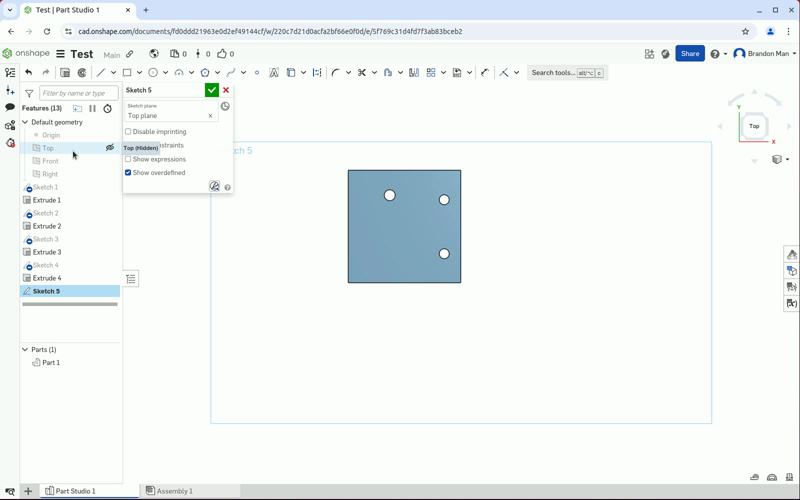
mouse_move(73, 352)
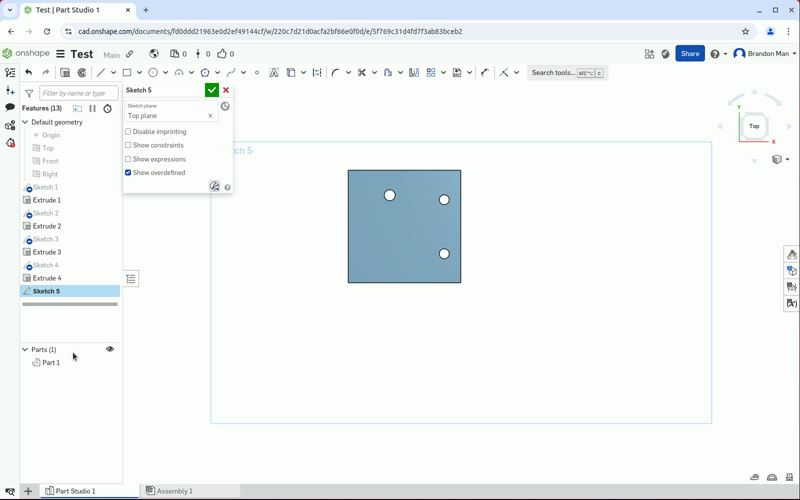
key(y)
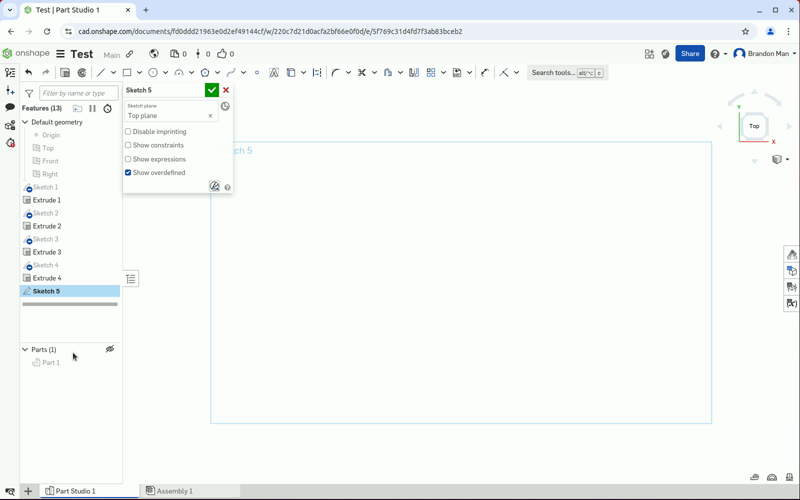
key(c)
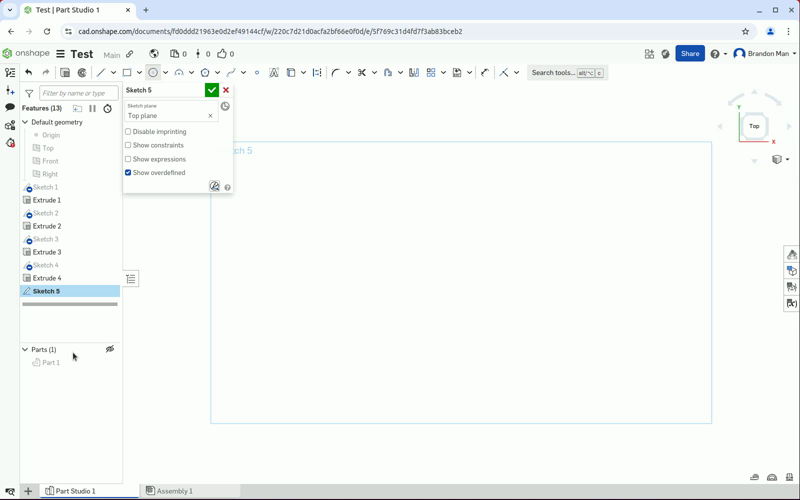
key_down(shift)
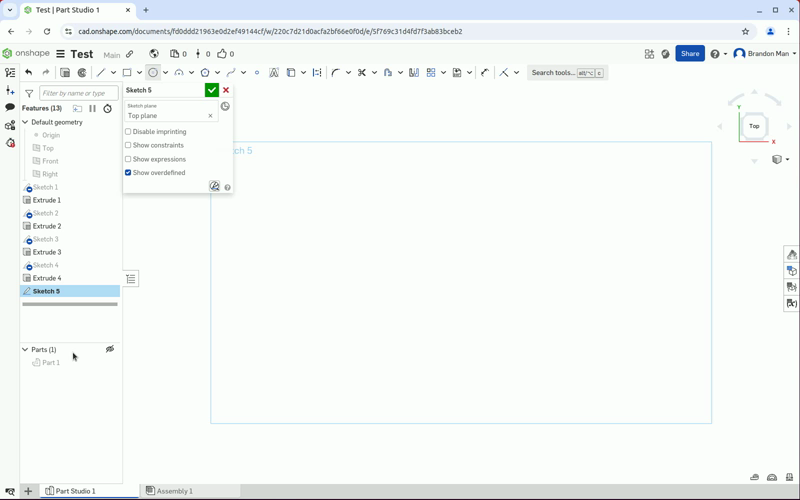
mouse_move(389, 258)
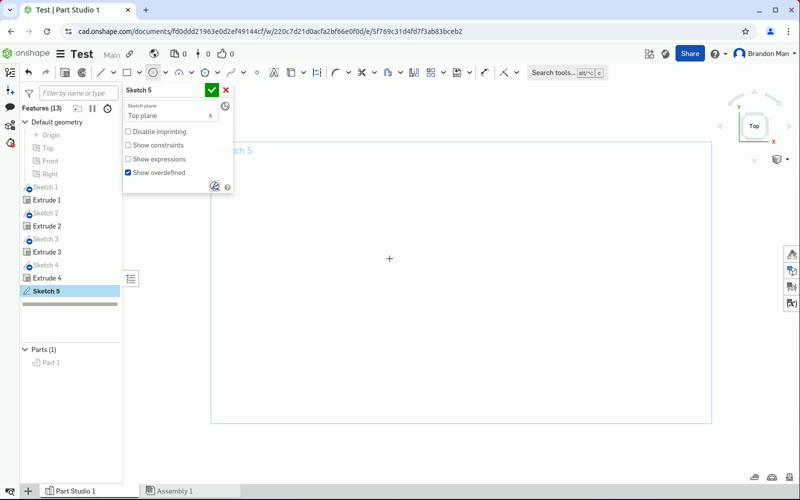
click(389, 258)
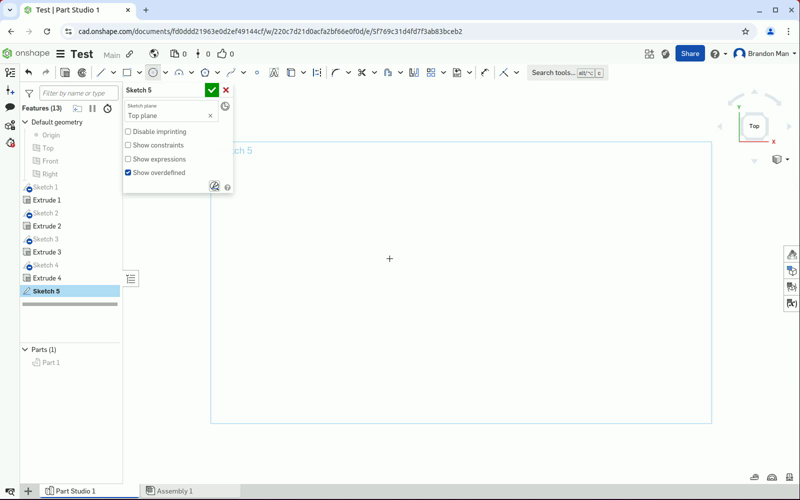
key_up(shift)
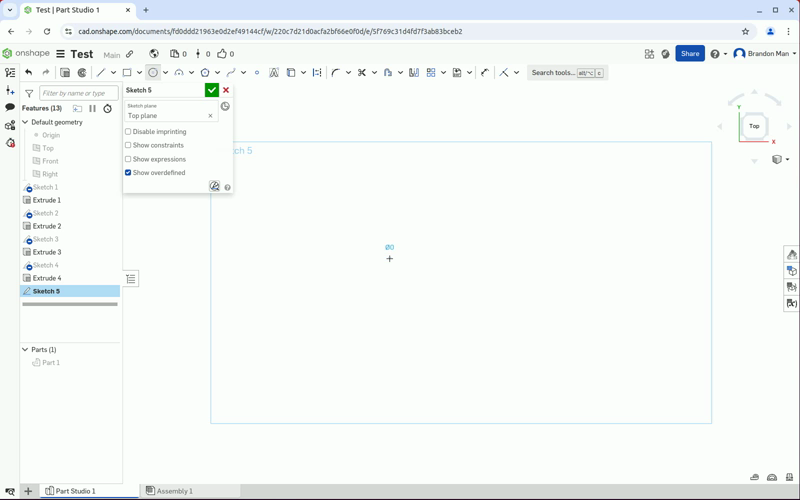
mouse_move(395, 258)
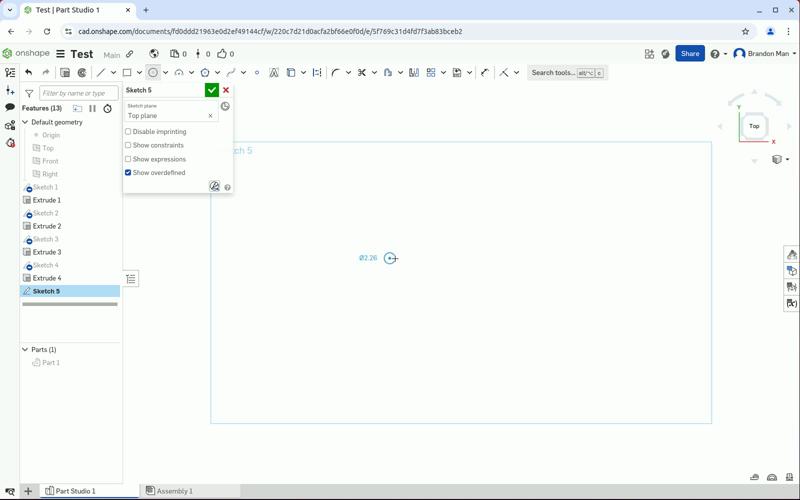
click(395, 258)
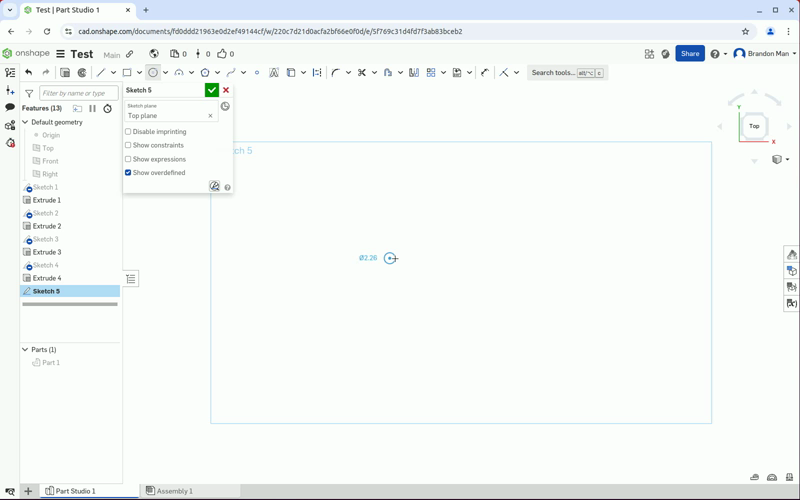
key(esc)
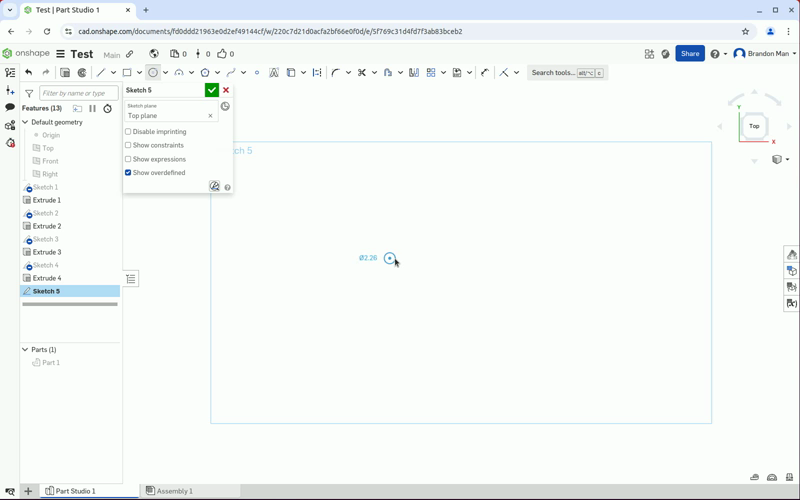
mouse_move(386, 255)
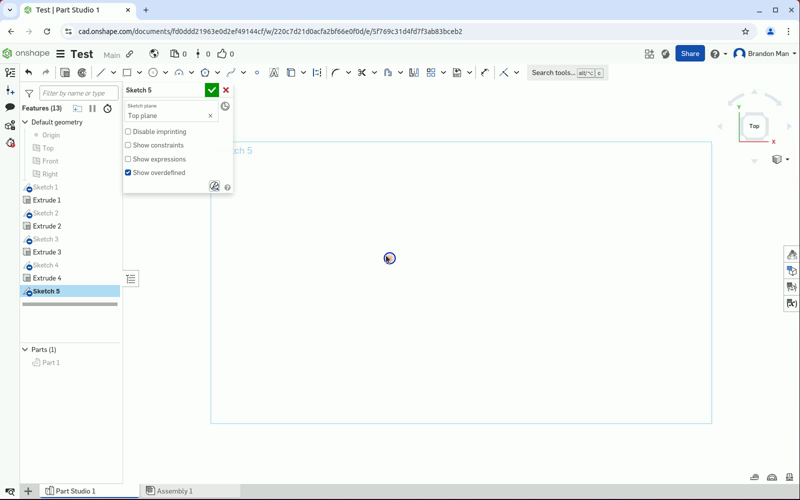
scroll(6)
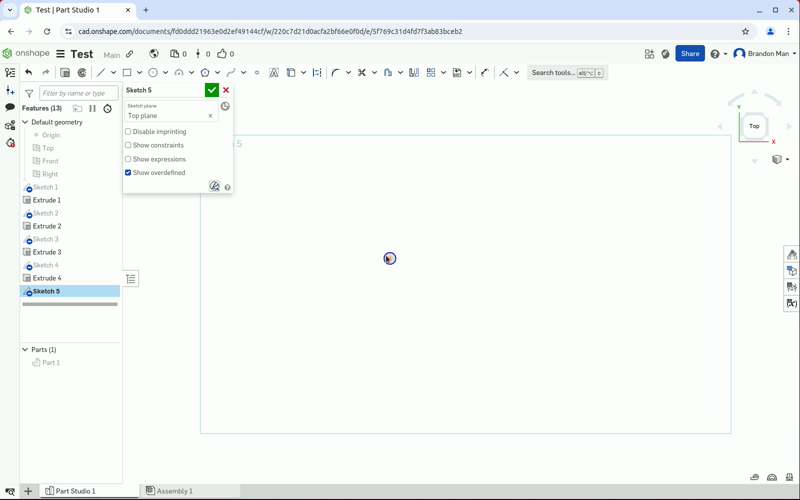
scroll(6)
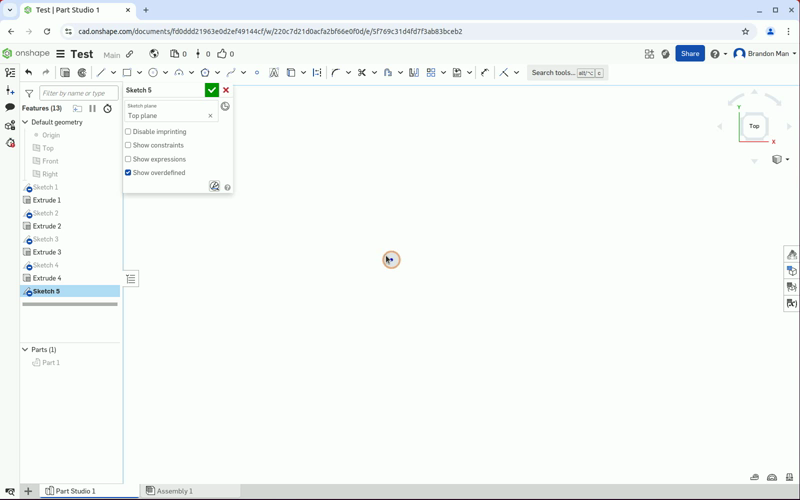
scroll(6)
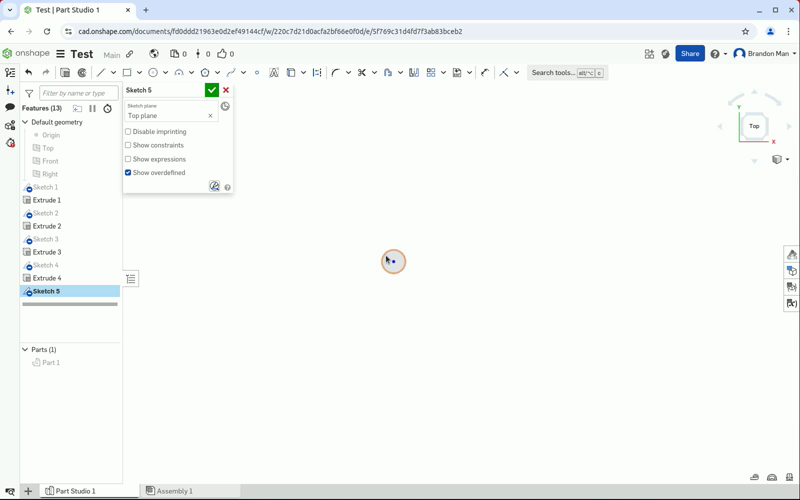
scroll(6)
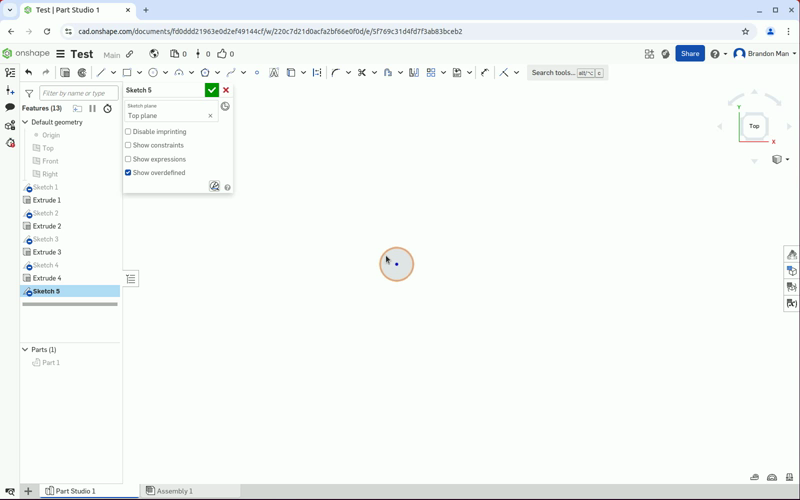
scroll(6)
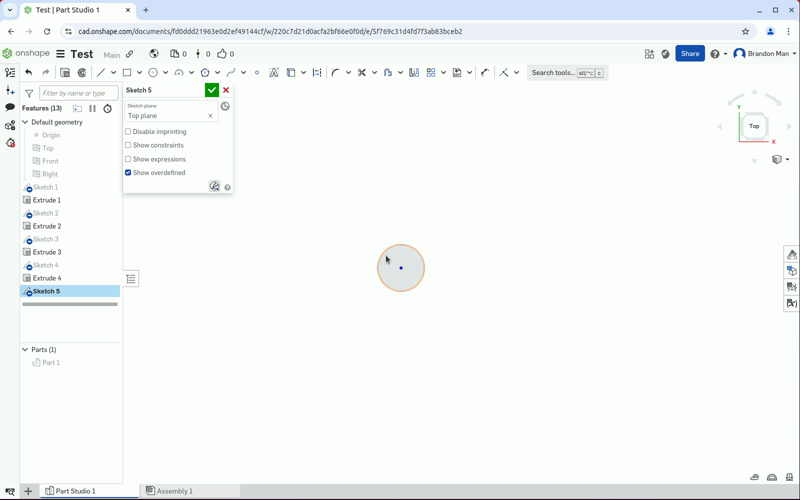
scroll(6)
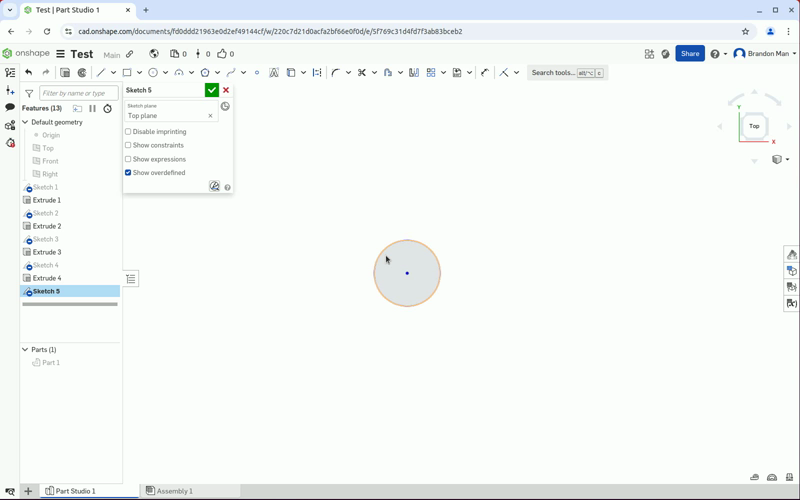
scroll(6)
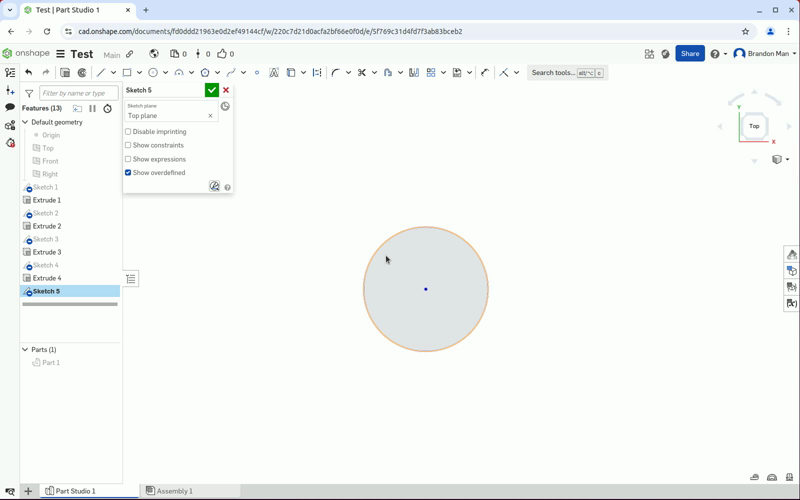
click(386, 255)
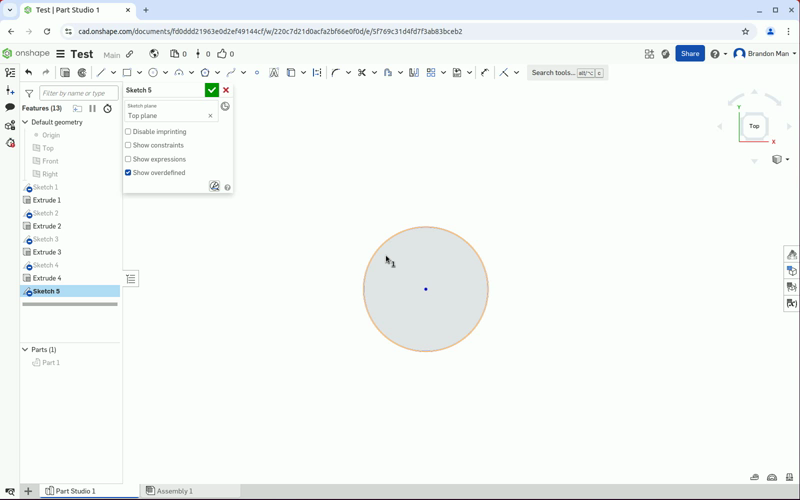
scroll(-6)
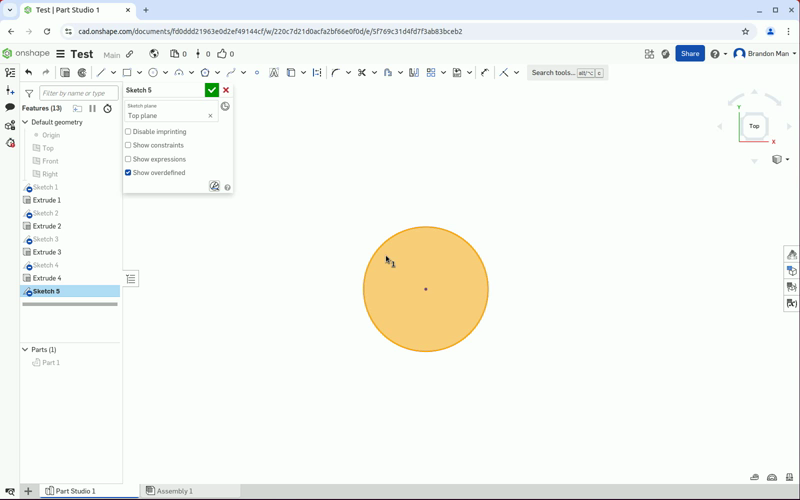
scroll(-6)
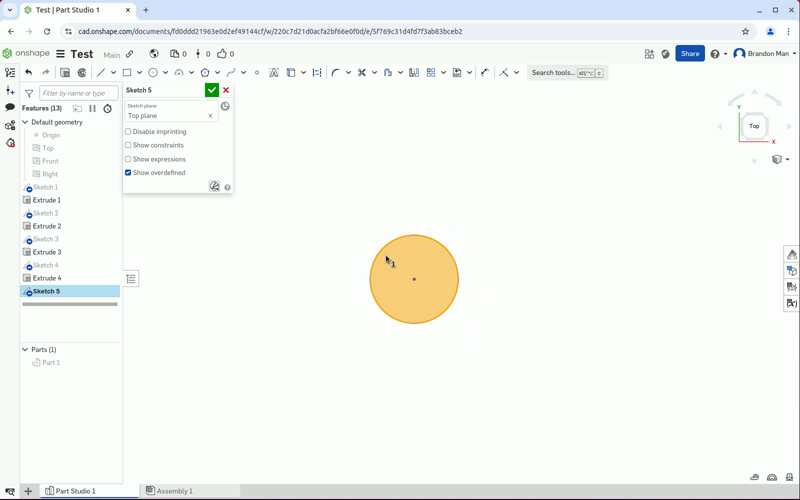
scroll(-6)
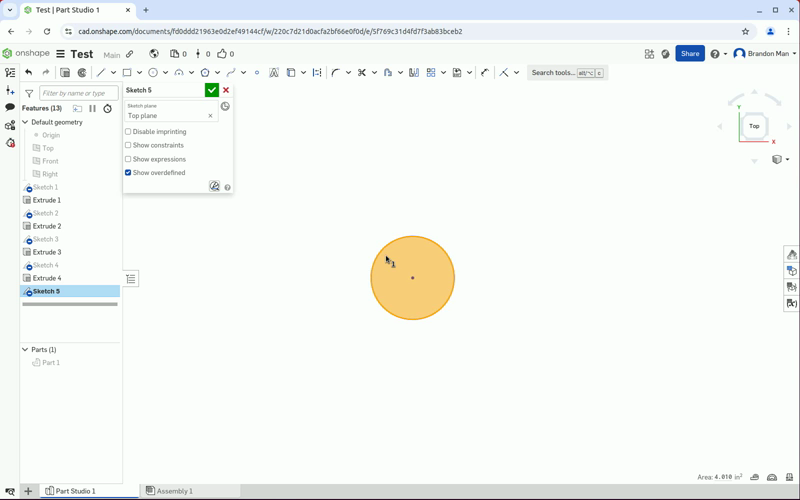
scroll(-6)
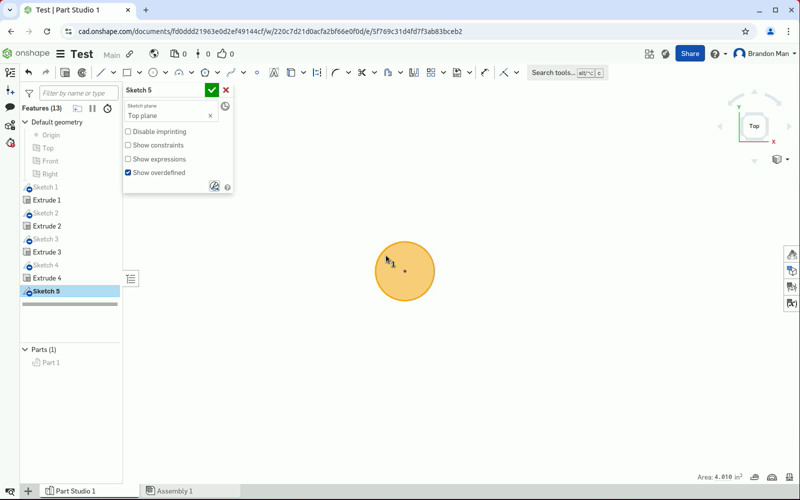
scroll(-6)
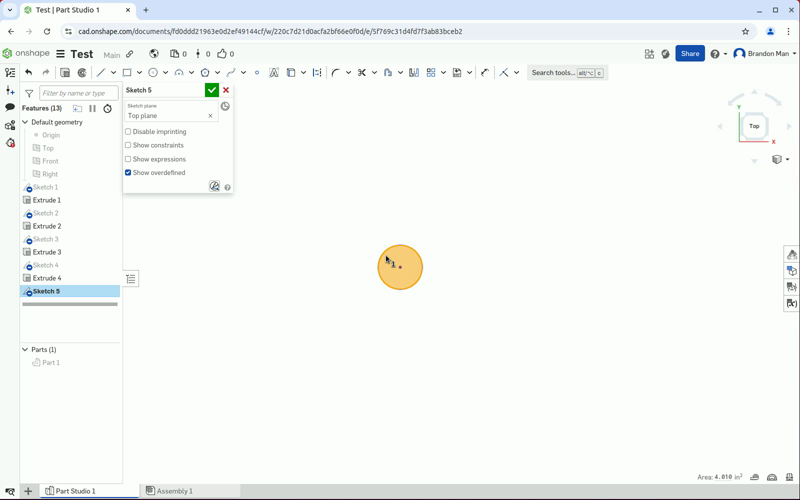
scroll(-6)
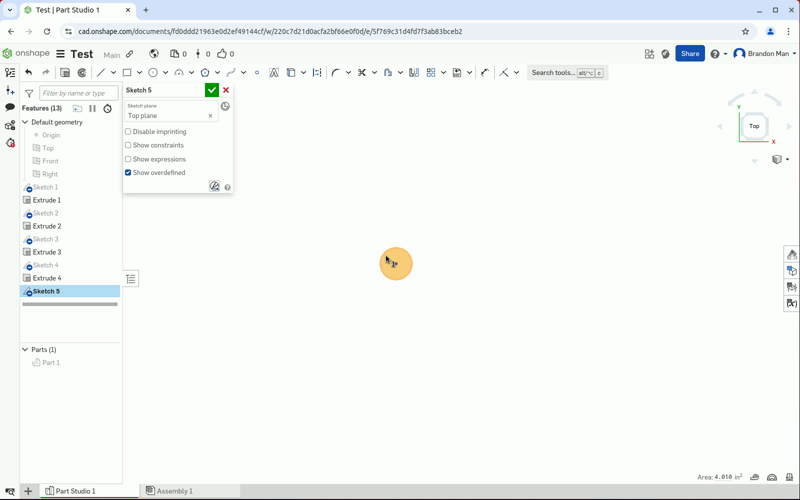
scroll(-6)
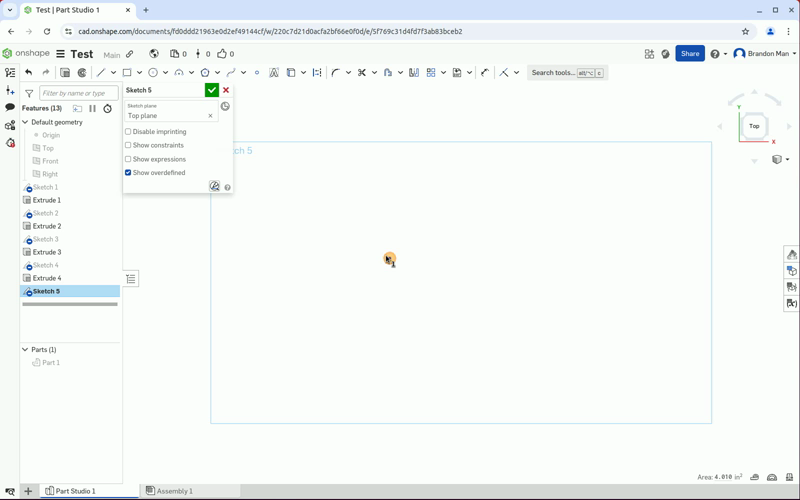
mouse_move(73, 352)
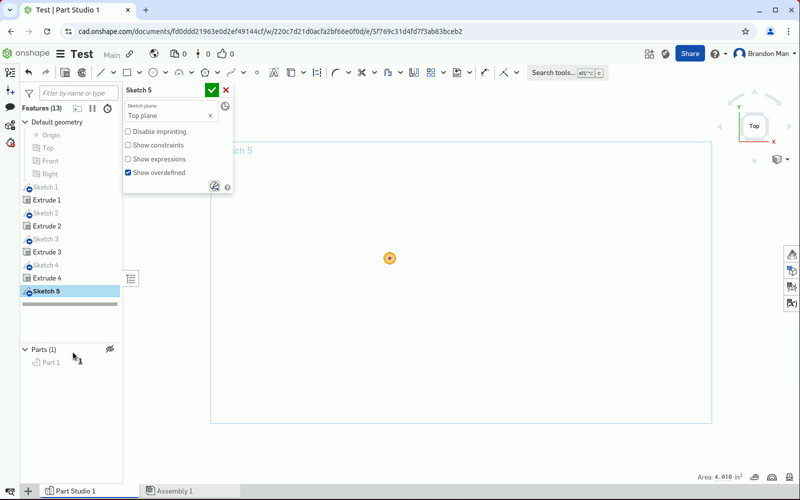
key(shift+y)
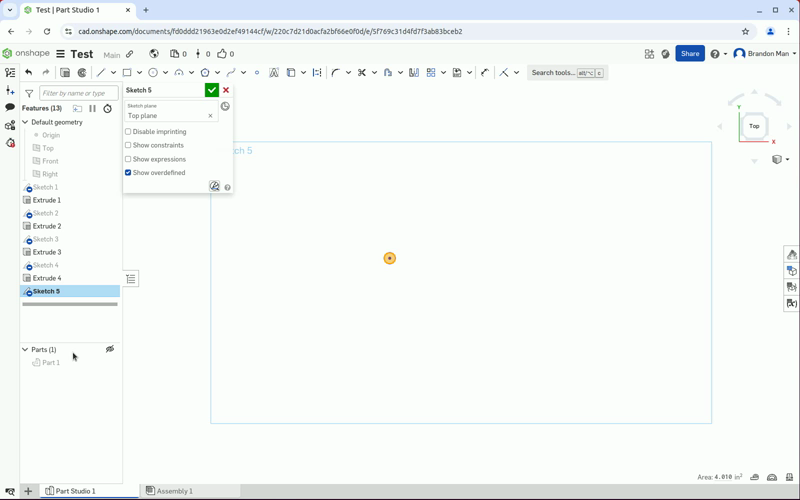
key(shift+e)
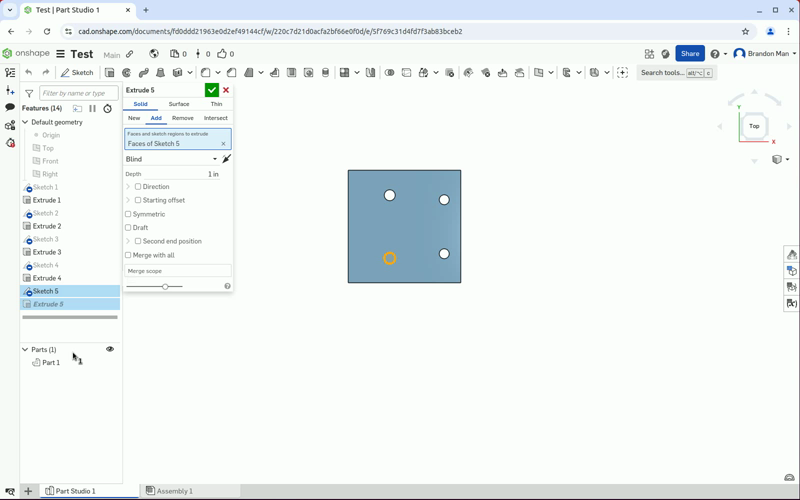
mouse_move(143, 106)
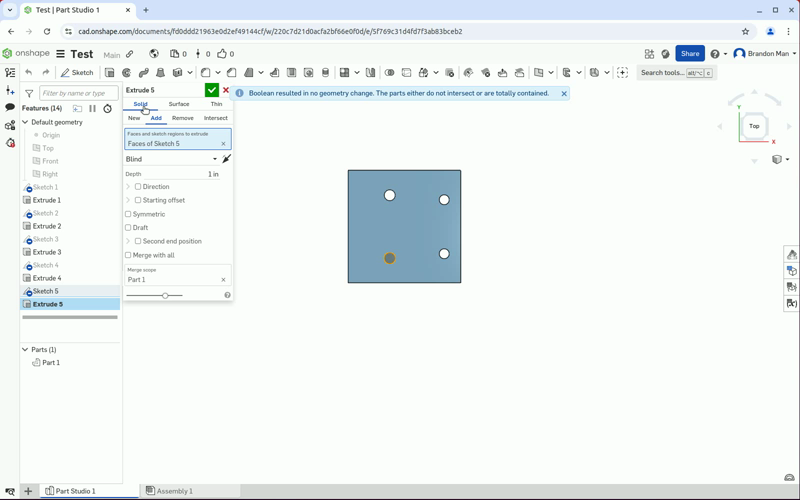
click(143, 106)
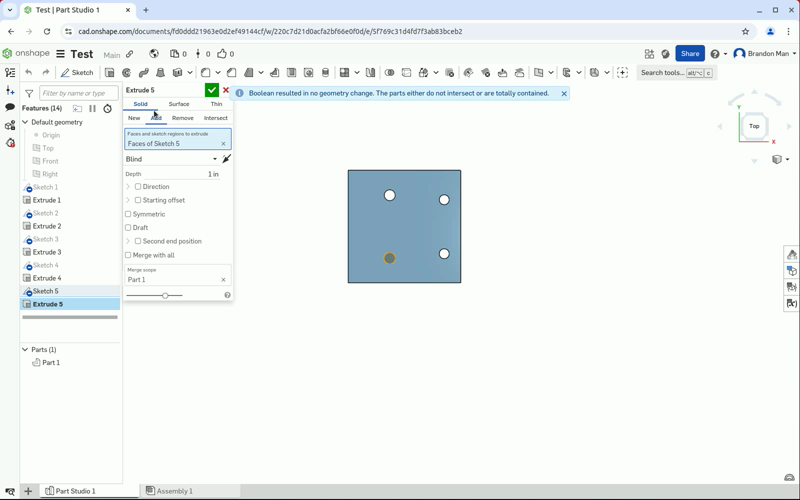
mouse_move(186, 120)
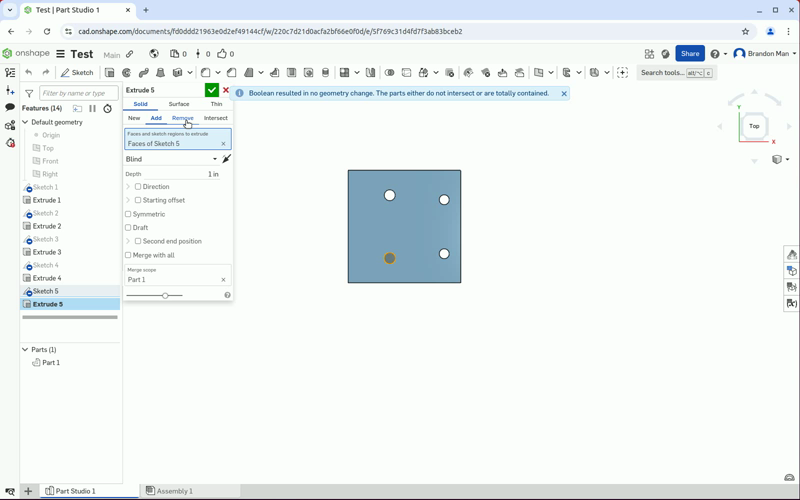
click(186, 120)
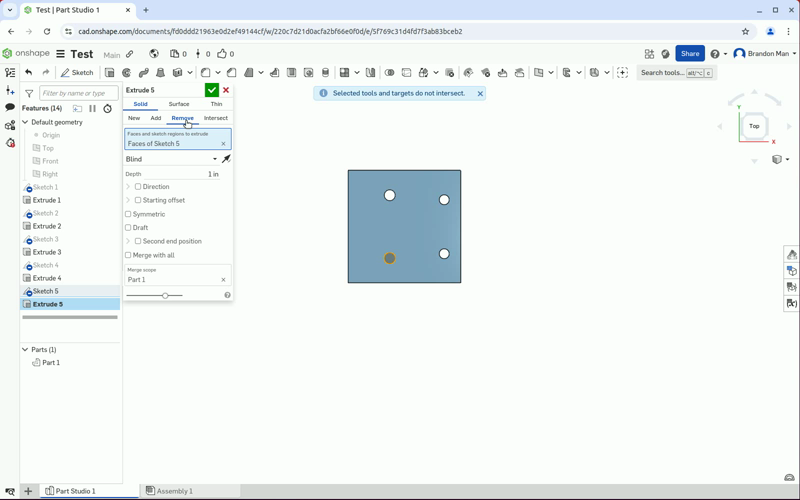
key(tab, 4)
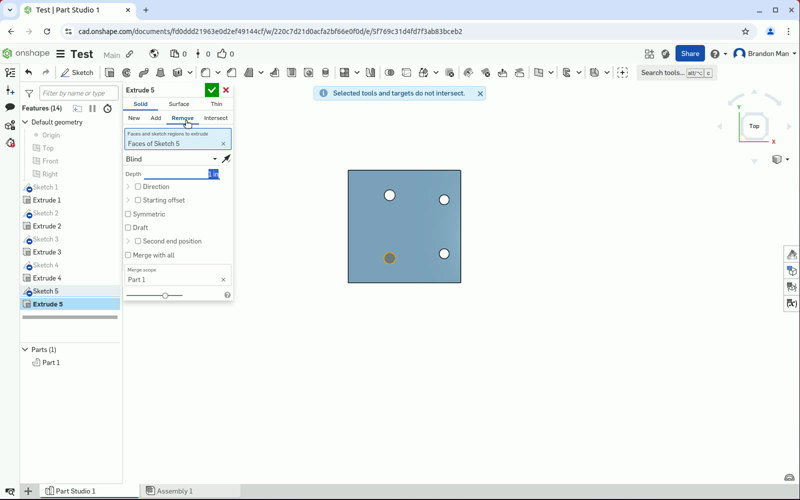
text(-1.685)
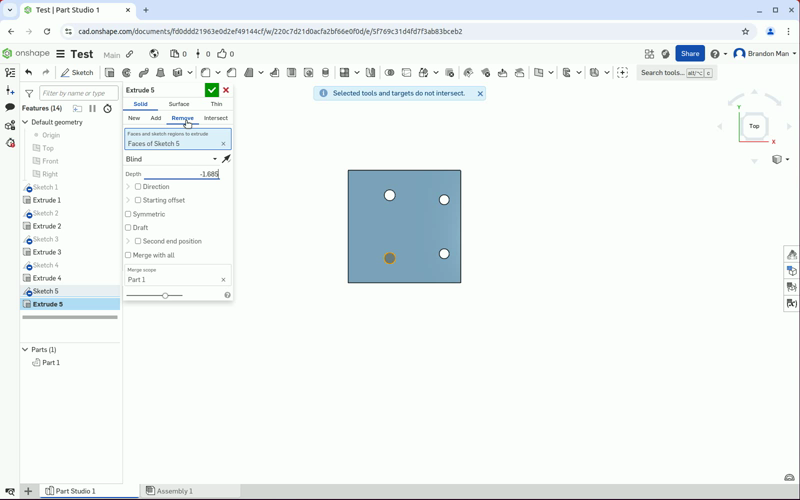
key(tab, 6)
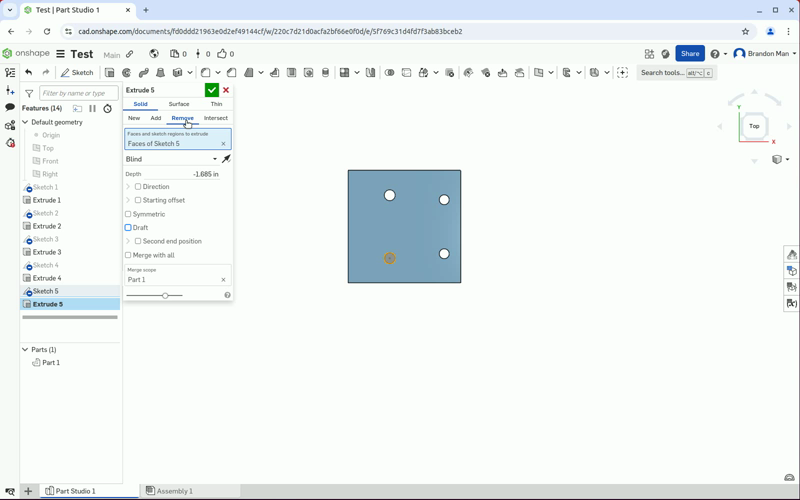
key(space)
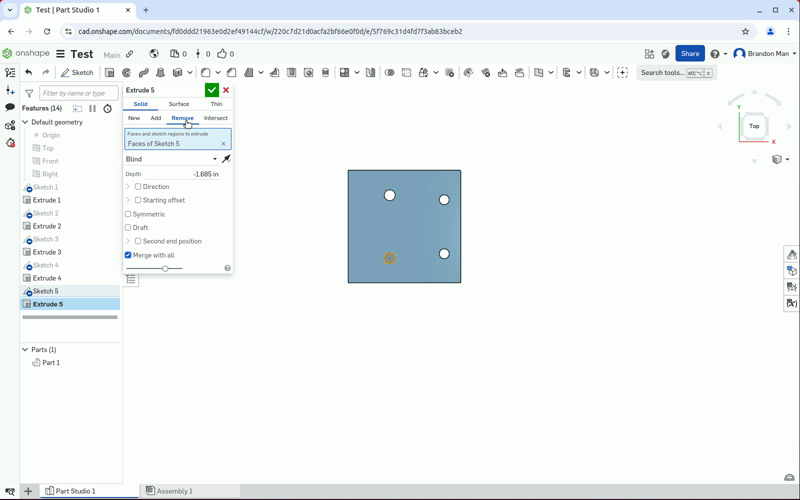
key(enter)
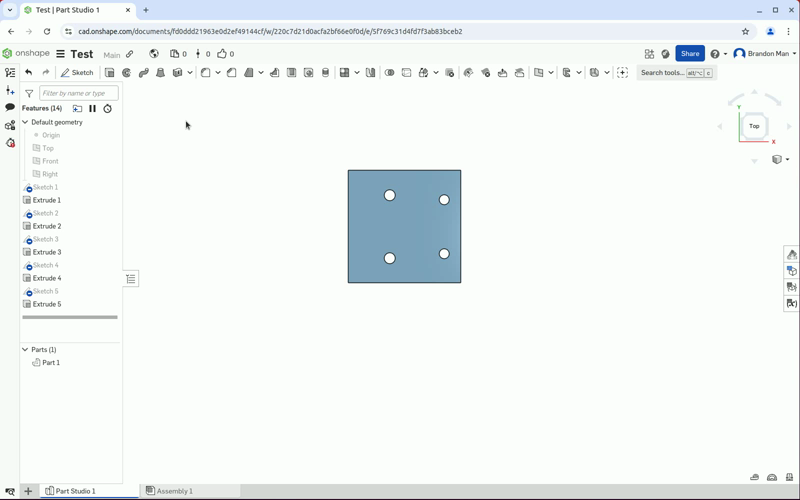
key(shift+h)
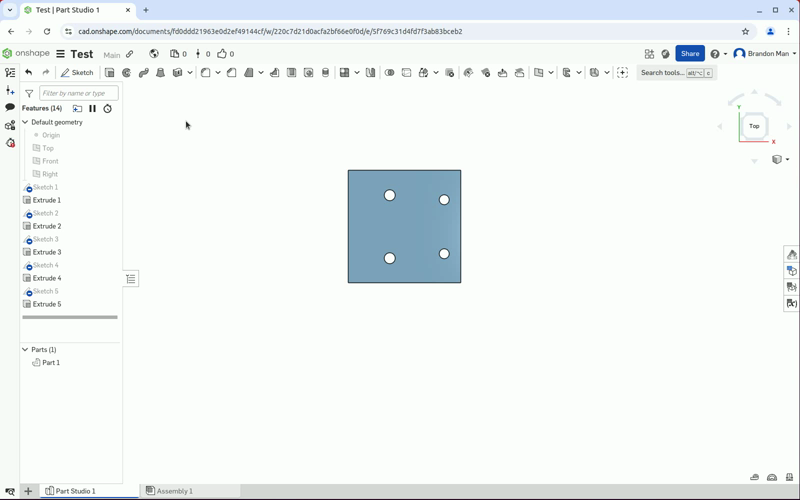
key(shift+h)
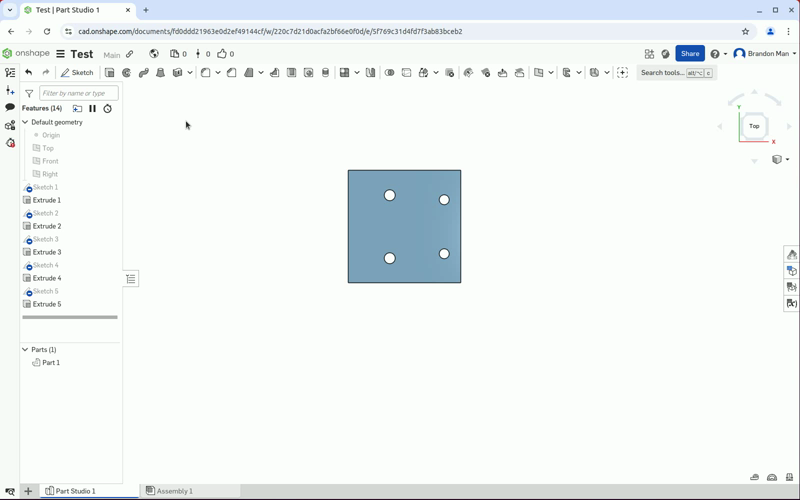
mouse_move(73, 189)
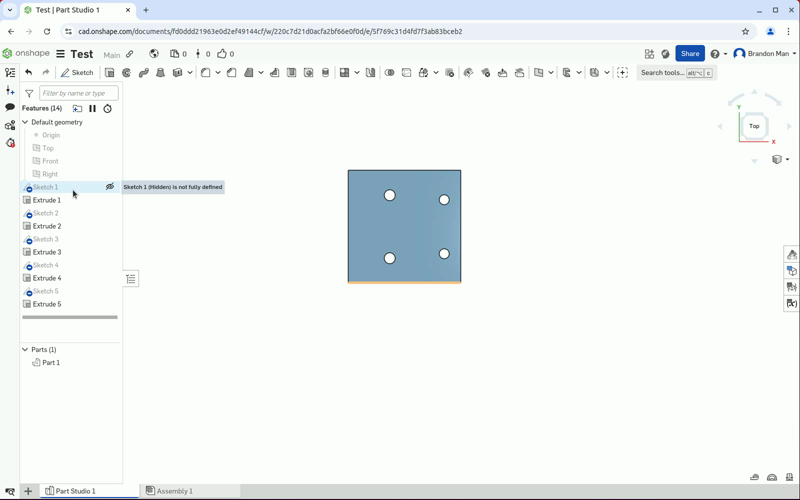
click(73, 189)
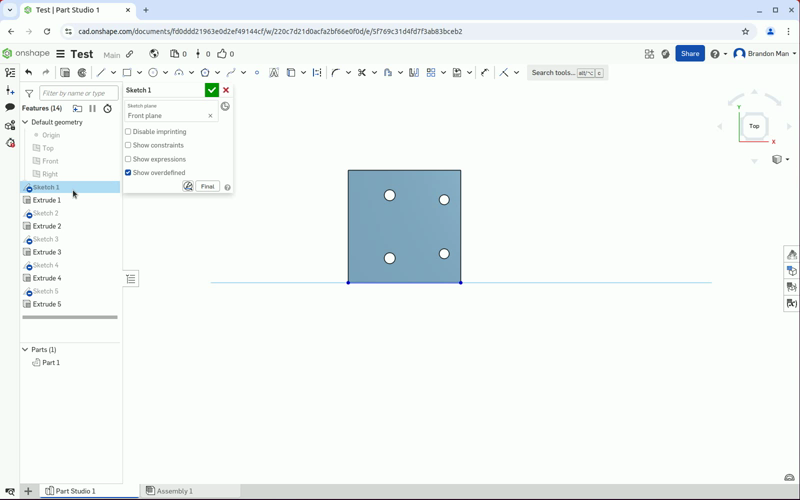
mouse_move(229, 92)
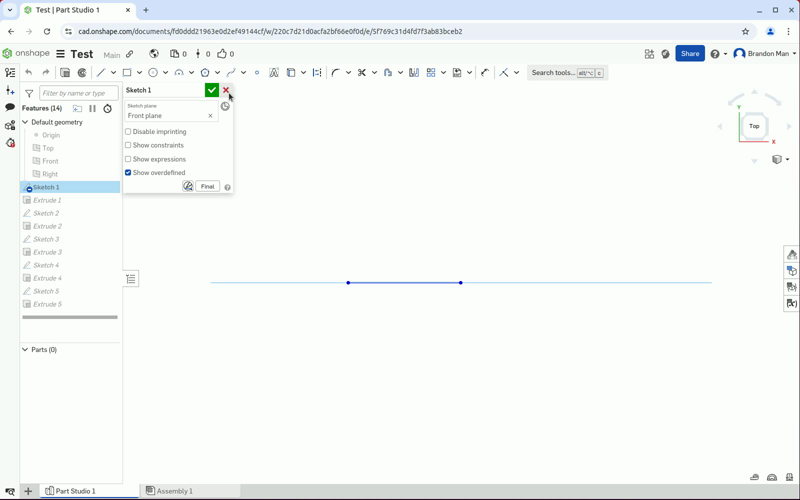
click(229, 92)
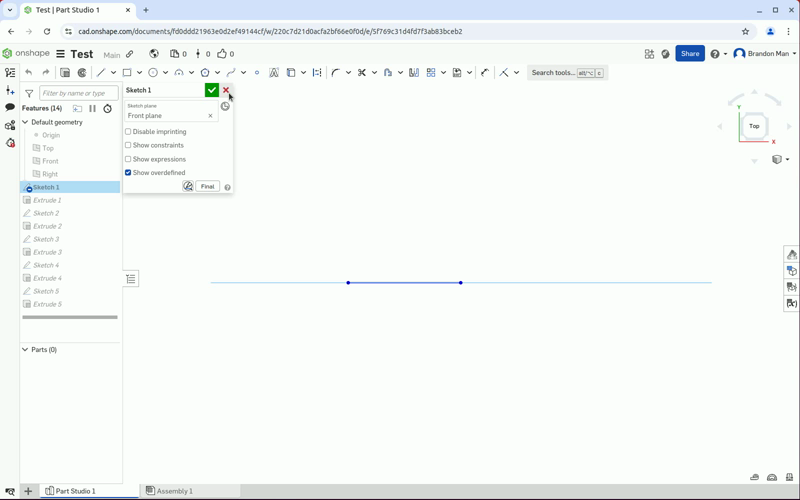
key(shift+s)
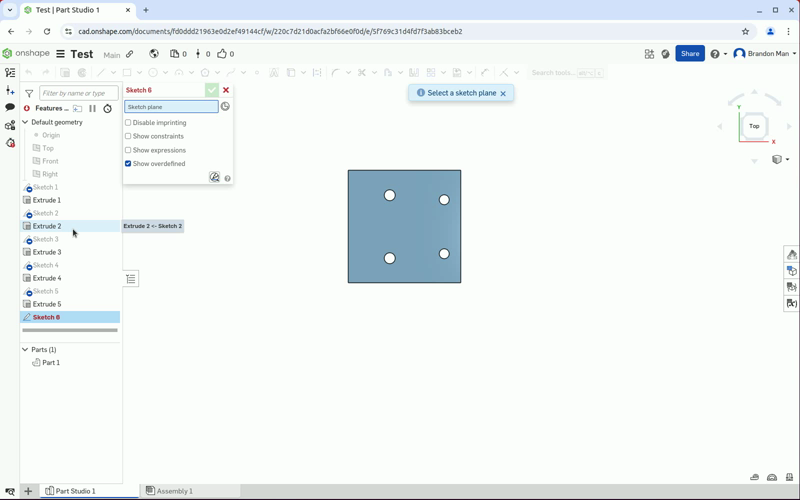
scroll(3)
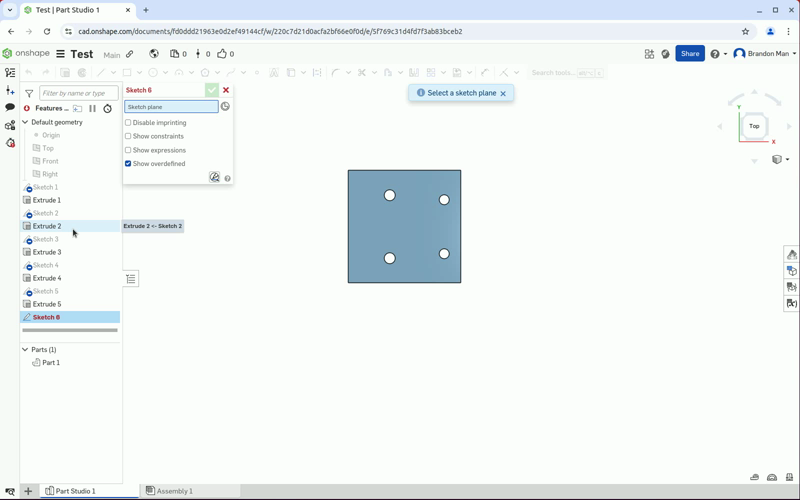
mouse_move(73, 150)
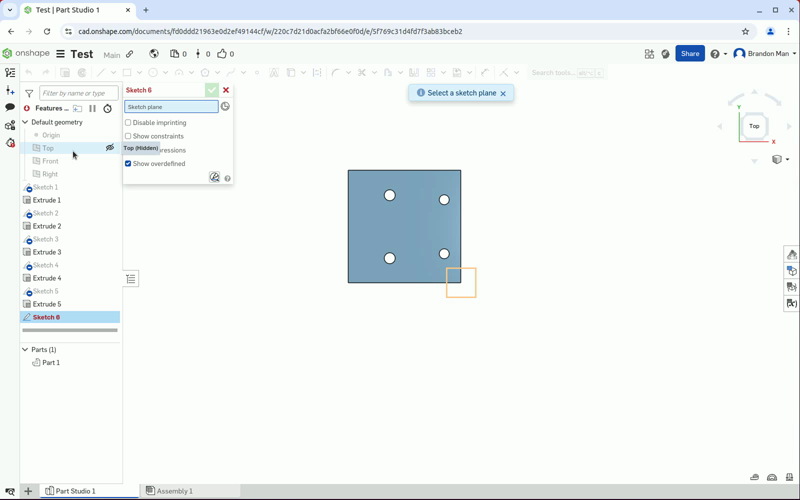
click(73, 150)
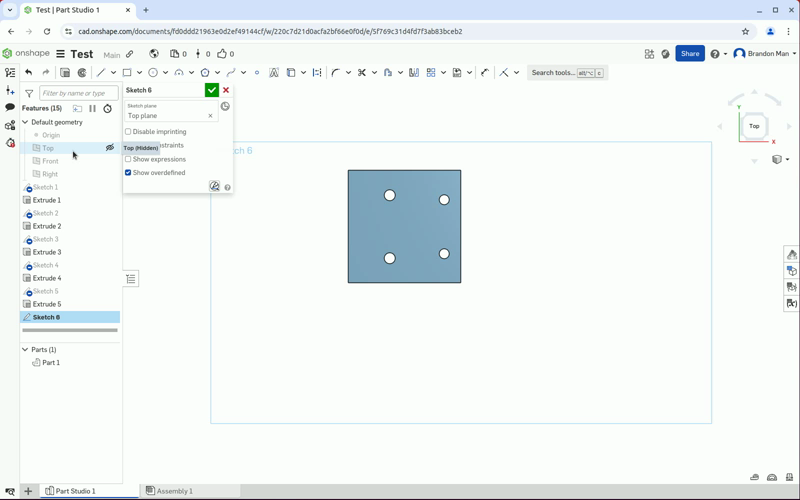
mouse_move(73, 352)
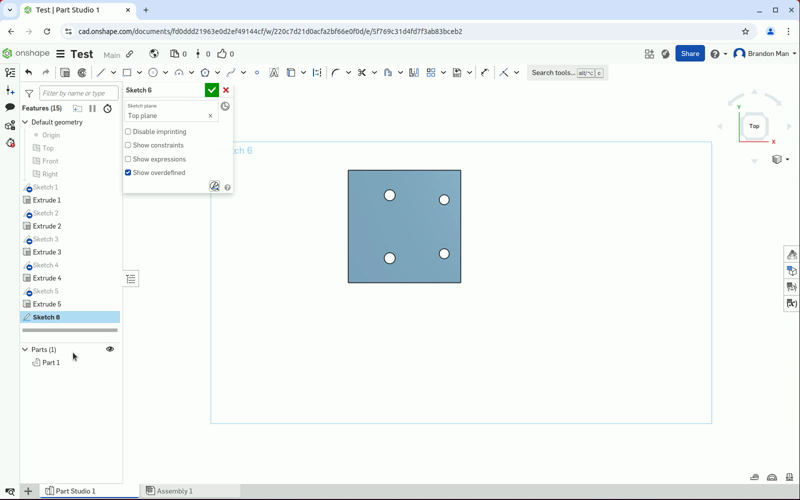
key(y)
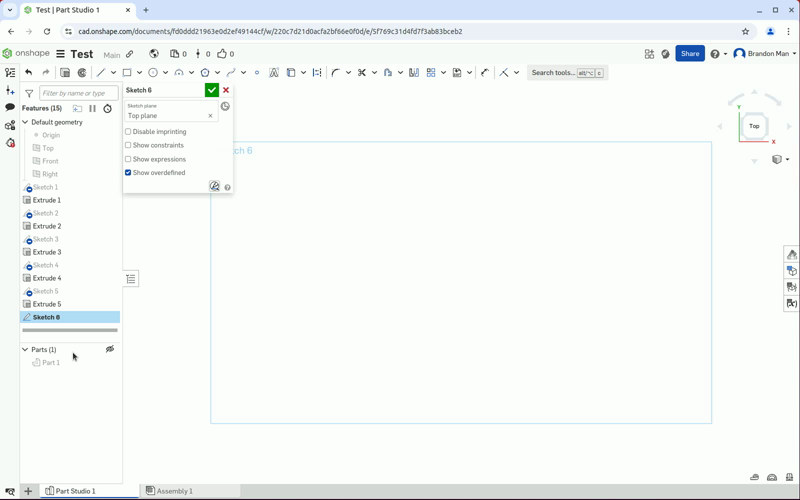
key(c)
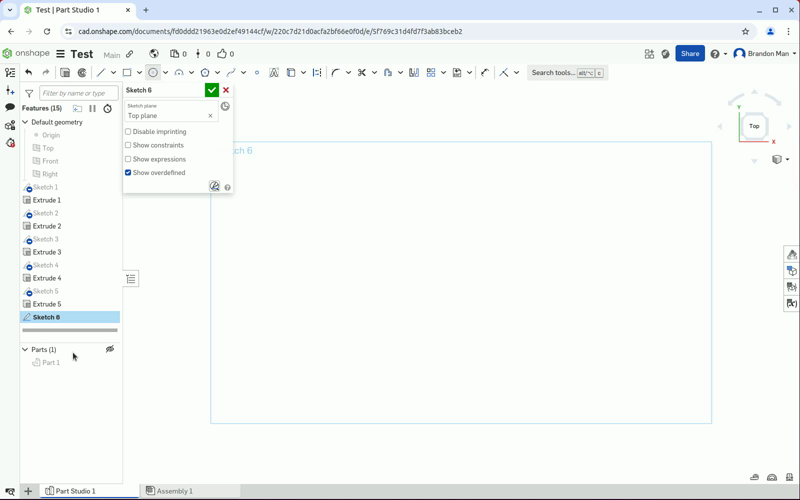
key_down(shift)
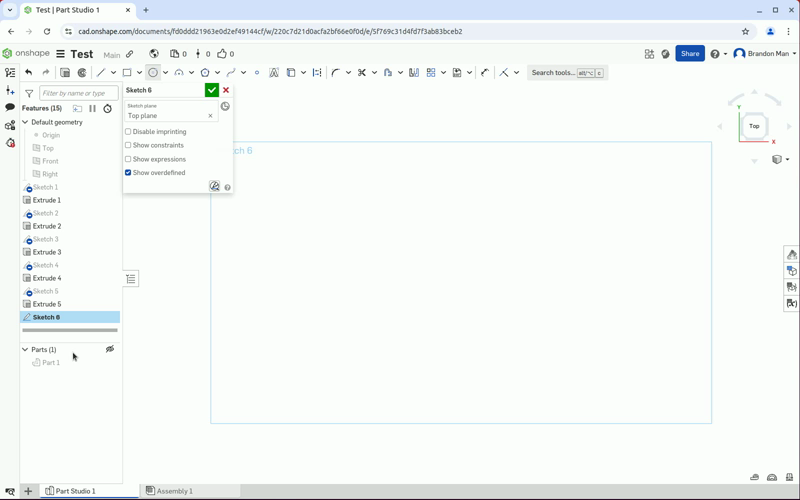
mouse_move(390, 226)
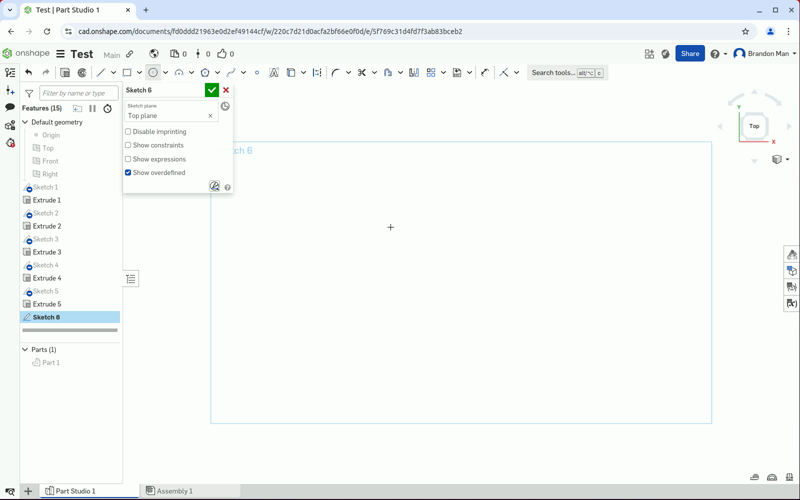
click(390, 226)
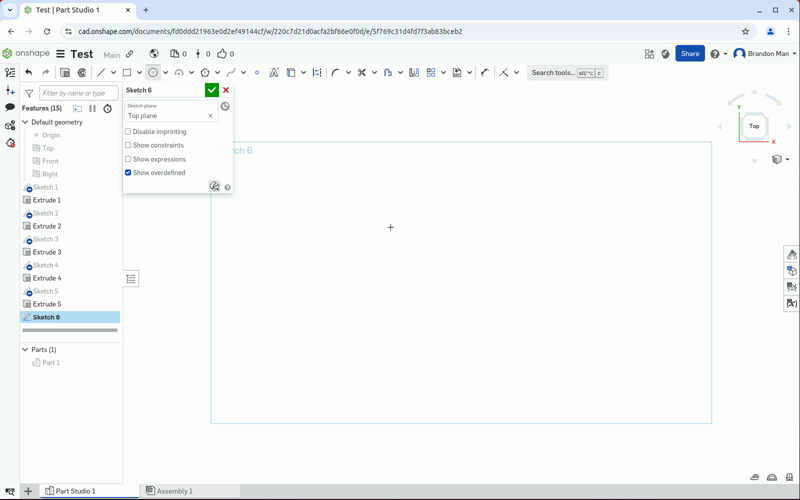
key_up(shift)
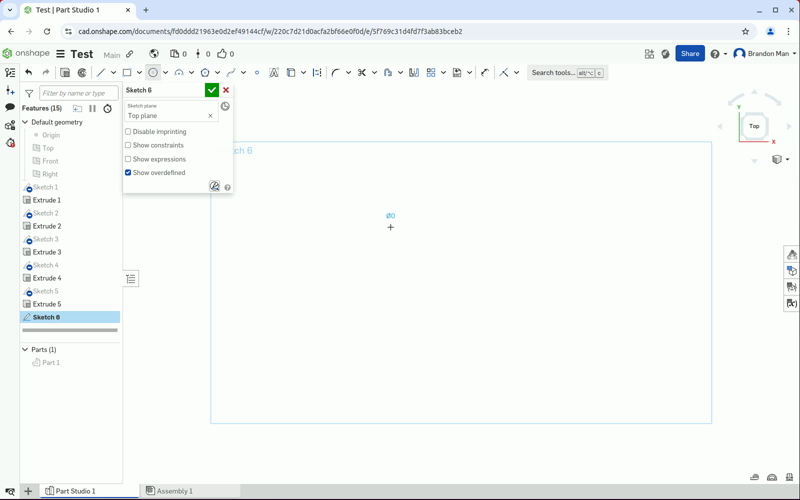
mouse_move(399, 226)
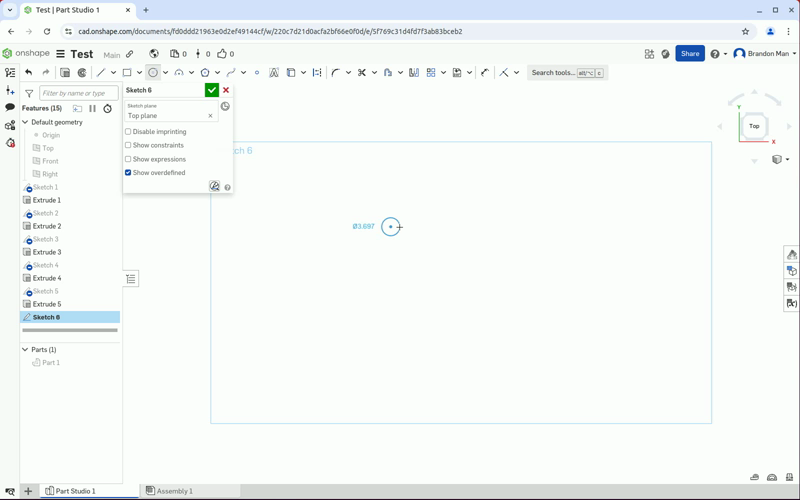
click(399, 226)
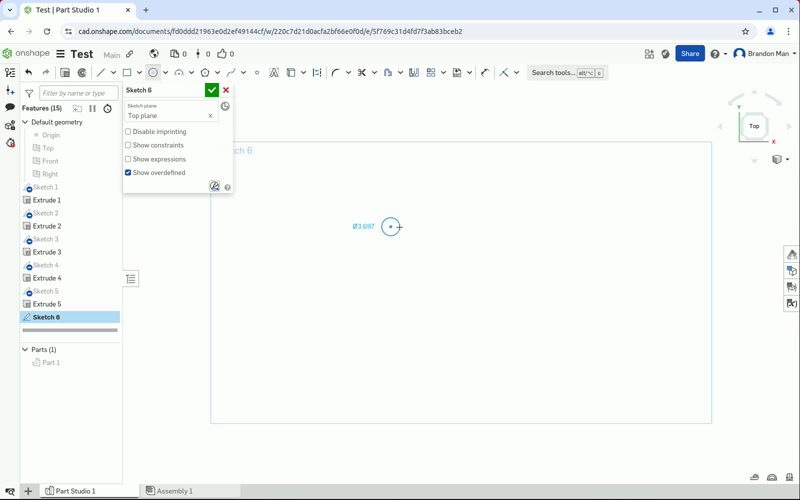
key(esc)
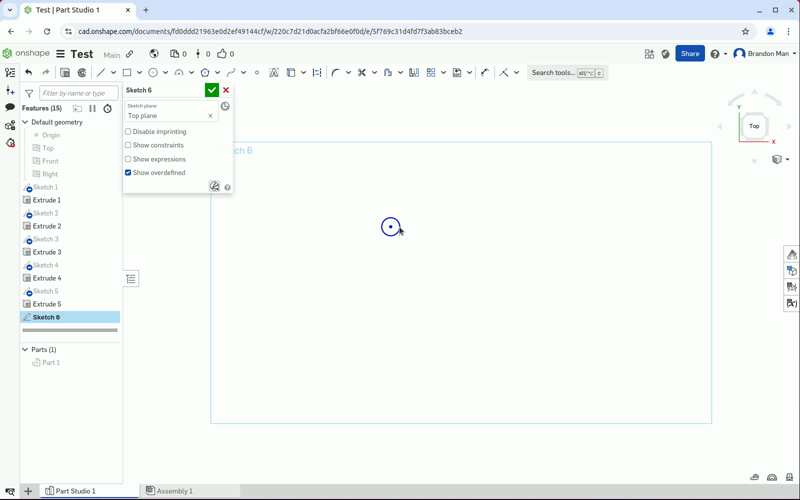
mouse_move(395, 223)
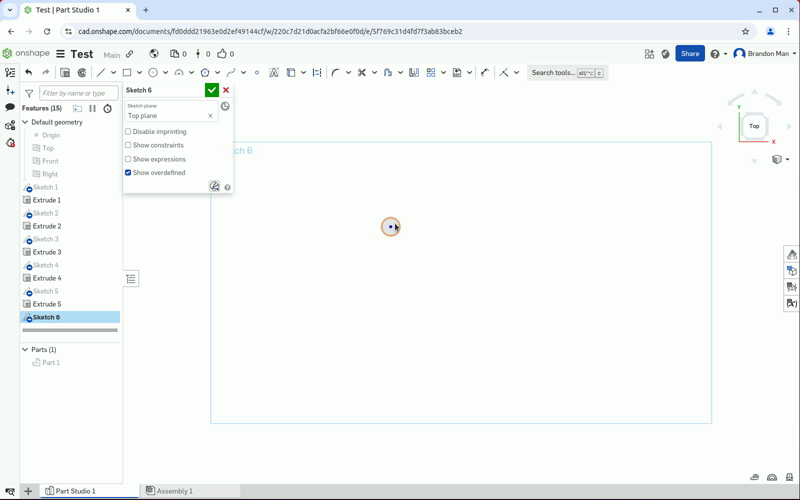
scroll(6)
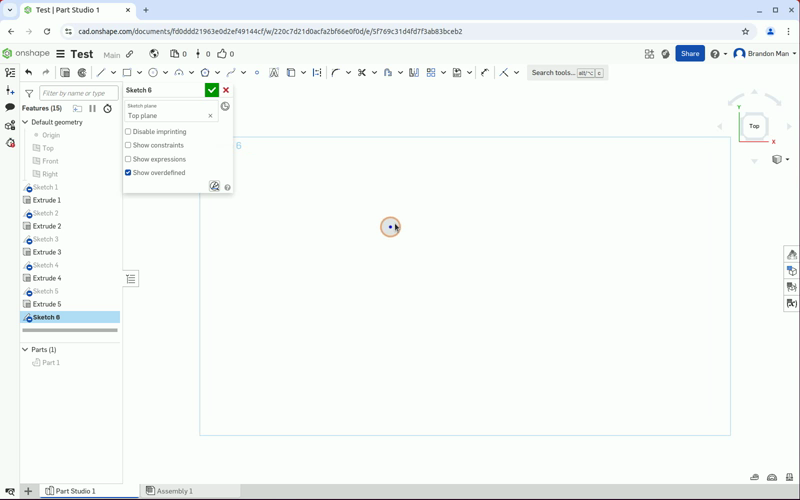
scroll(6)
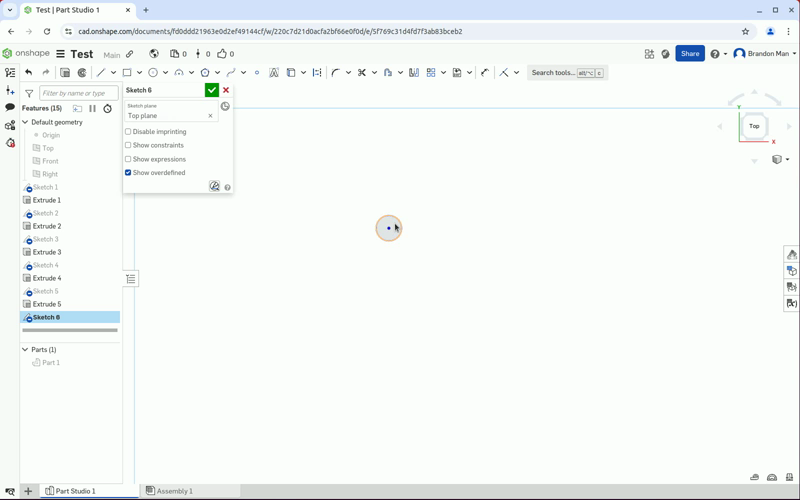
scroll(6)
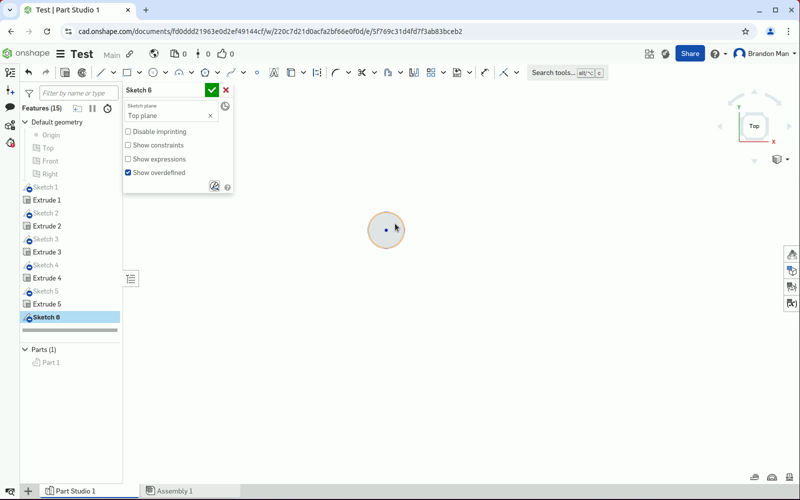
scroll(6)
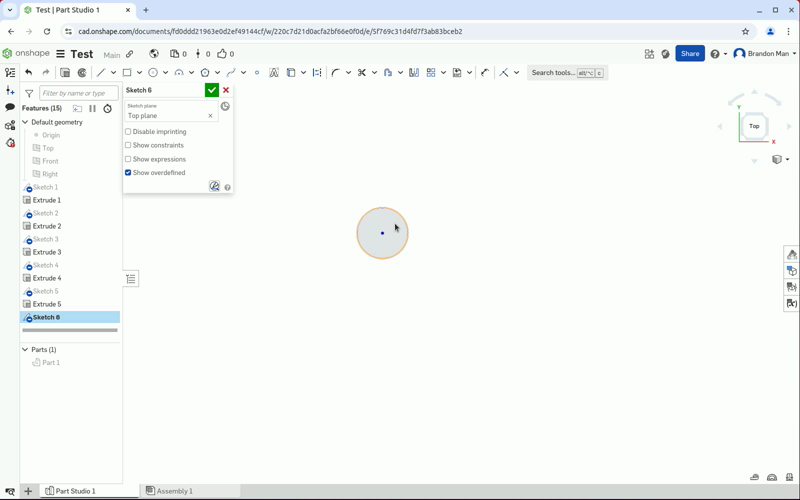
scroll(6)
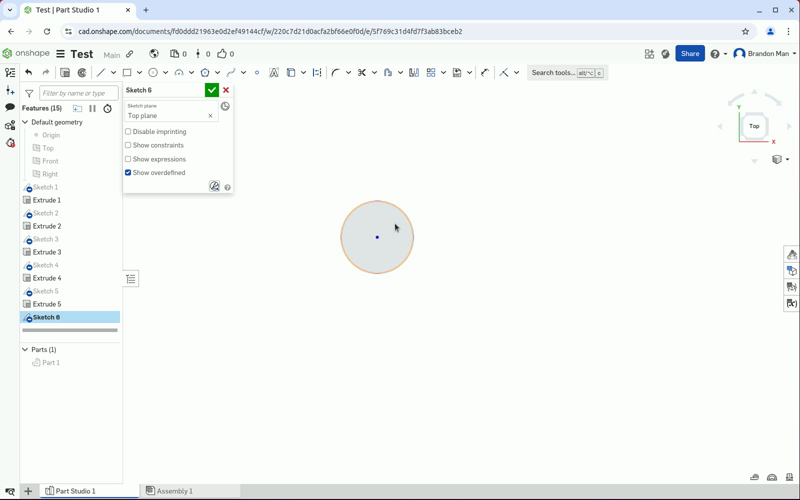
scroll(6)
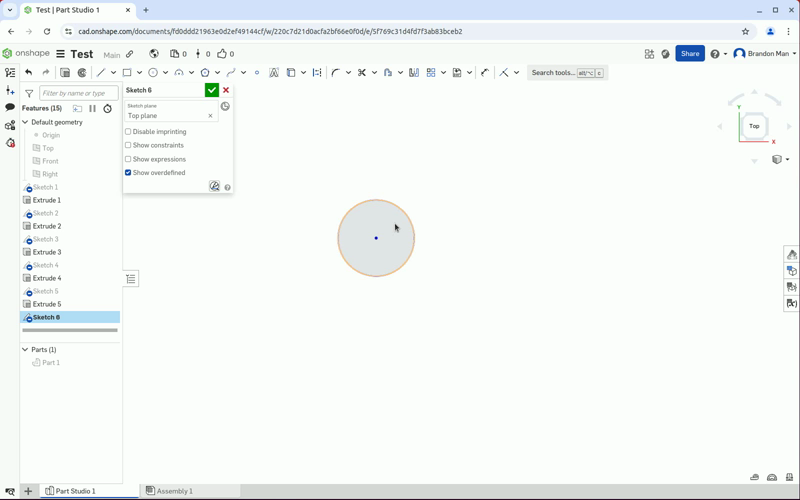
scroll(6)
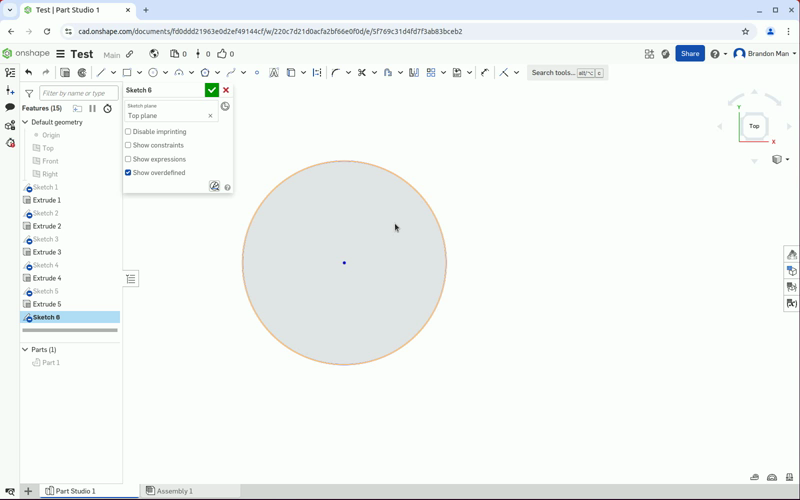
click(395, 223)
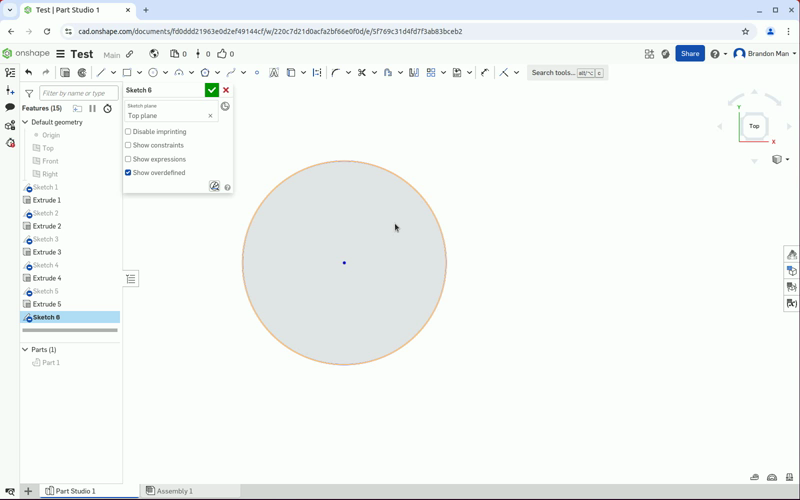
scroll(-6)
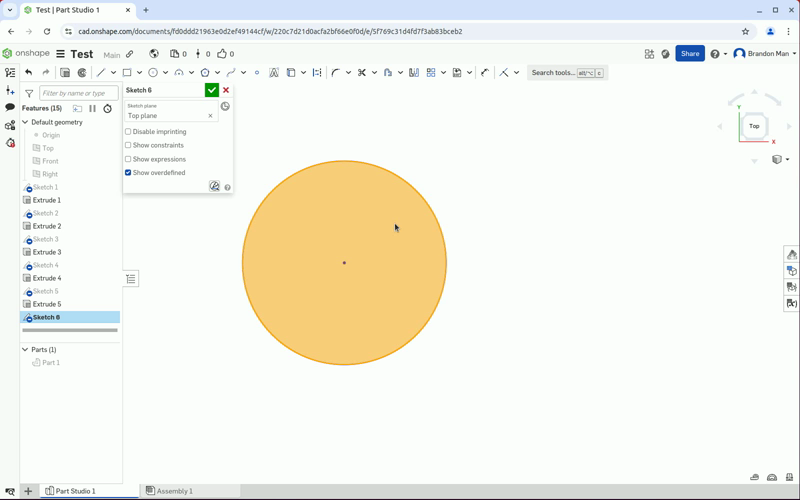
scroll(-6)
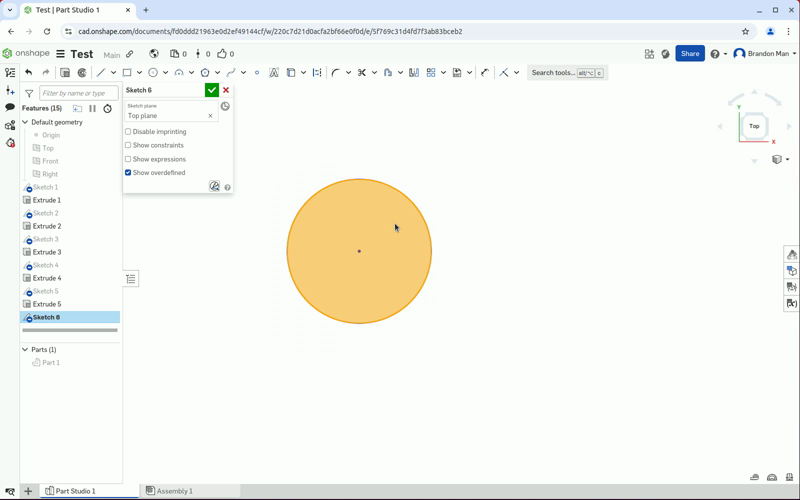
scroll(-6)
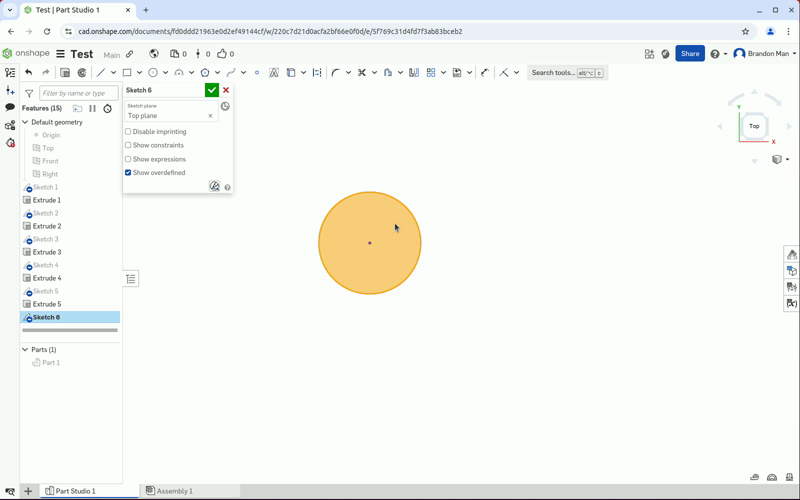
scroll(-6)
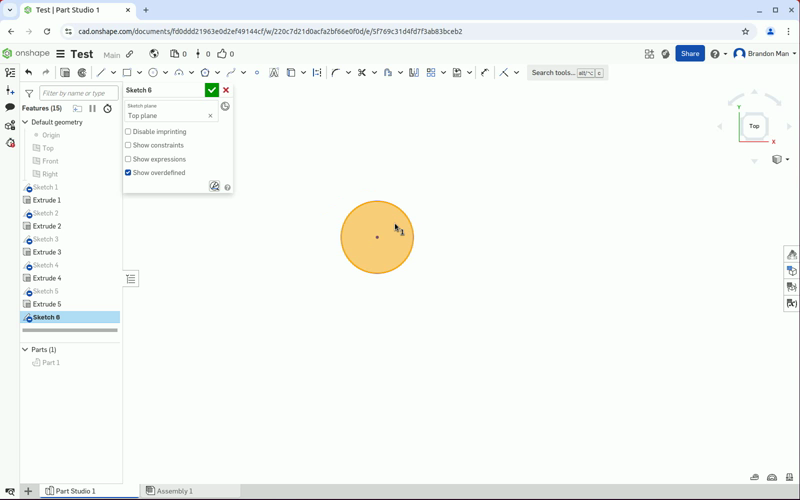
scroll(-6)
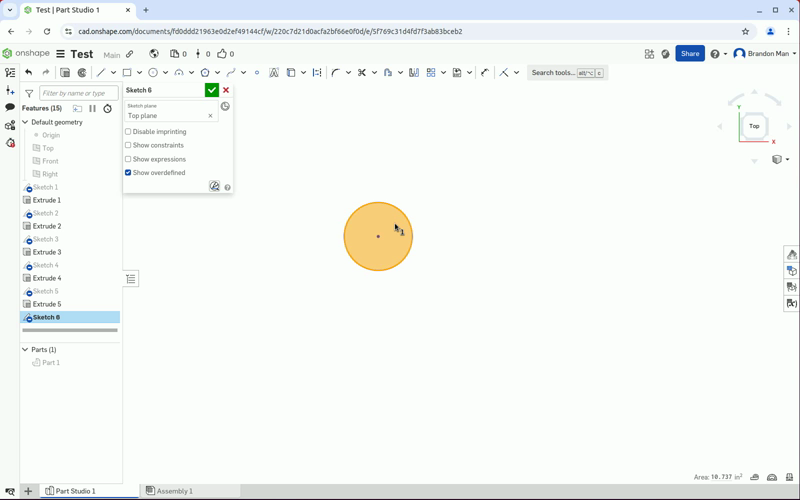
scroll(-6)
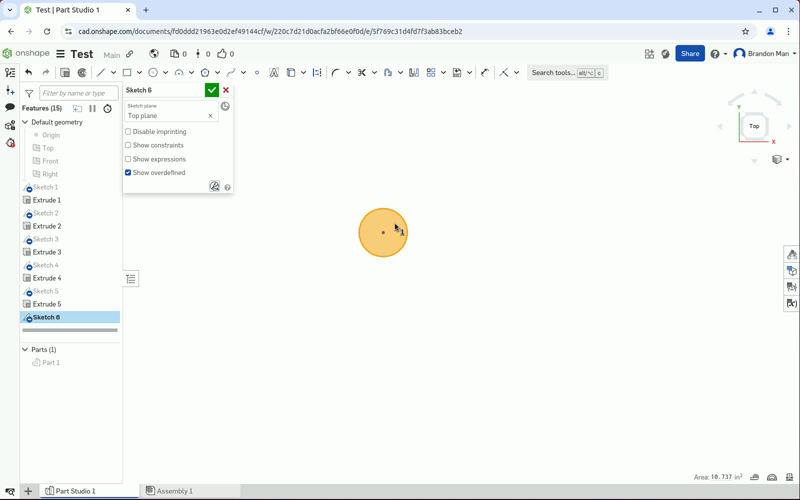
scroll(-6)
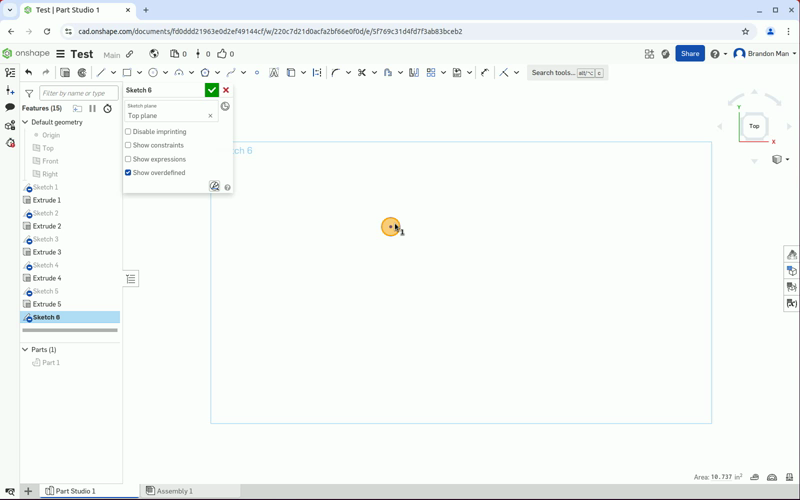
mouse_move(73, 352)
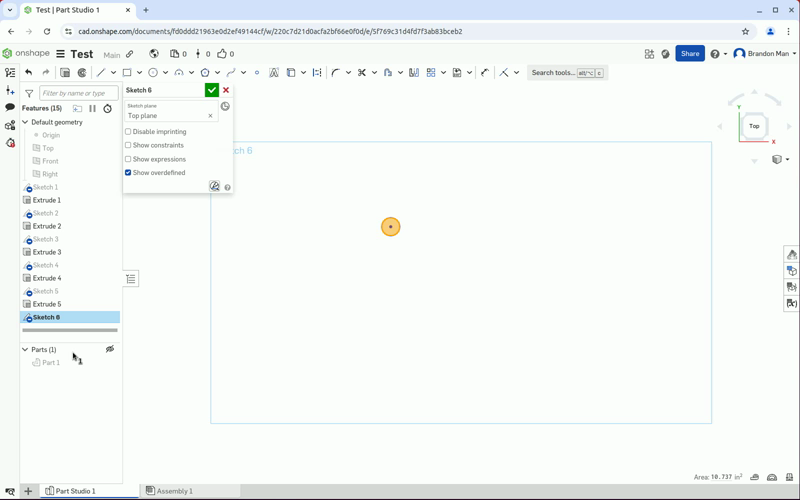
key(shift+y)
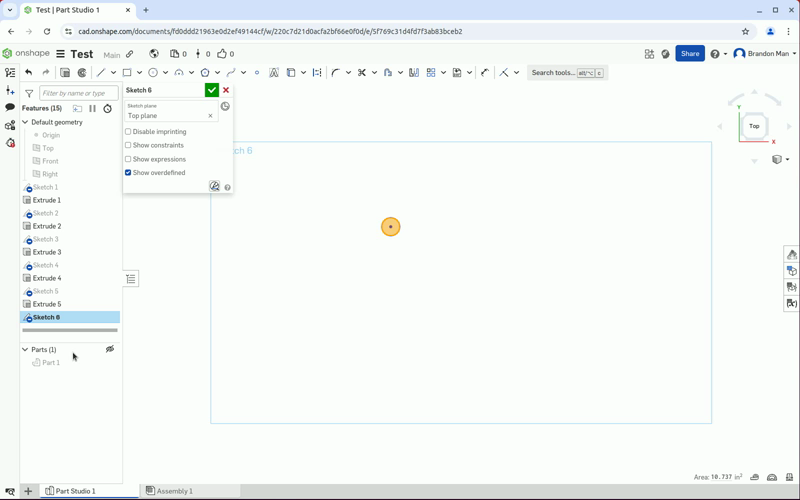
key(shift+e)
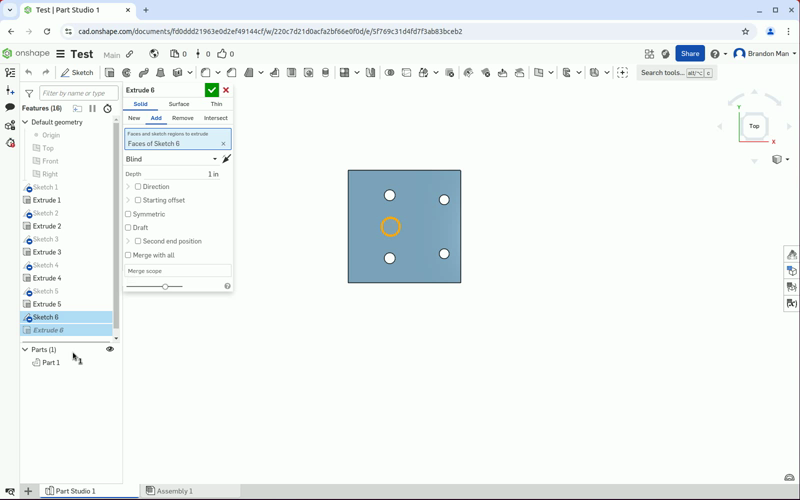
mouse_move(143, 106)
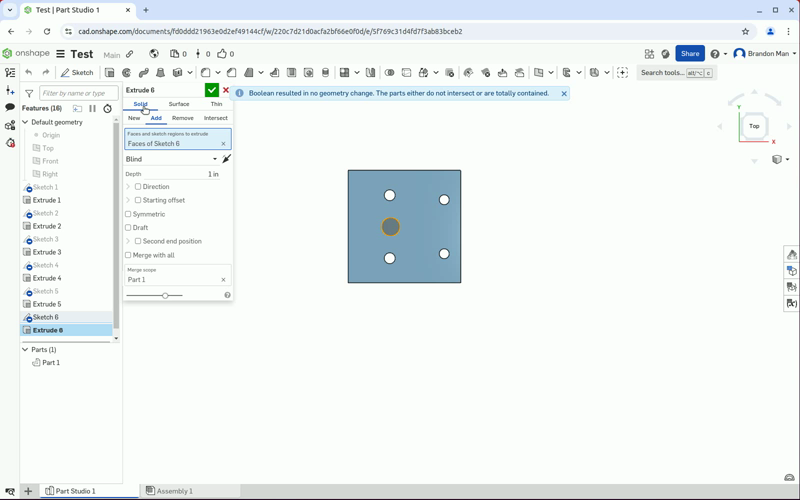
click(143, 106)
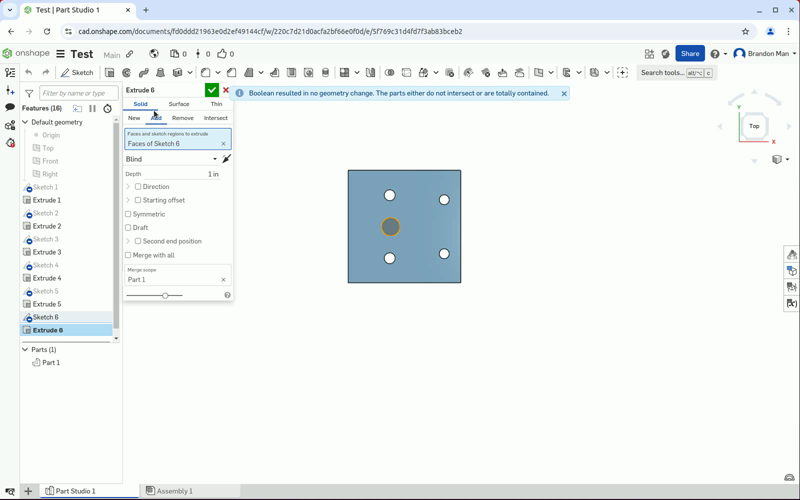
mouse_move(186, 120)
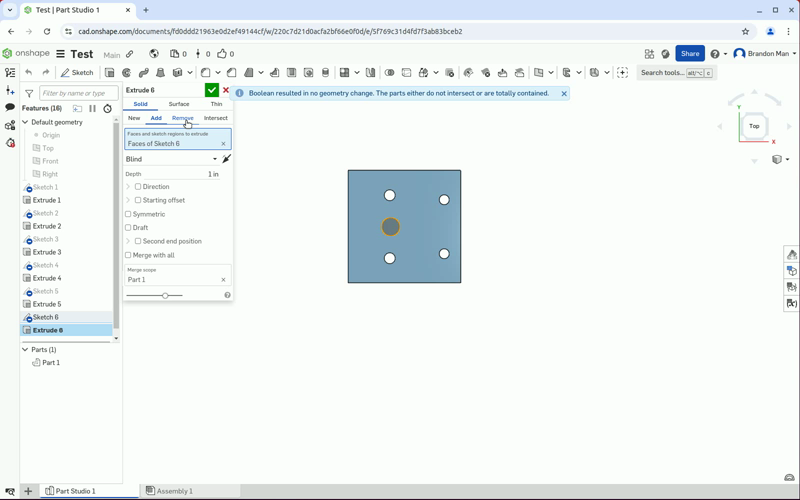
click(186, 120)
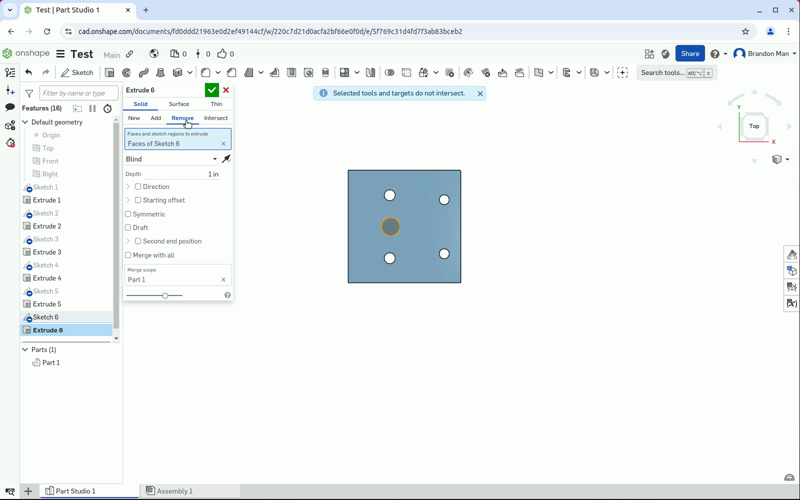
key(tab, 4)
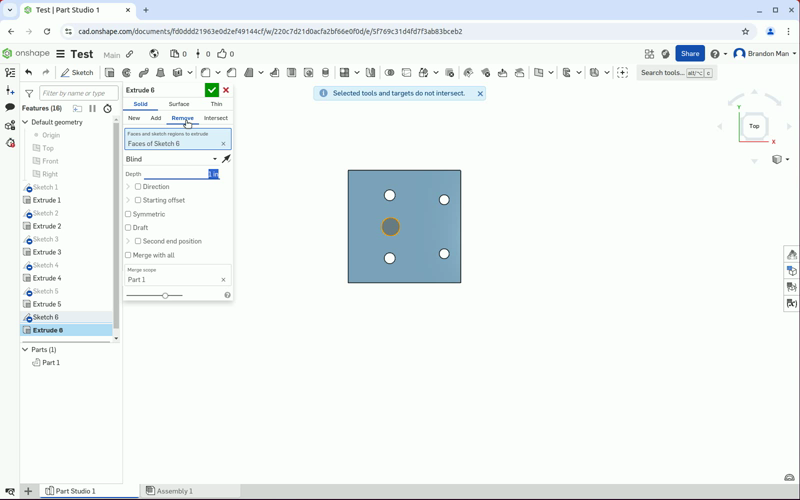
text(-1.685)
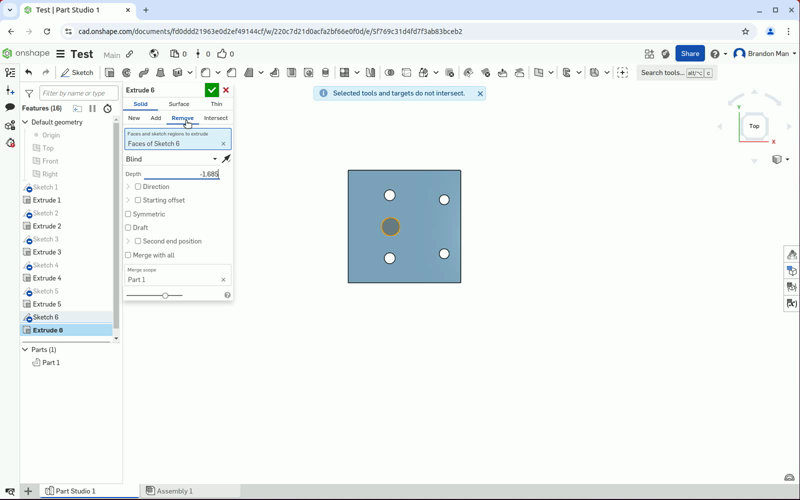
key(tab, 6)
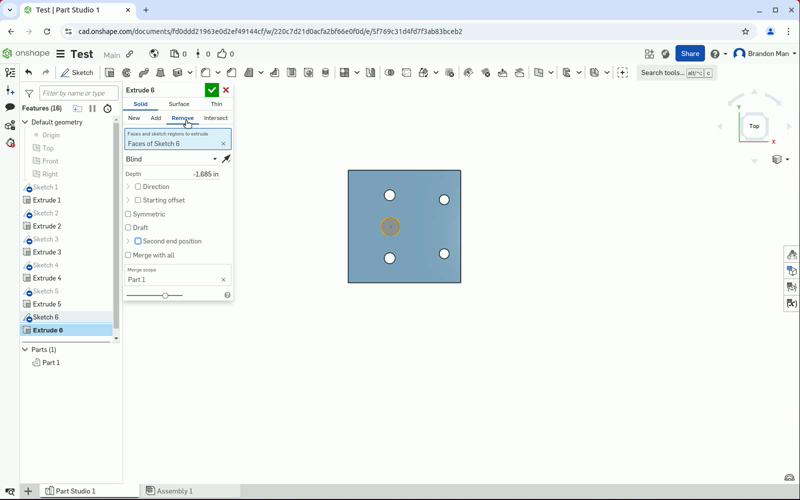
key(space)
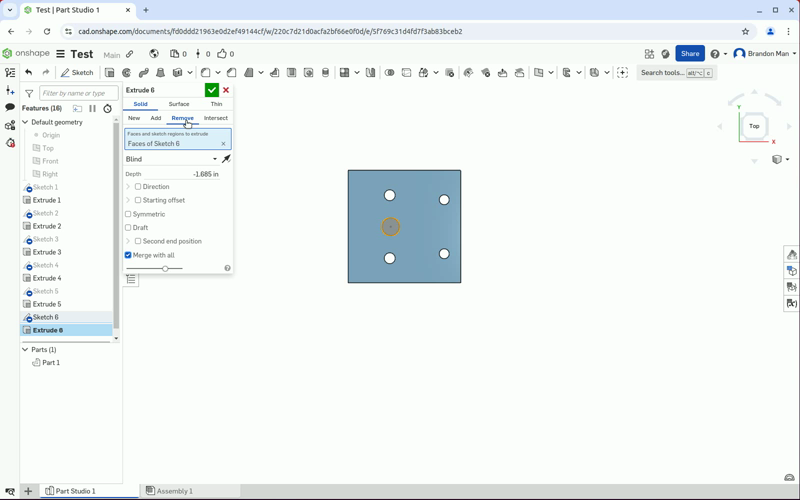
key(enter)
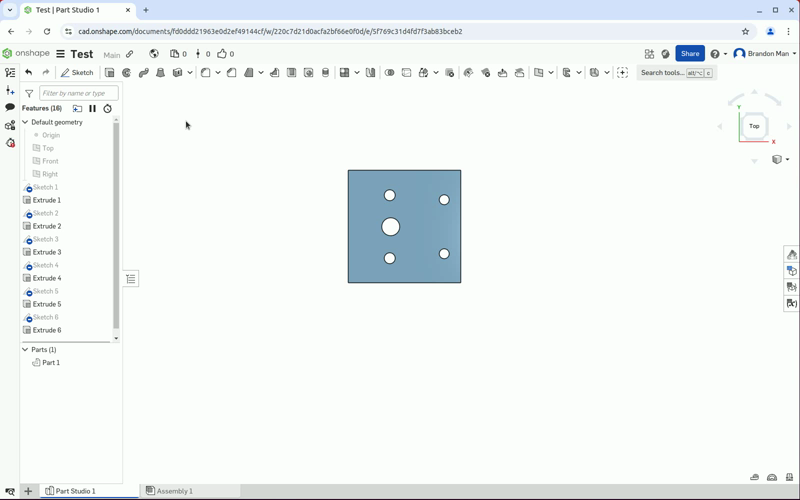
key(shift+h)
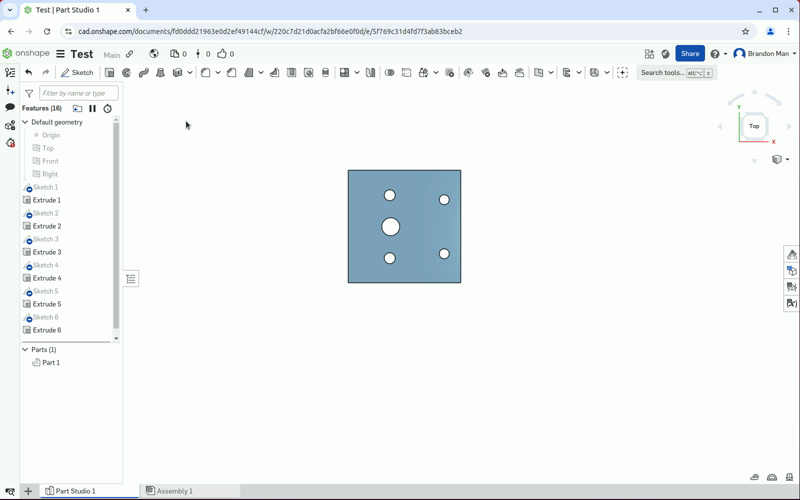
key(shift+h)
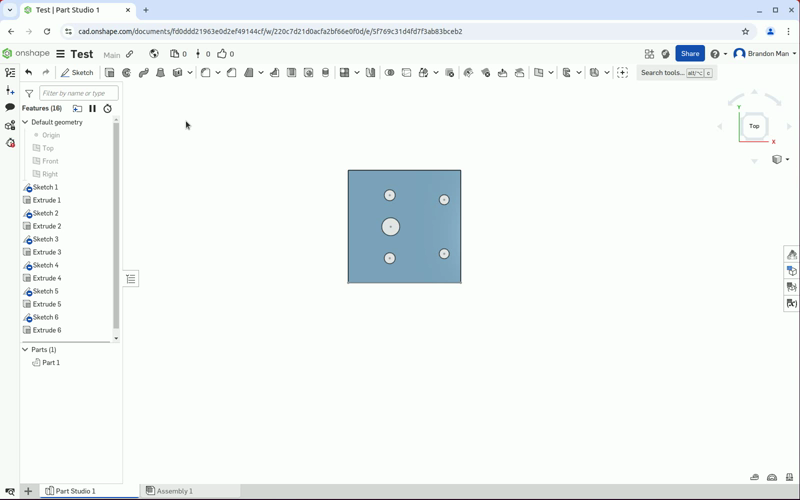
key(shift+7)
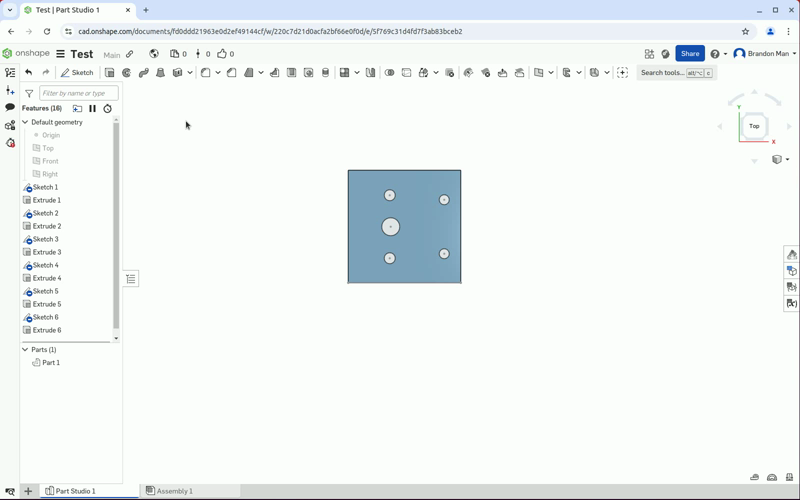
key(up, 3)
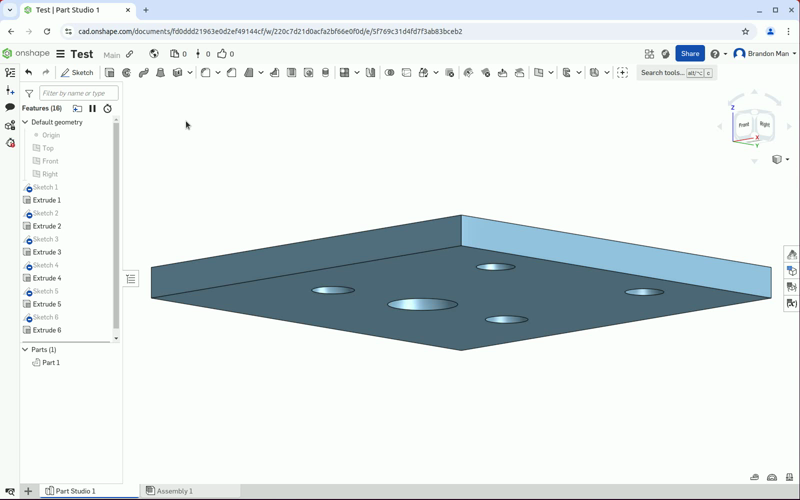
key(left, 3)
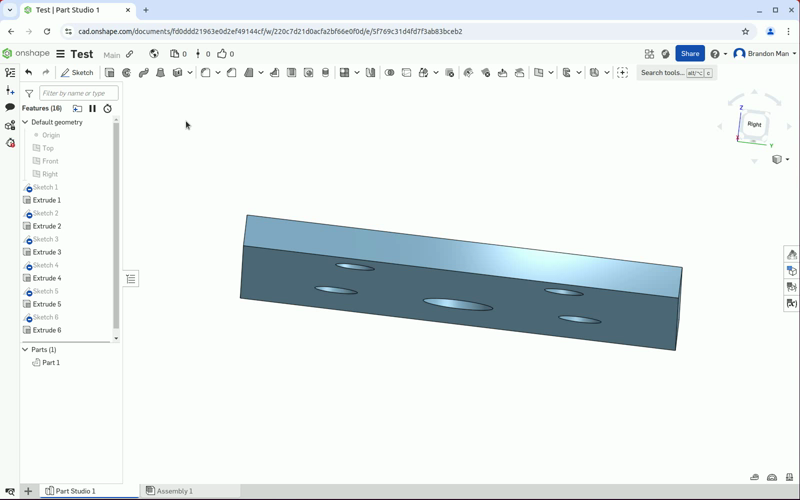
key(right, 3)
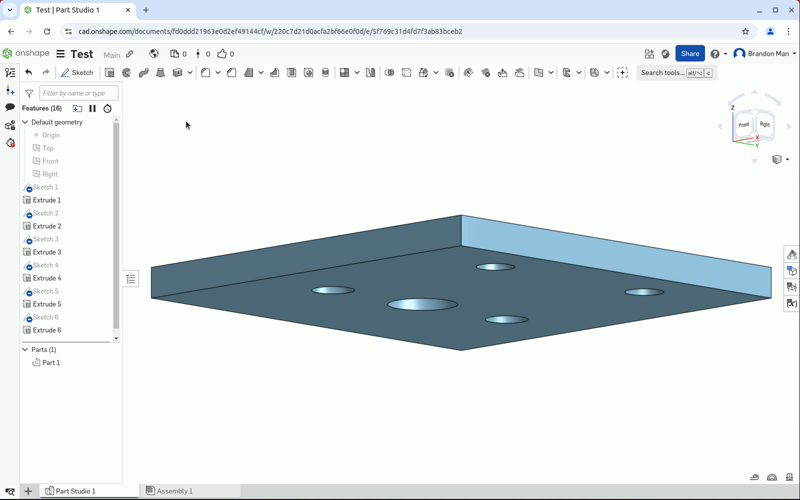
key(down, 3)
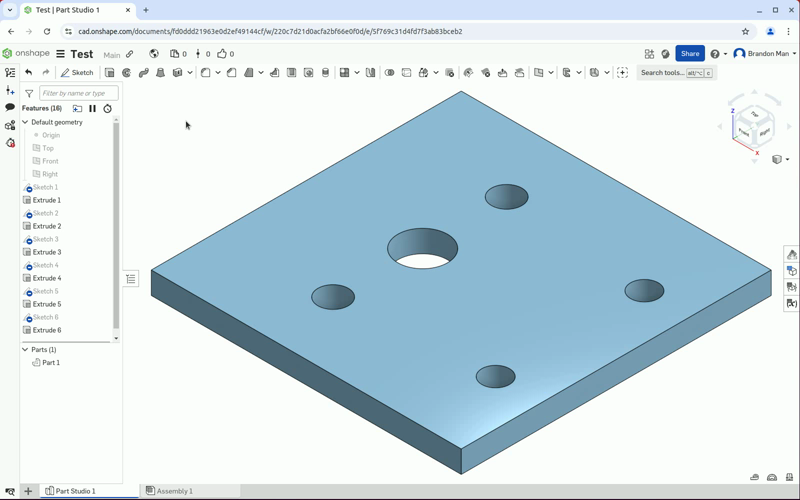
mouse_move(69, 189)
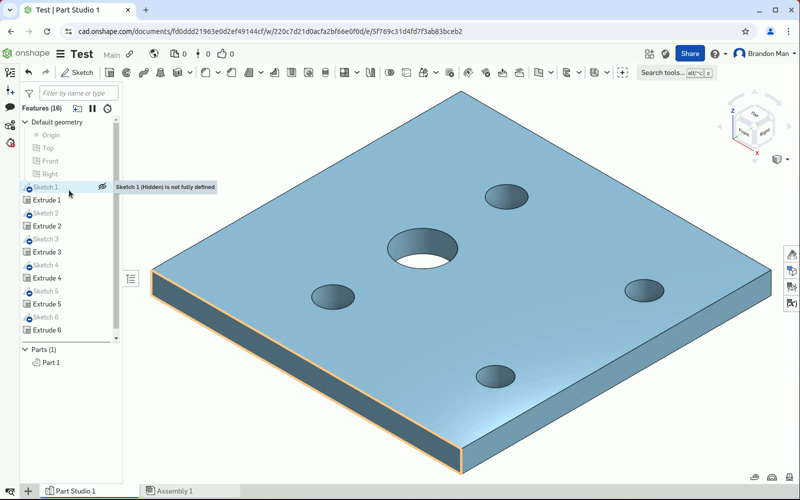
click(69, 189)